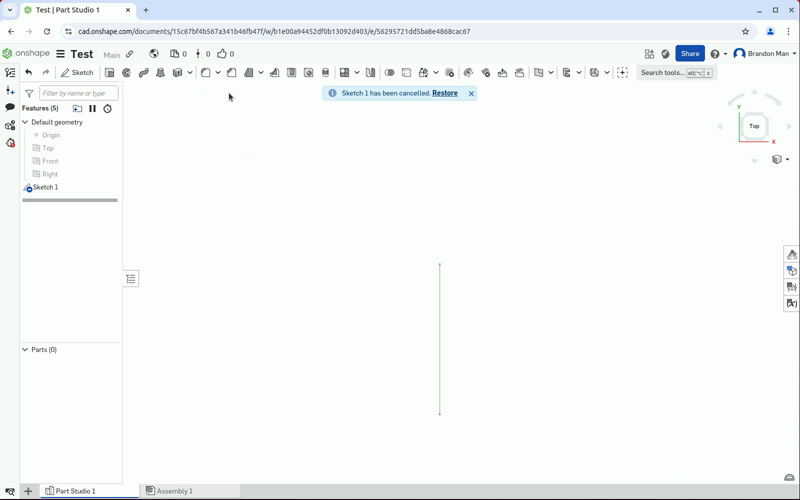
key(shift+h)
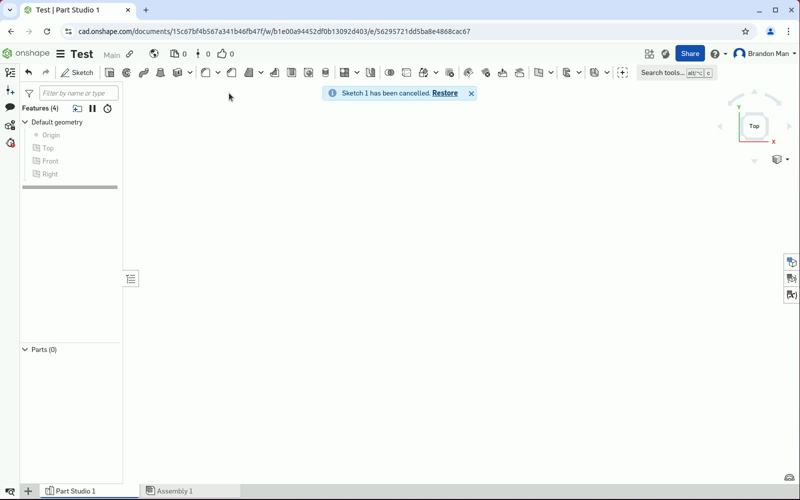
mouse_move(73, 352)
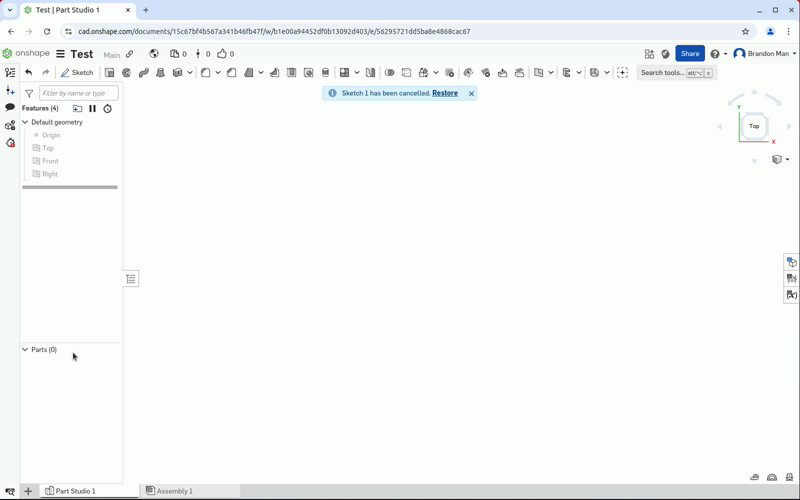
key(y)
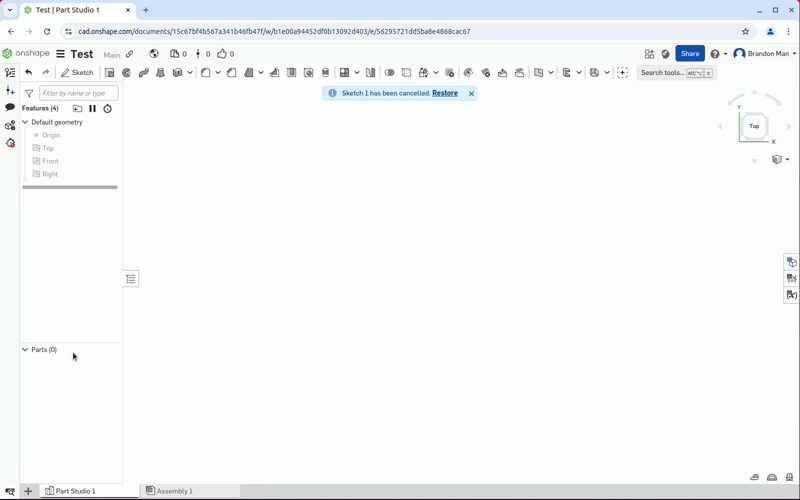
key(shift+p)
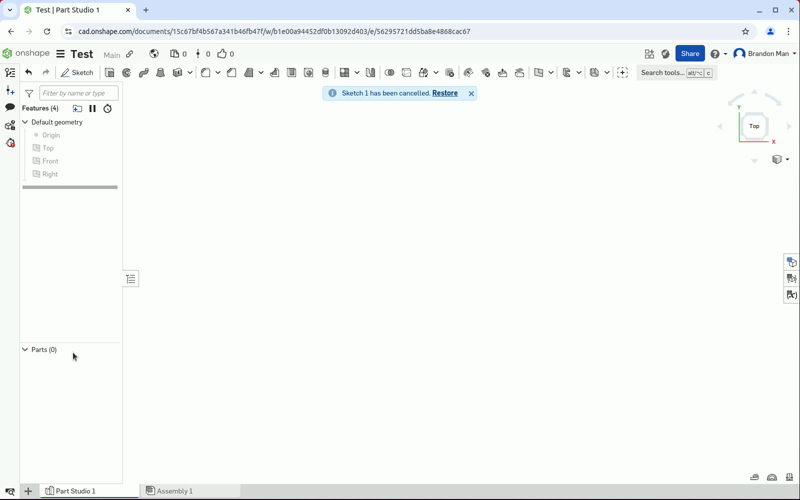
key(space)
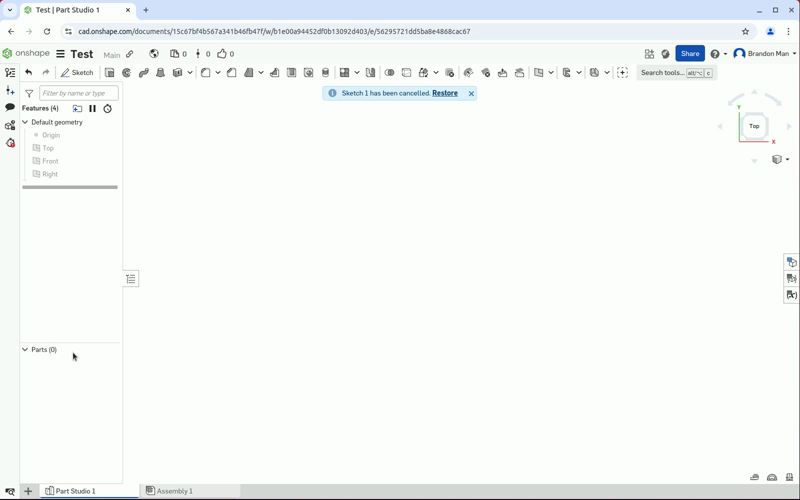
key_down(shift)
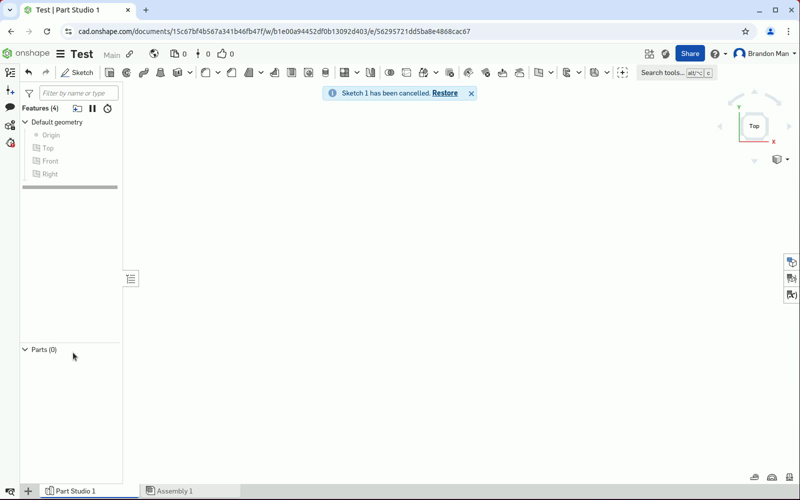
key(up)
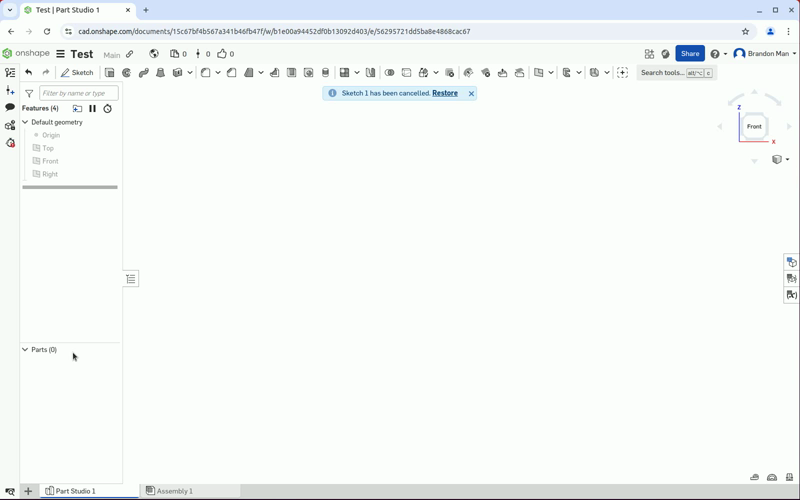
key_up(shift)
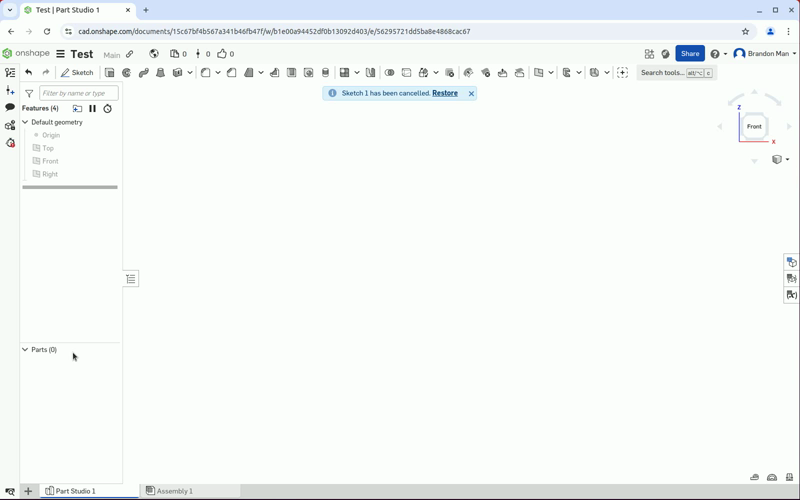
mouse_move(73, 352)
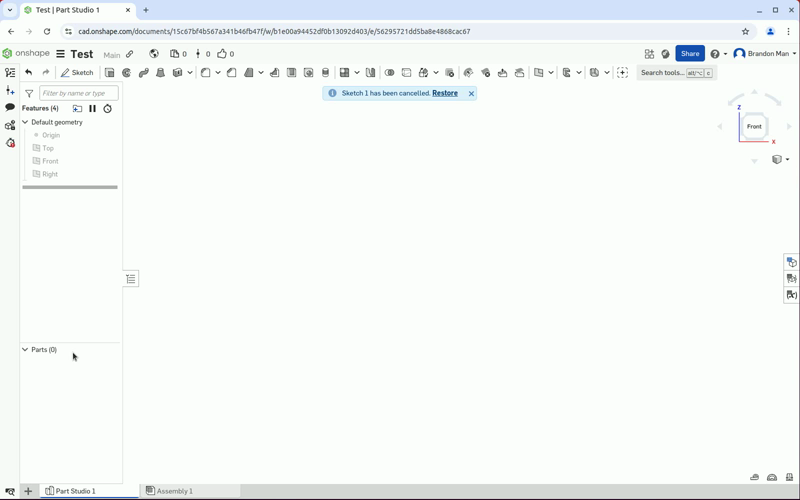
key(shift+y)
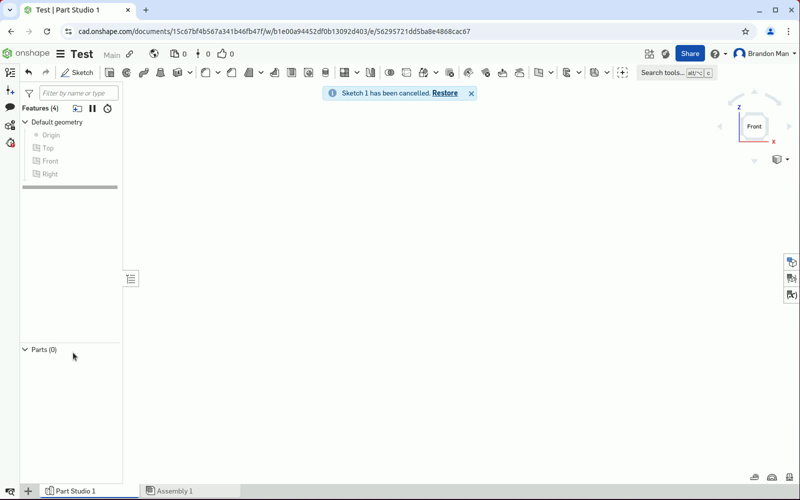
key(shift+s)
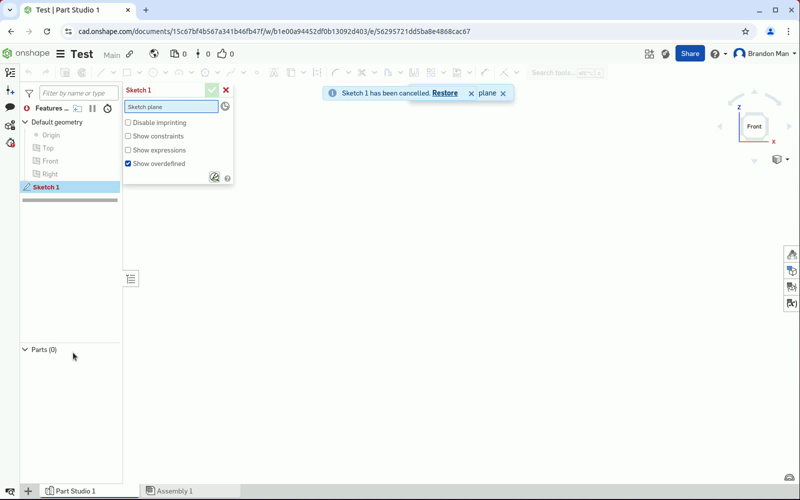
mouse_move(73, 163)
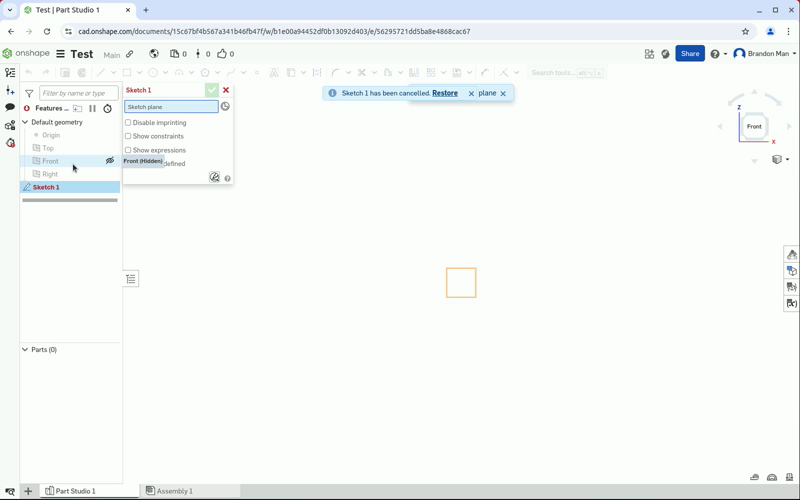
click(73, 163)
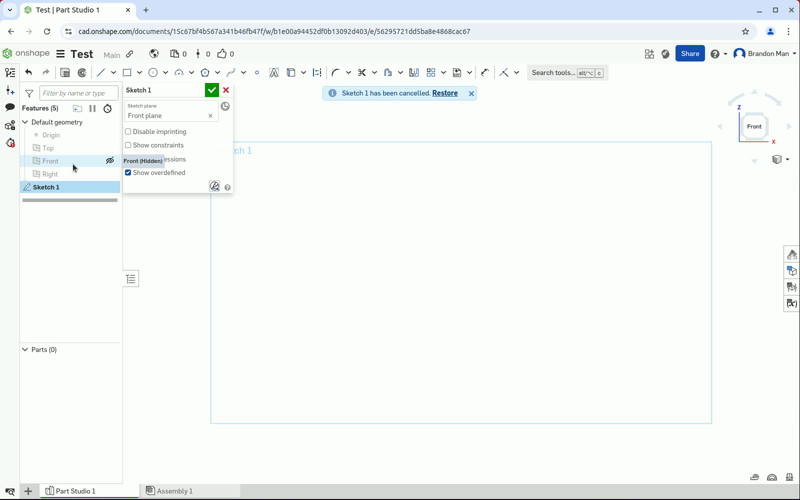
mouse_move(73, 352)
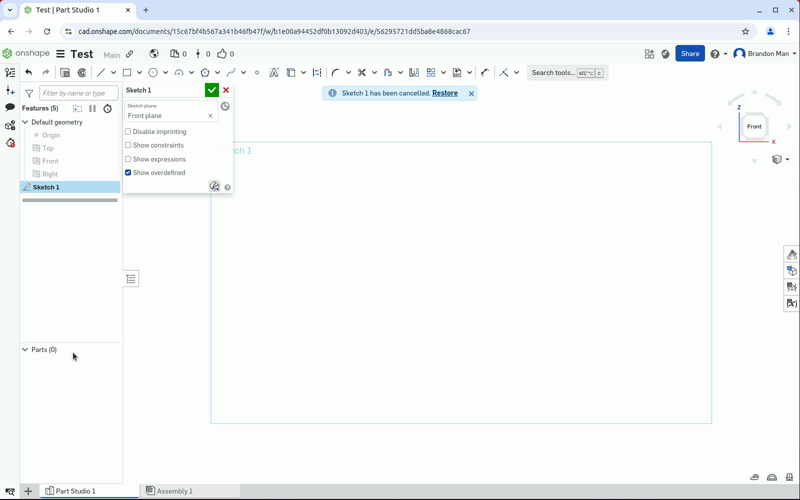
key(y)
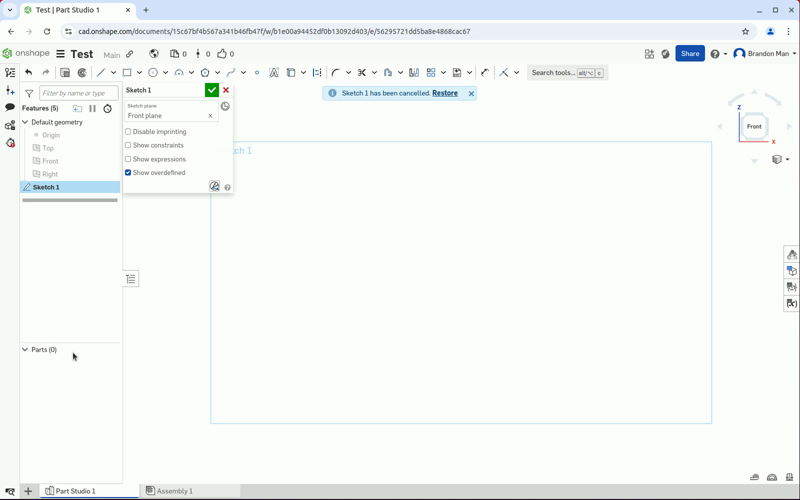
key(l)
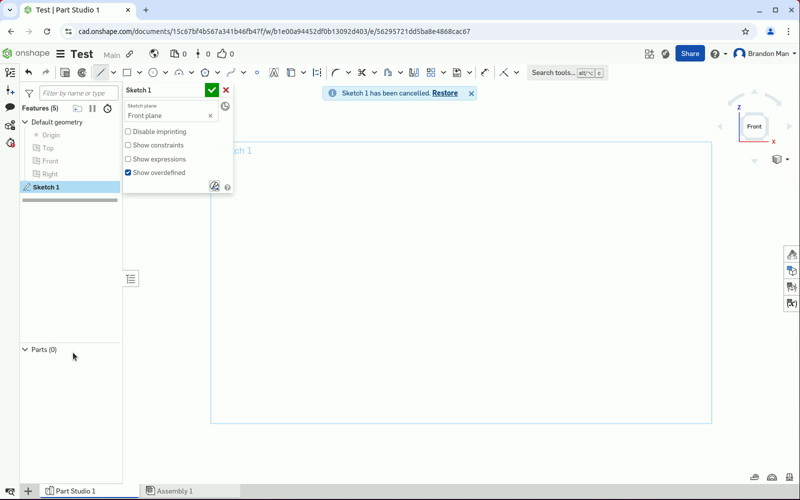
key_down(shift)
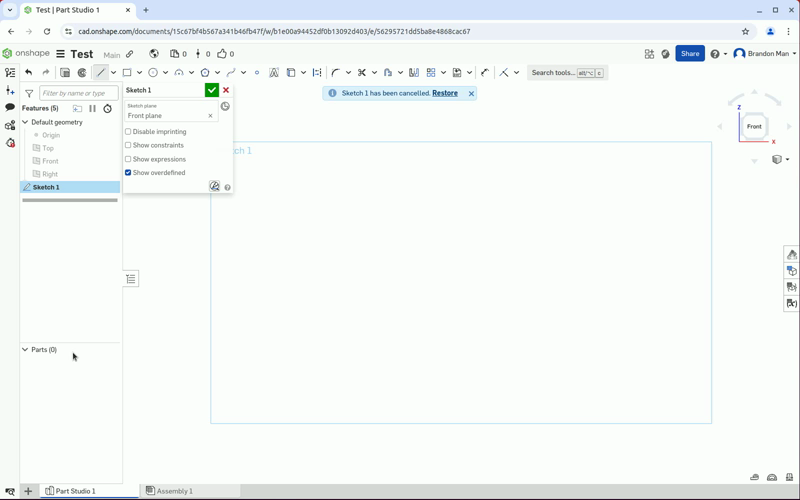
mouse_move(348, 282)
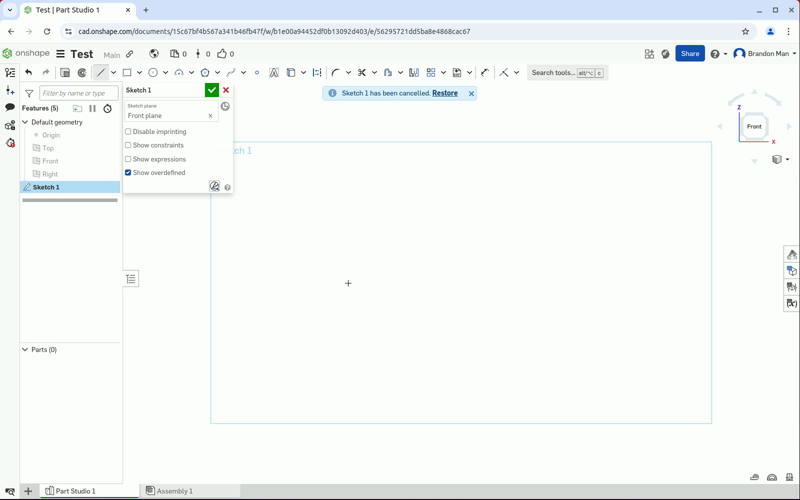
click(348, 282)
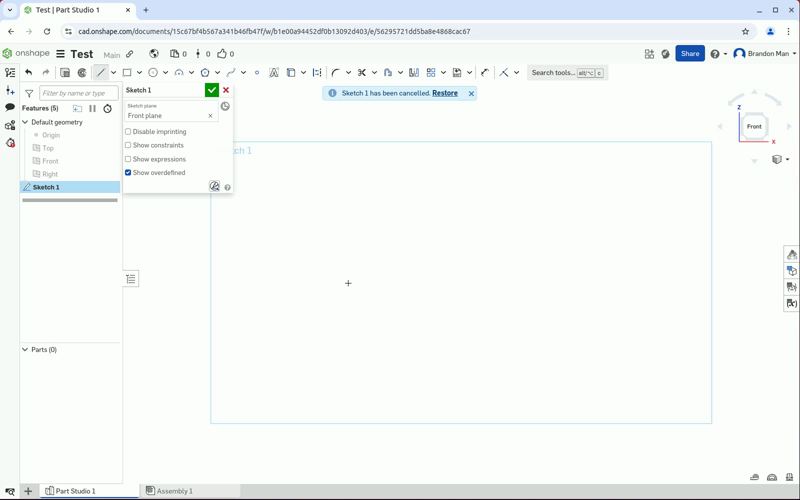
key_up(shift)
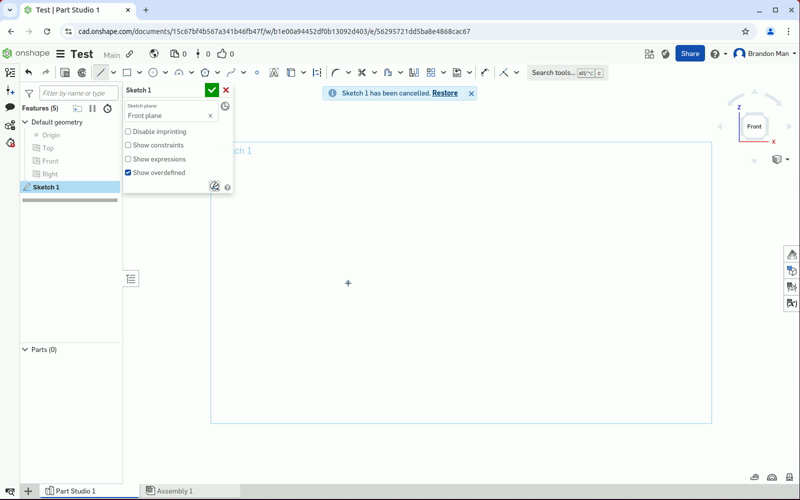
key_down(shift)
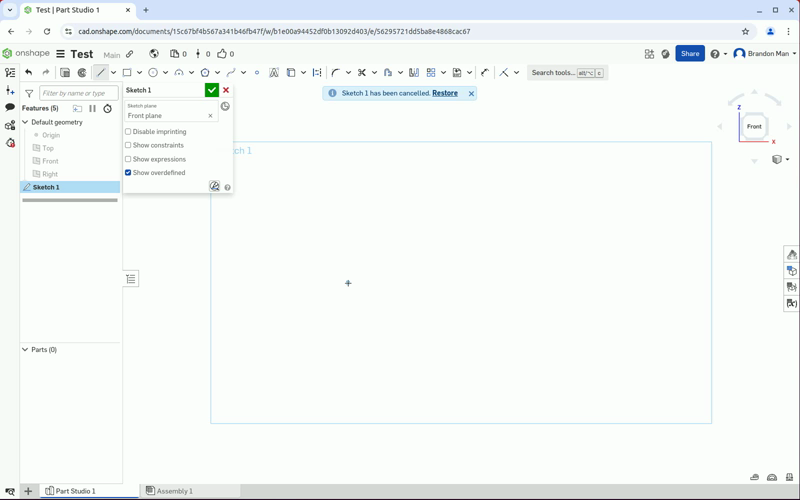
mouse_move(460, 282)
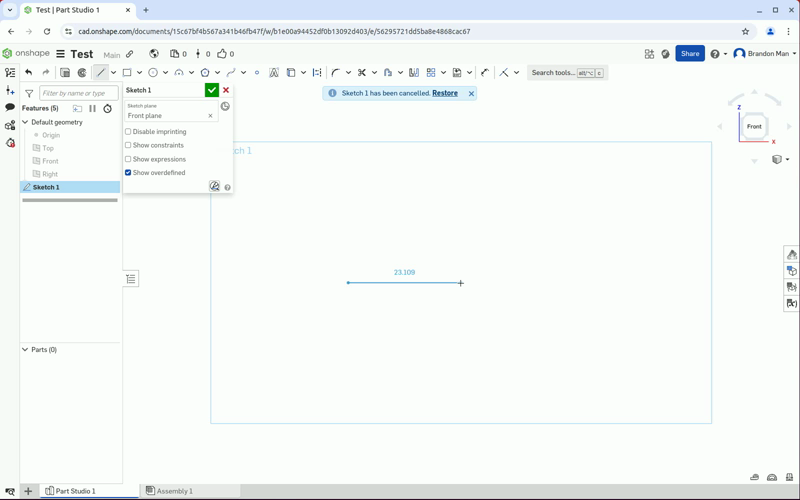
click(460, 282)
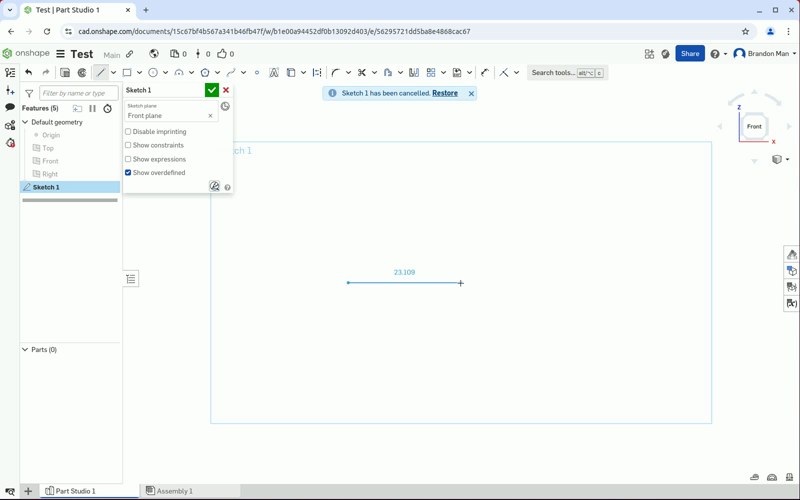
key_up(shift)
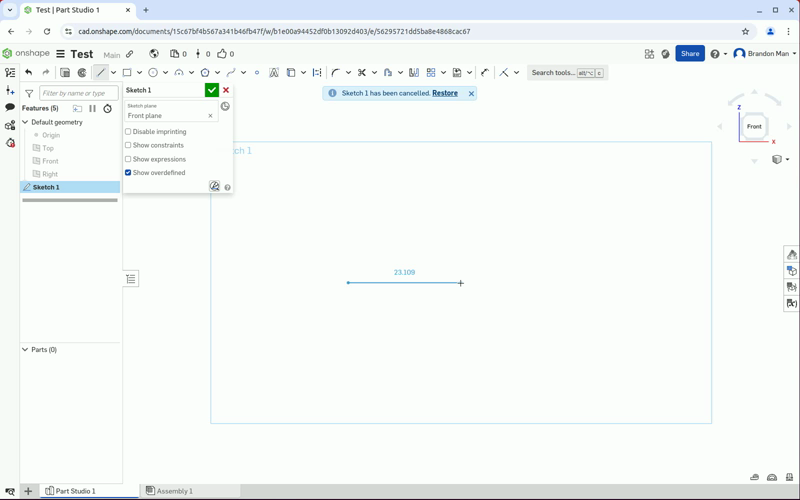
key_down(shift)
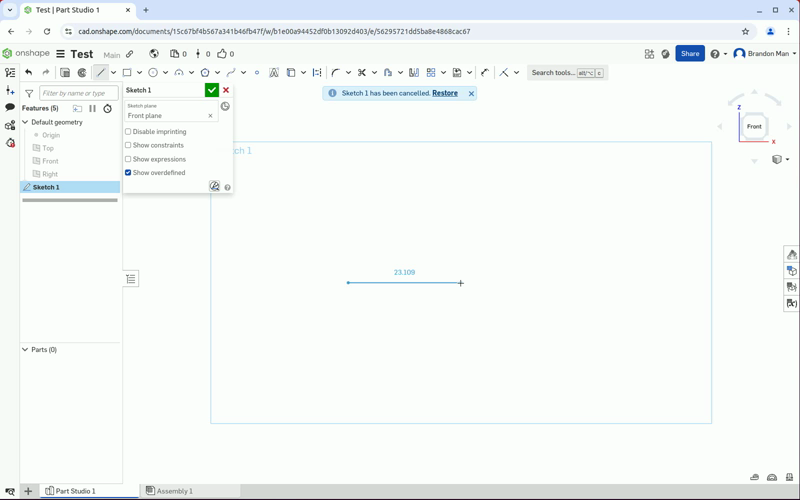
mouse_move(490, 282)
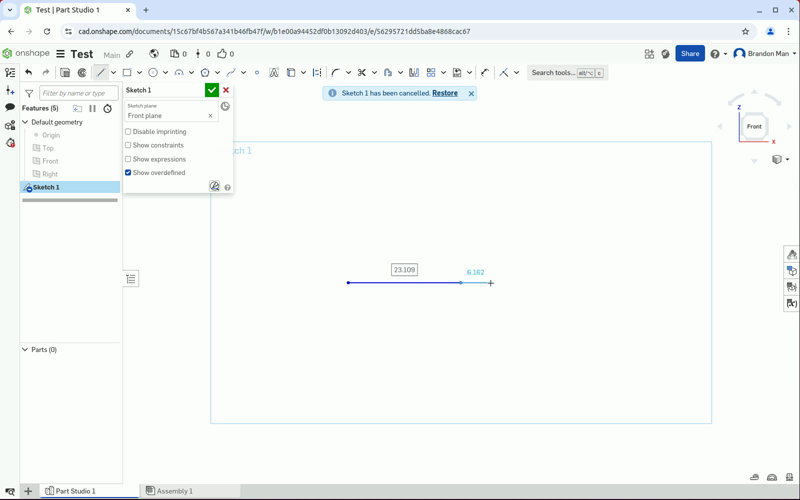
mouse_move(460, 274)
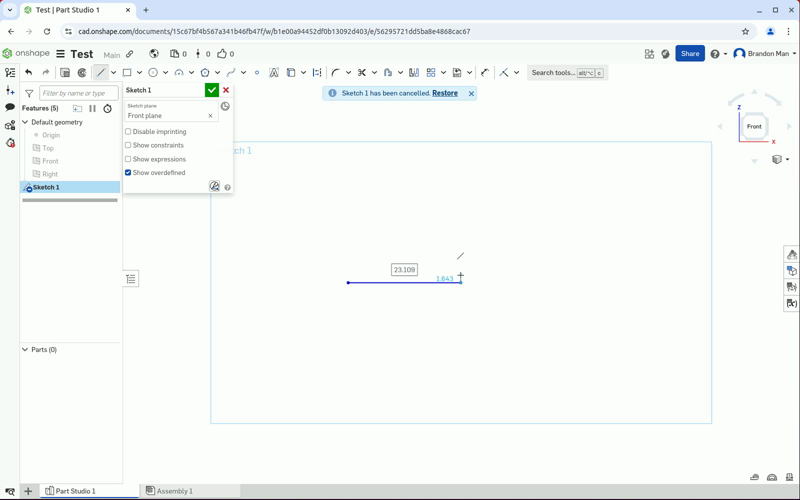
click(460, 274)
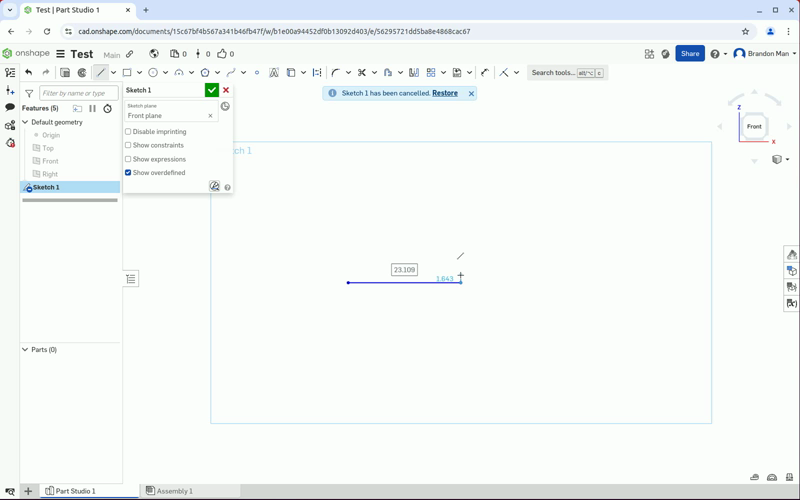
key_up(shift)
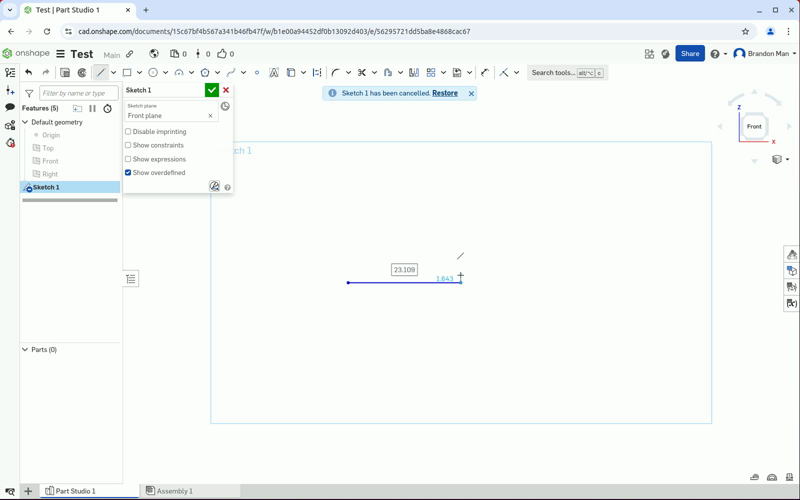
key_down(shift)
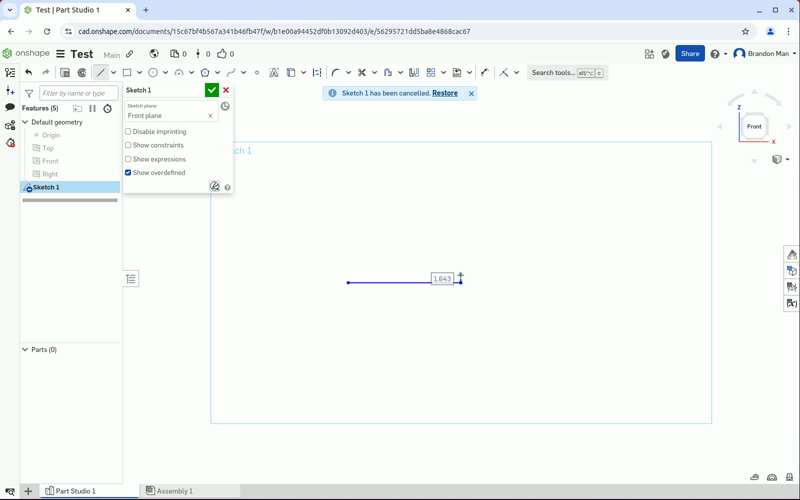
mouse_move(348, 274)
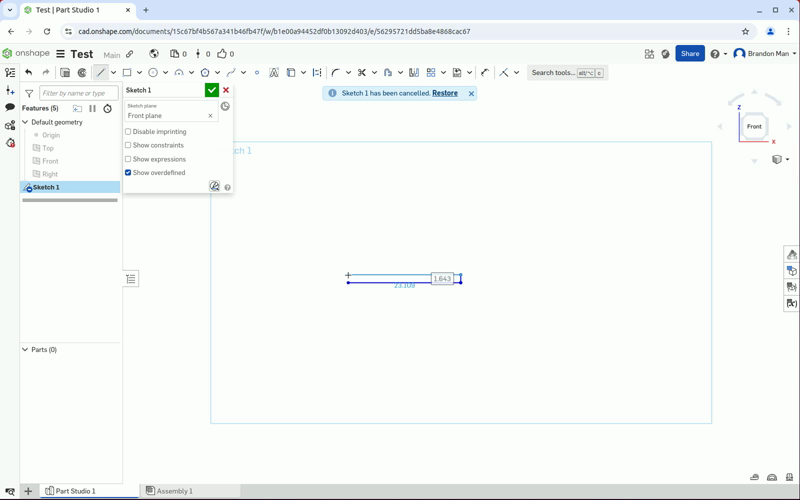
click(348, 274)
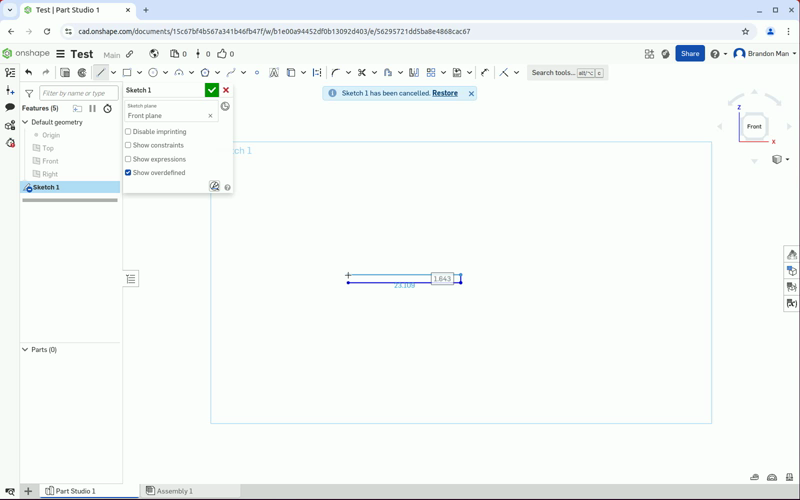
key_up(shift)
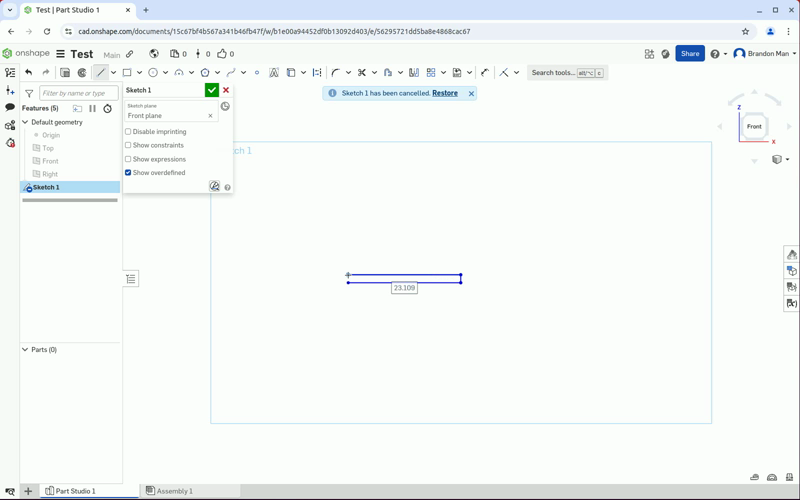
mouse_move(378, 274)
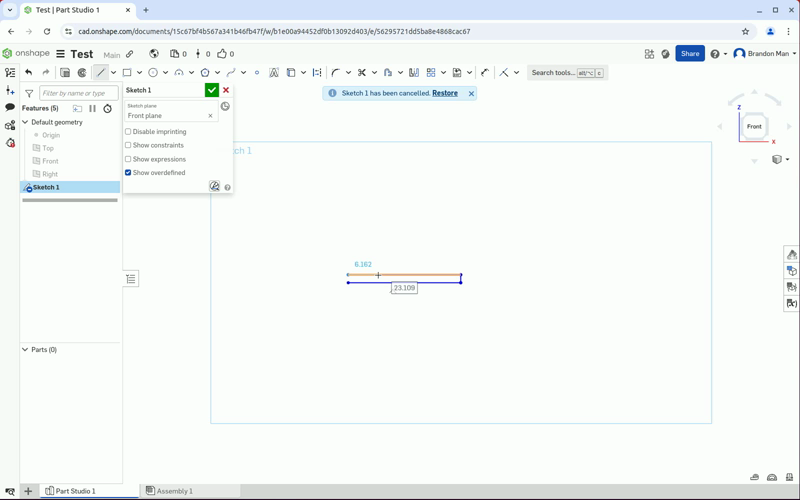
key_down(shift)
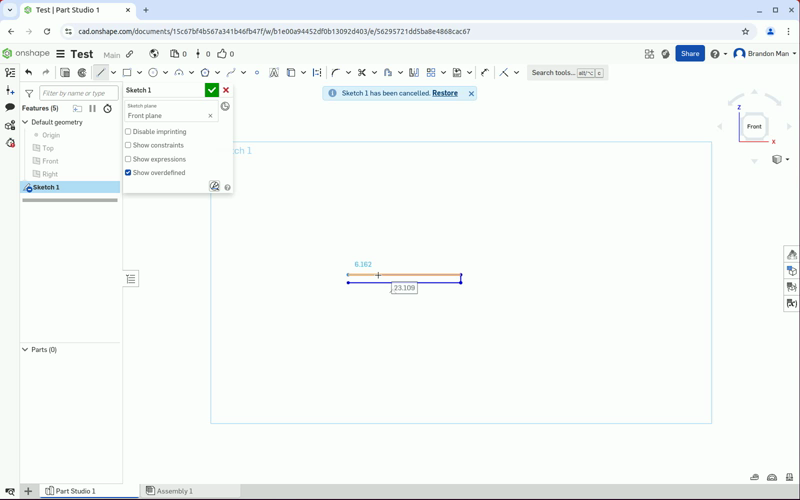
mouse_move(348, 282)
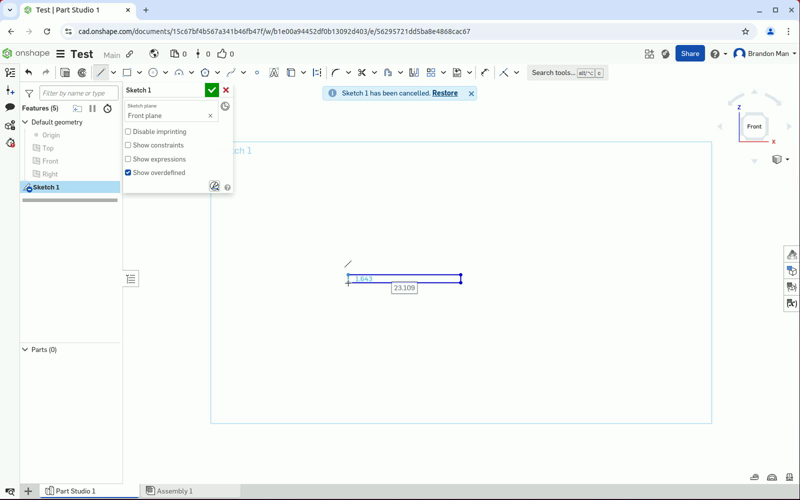
key_up(shift)
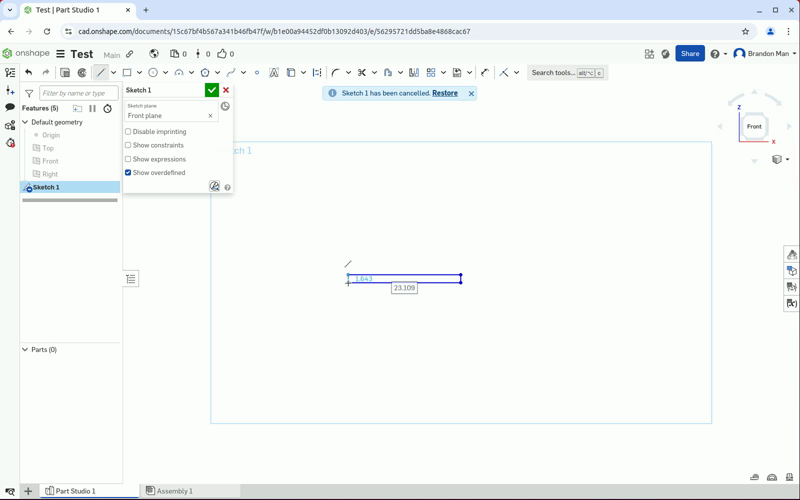
click(348, 282)
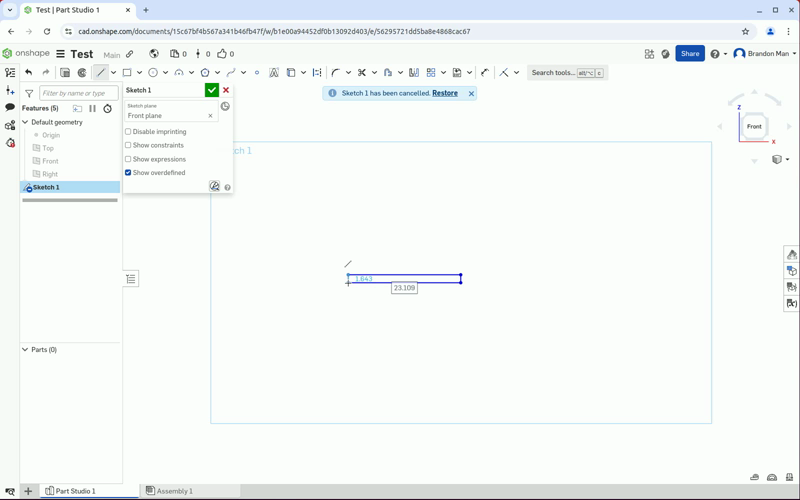
key(esc)
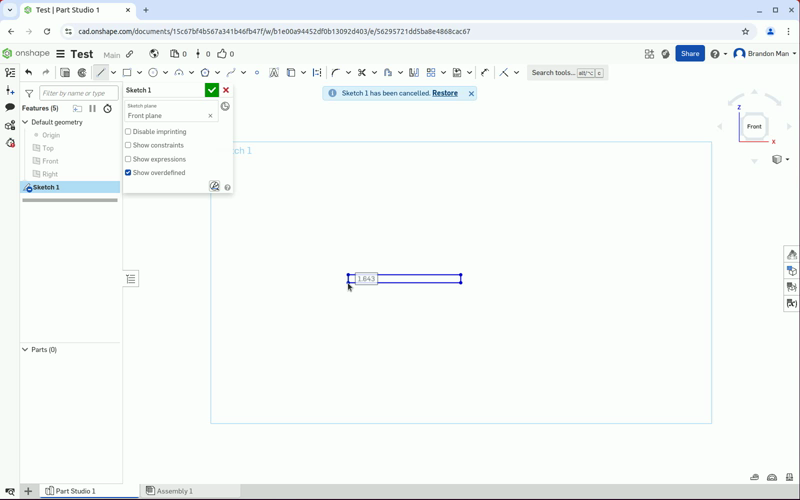
mouse_move(369, 279)
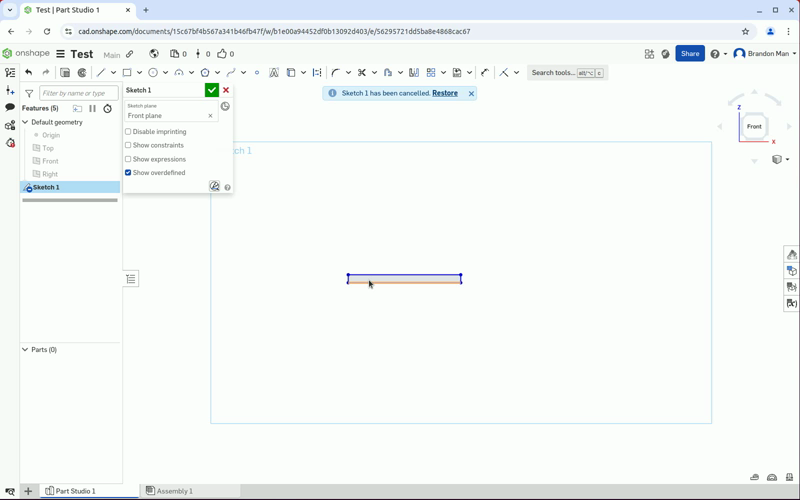
scroll(6)
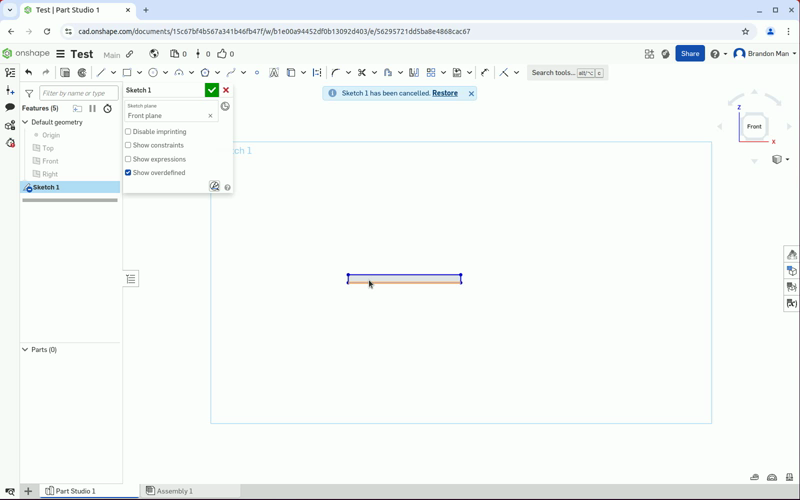
scroll(6)
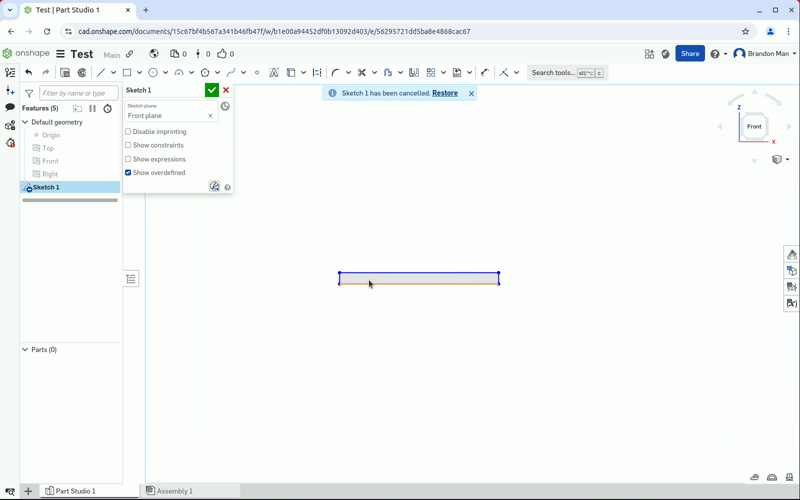
scroll(6)
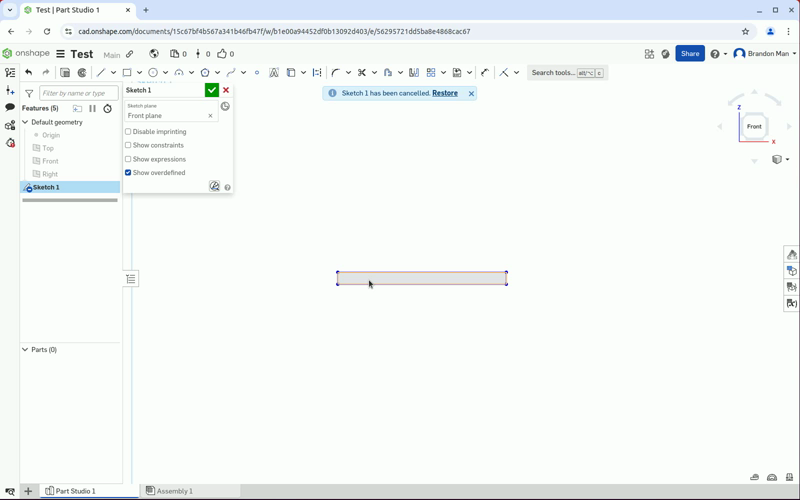
scroll(6)
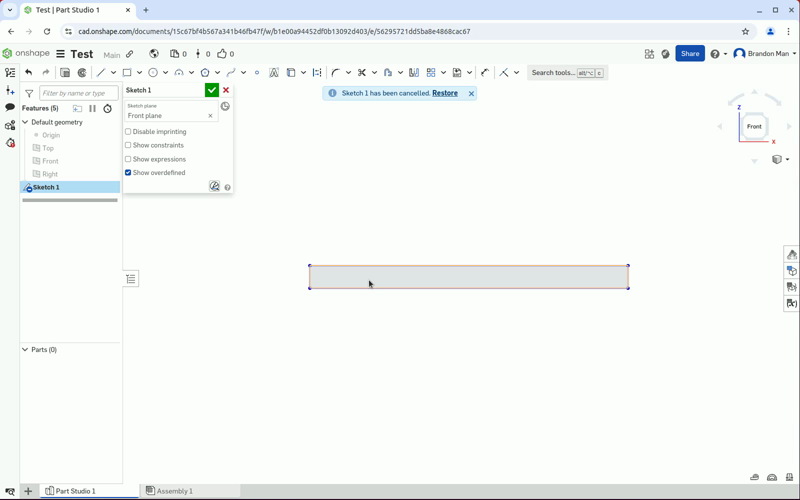
scroll(6)
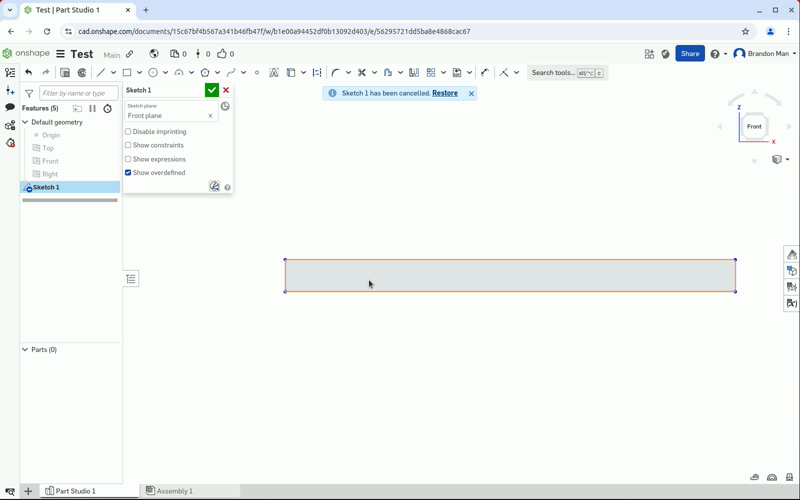
scroll(6)
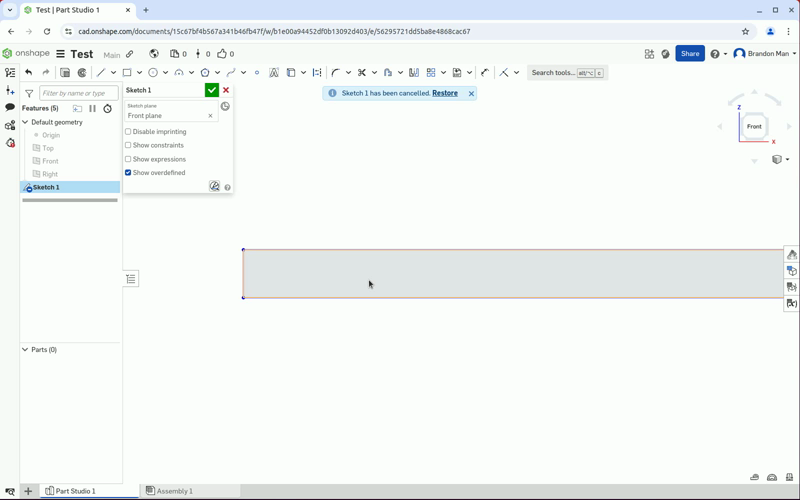
scroll(6)
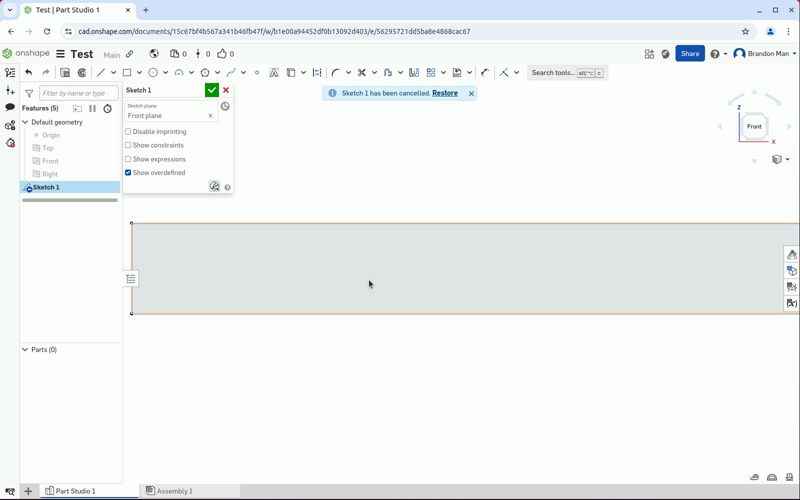
click(369, 279)
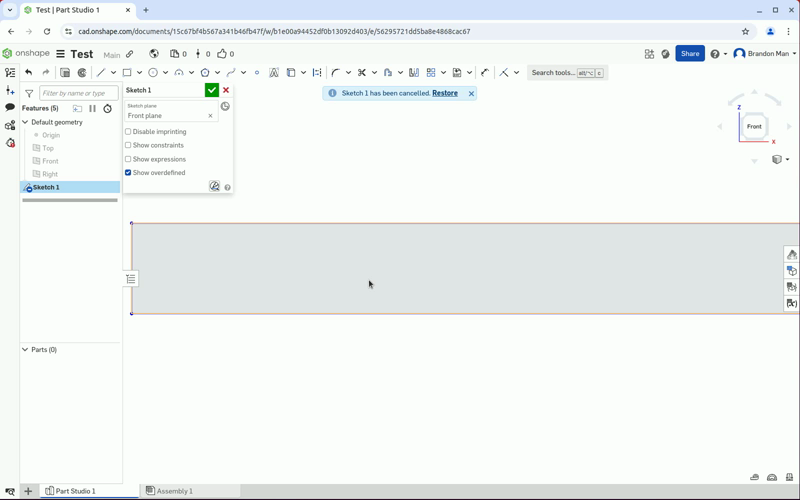
scroll(-6)
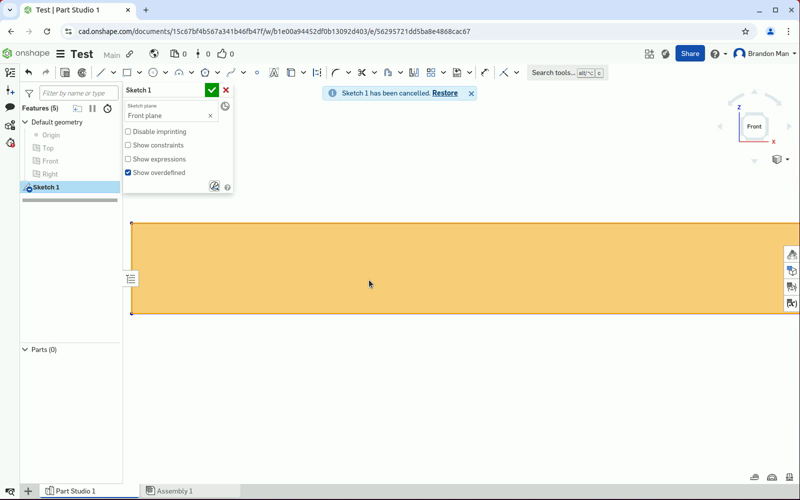
scroll(-6)
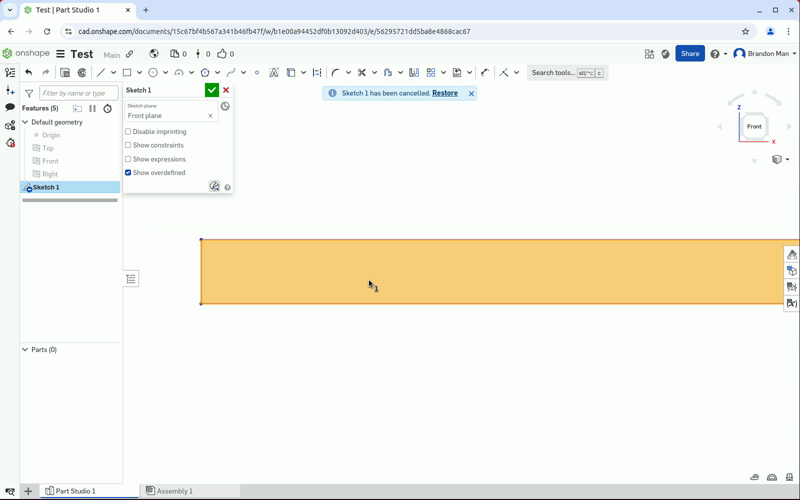
scroll(-6)
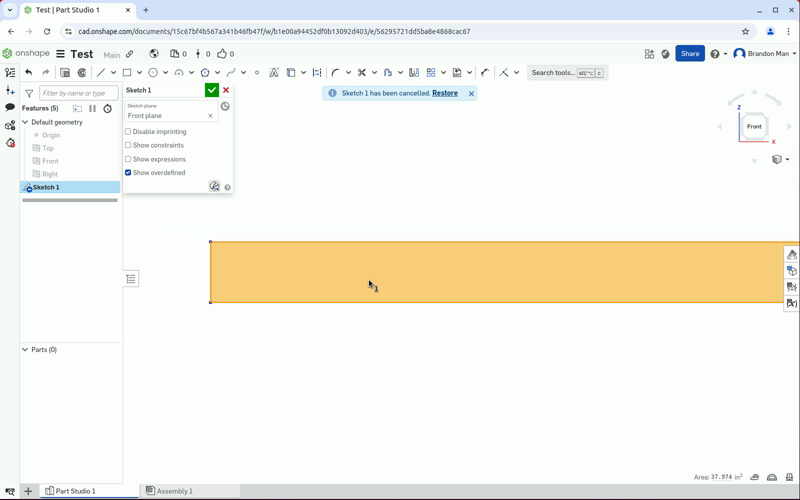
scroll(-6)
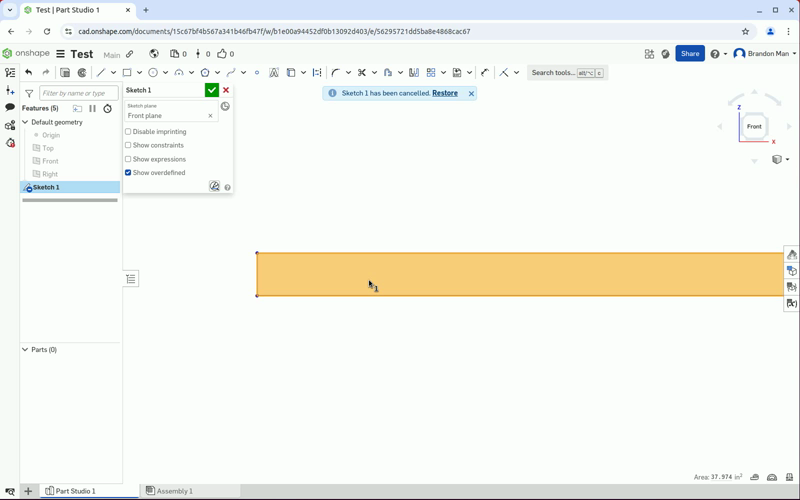
scroll(-6)
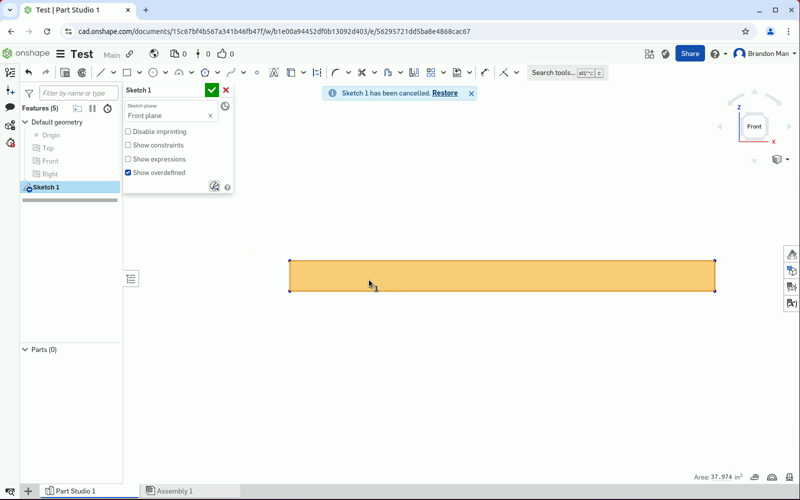
scroll(-6)
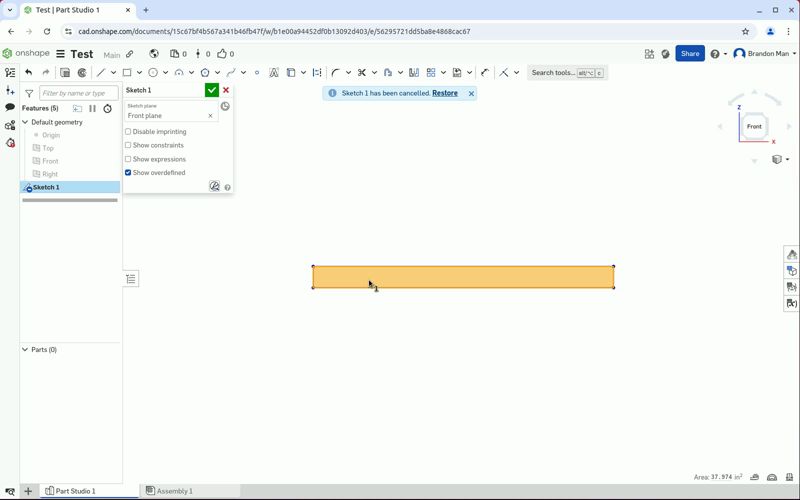
scroll(-6)
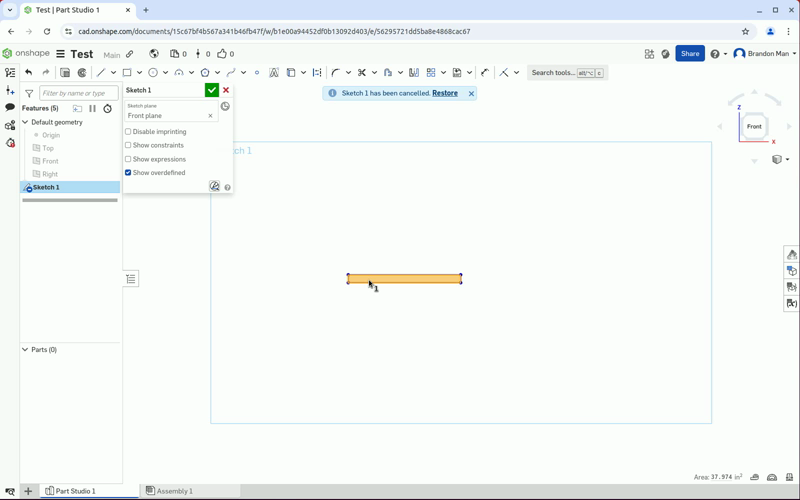
mouse_move(73, 352)
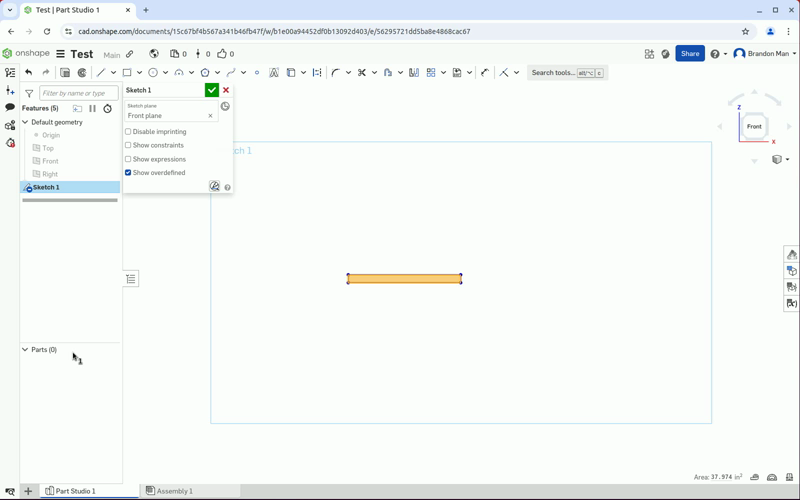
key(shift+y)
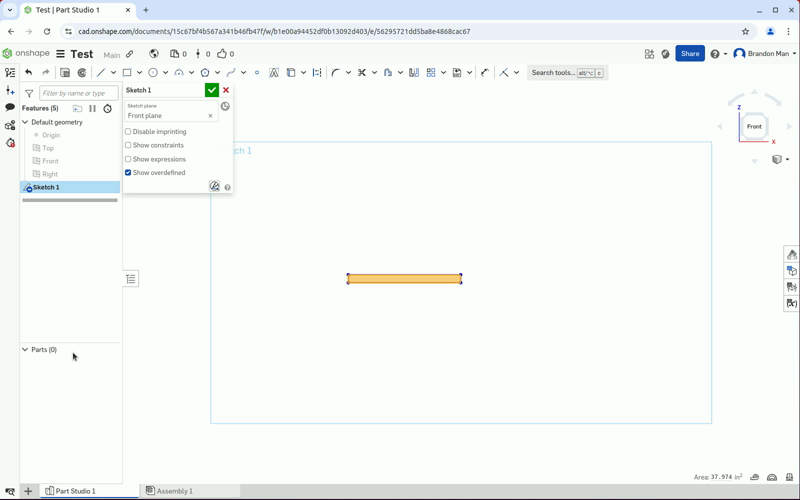
key(shift+e)
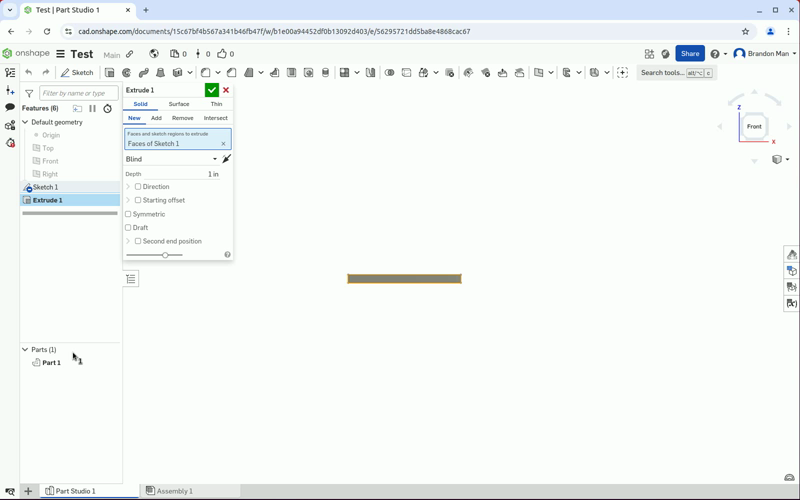
mouse_move(143, 106)
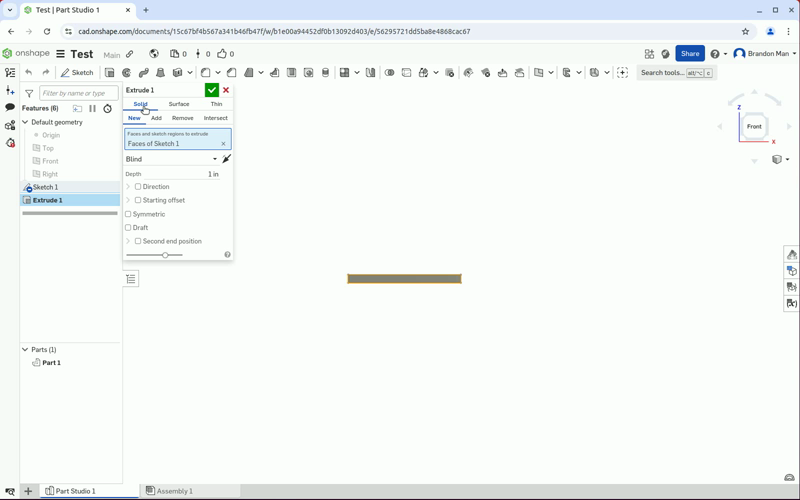
click(143, 106)
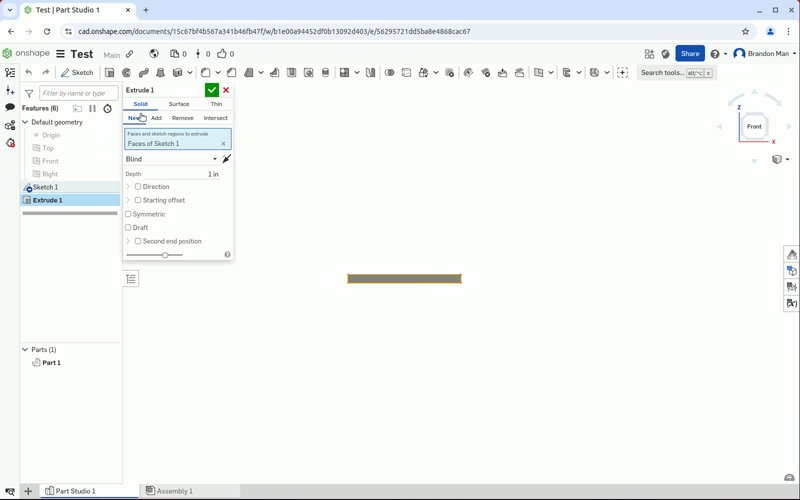
mouse_move(137, 120)
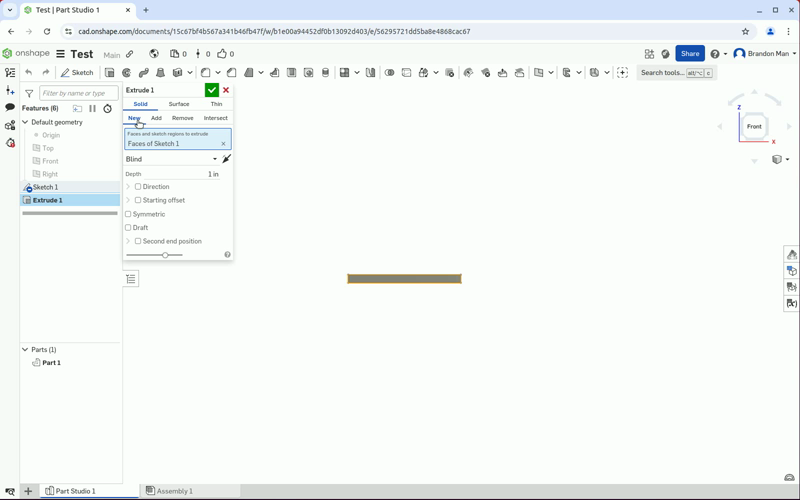
click(137, 120)
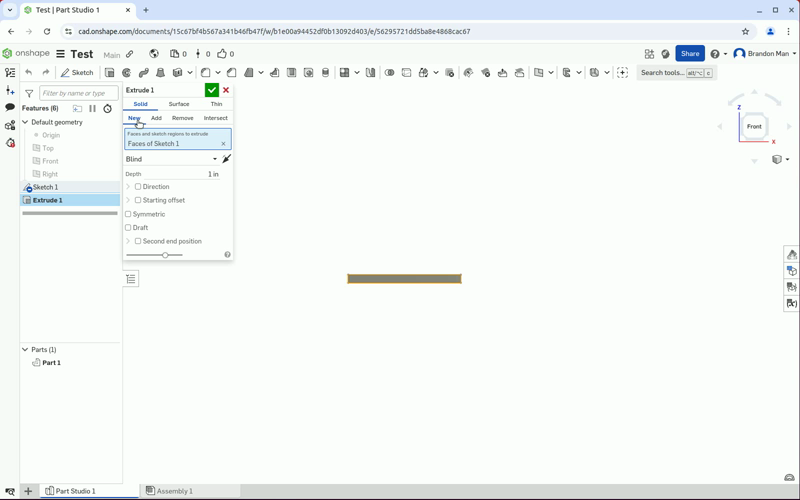
key(tab, 4)
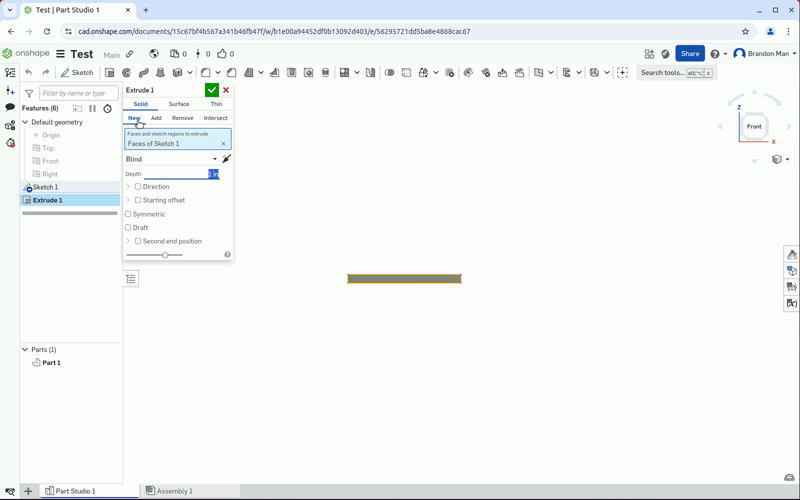
text(1.926)
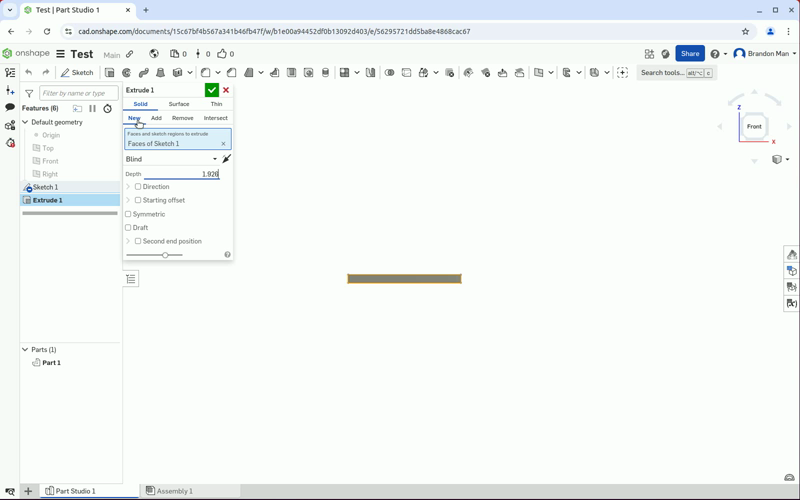
key(enter)
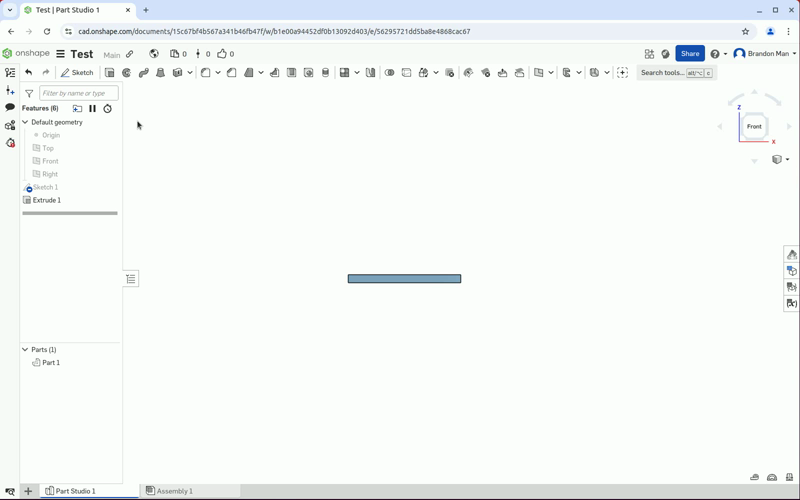
key(shift+h)
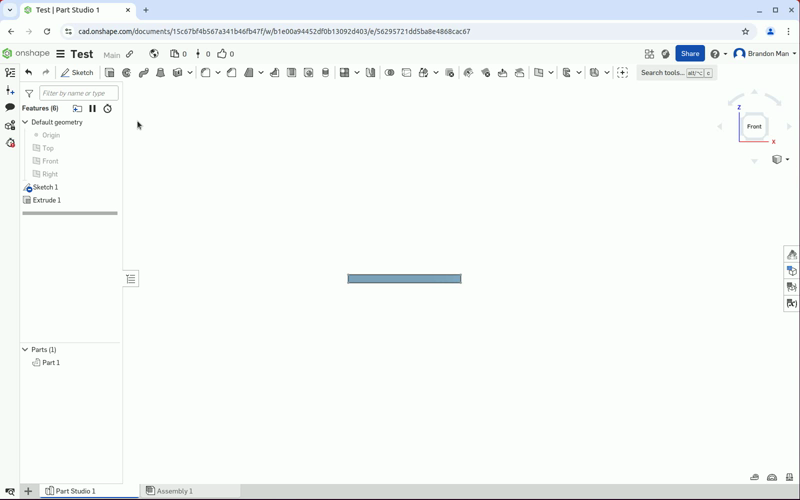
key(shift+h)
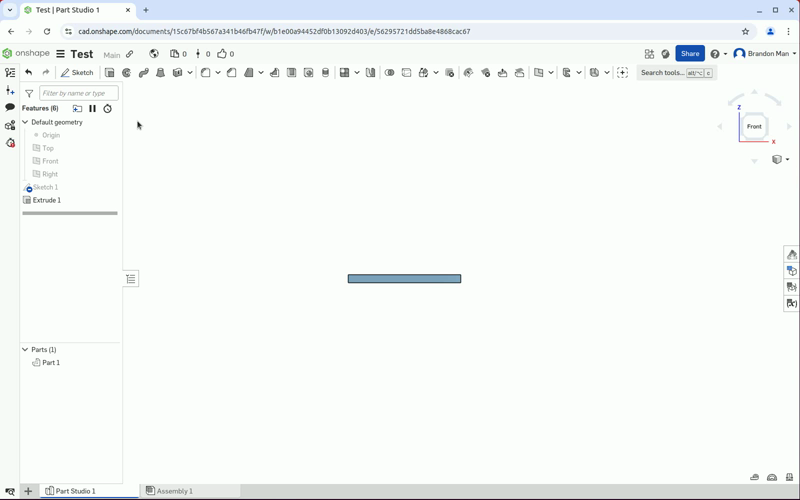
mouse_move(73, 189)
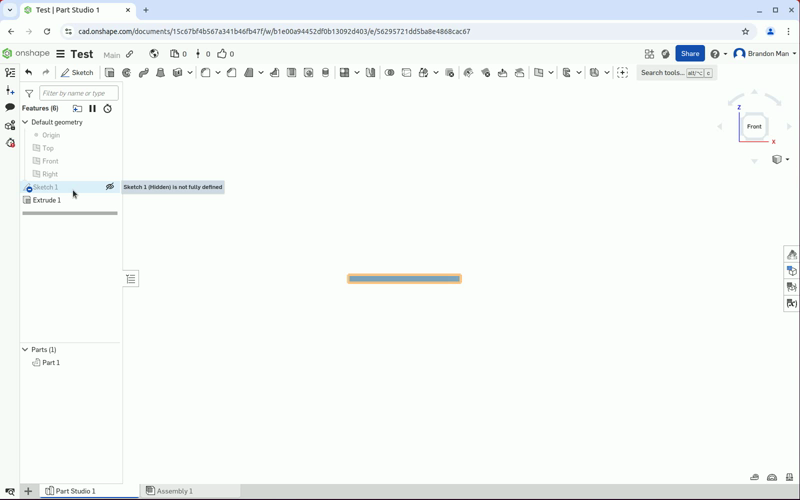
click(73, 189)
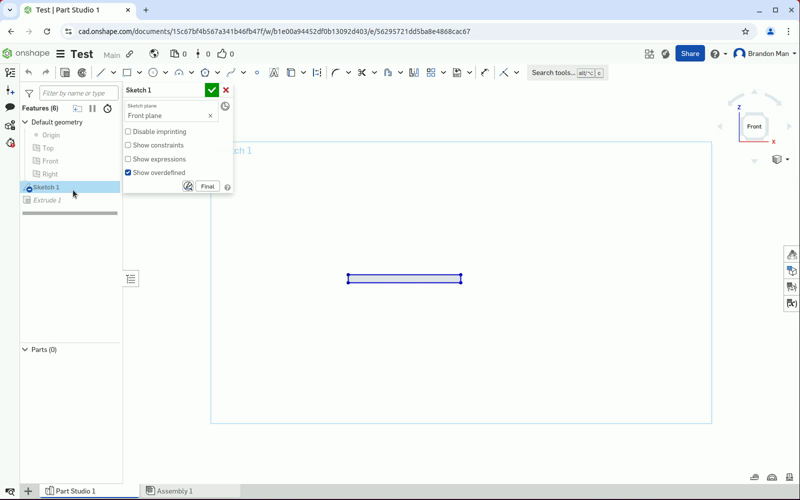
mouse_move(229, 92)
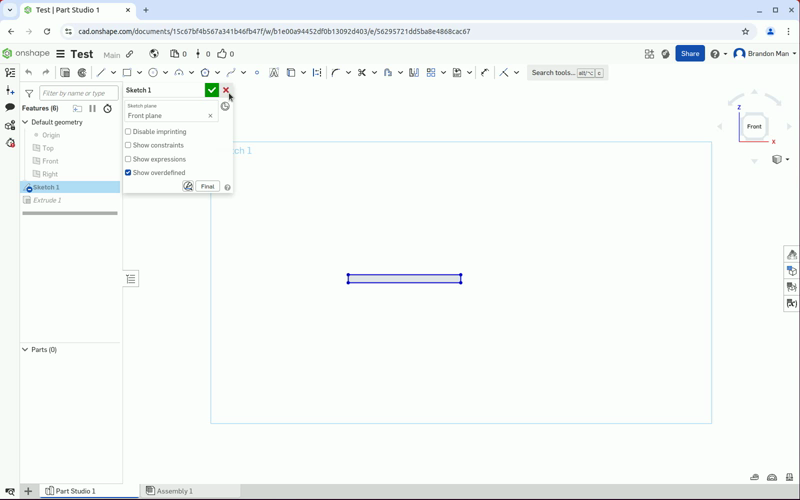
click(229, 92)
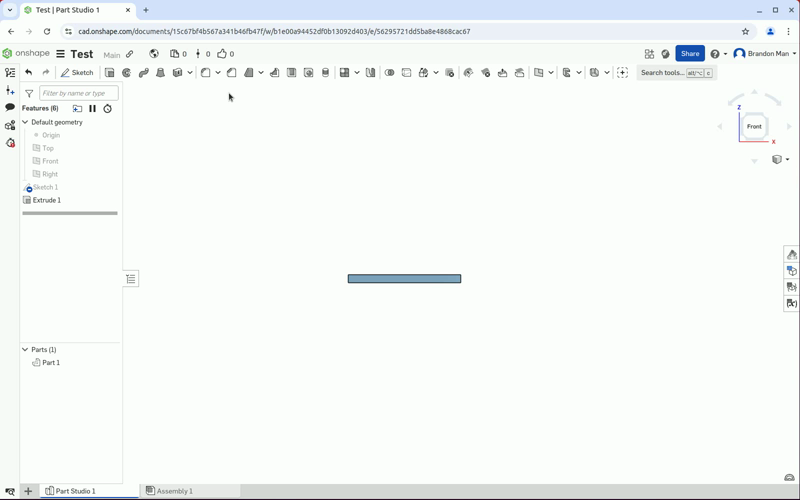
mouse_move(73, 352)
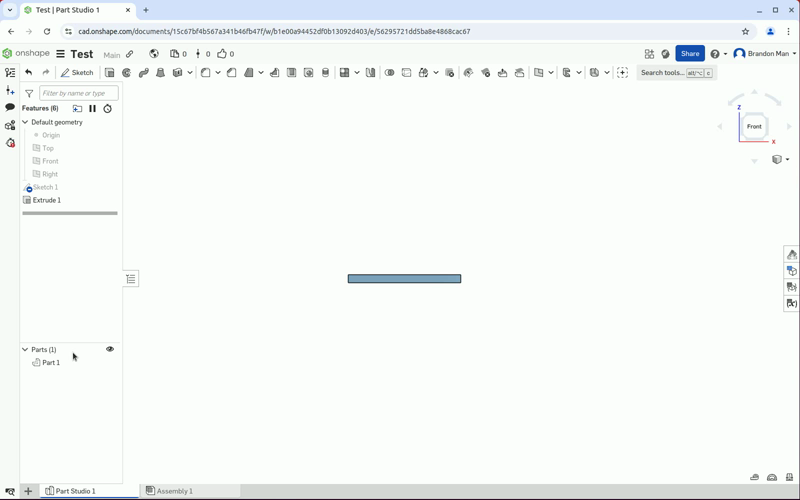
key(y)
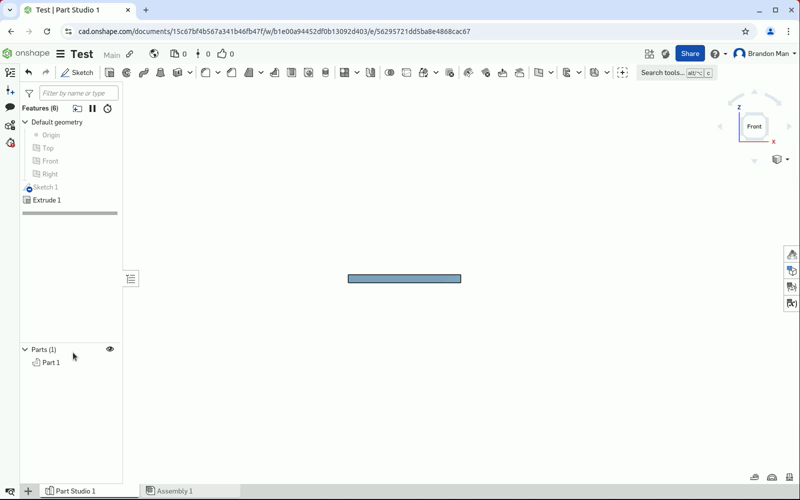
key(shift+p)
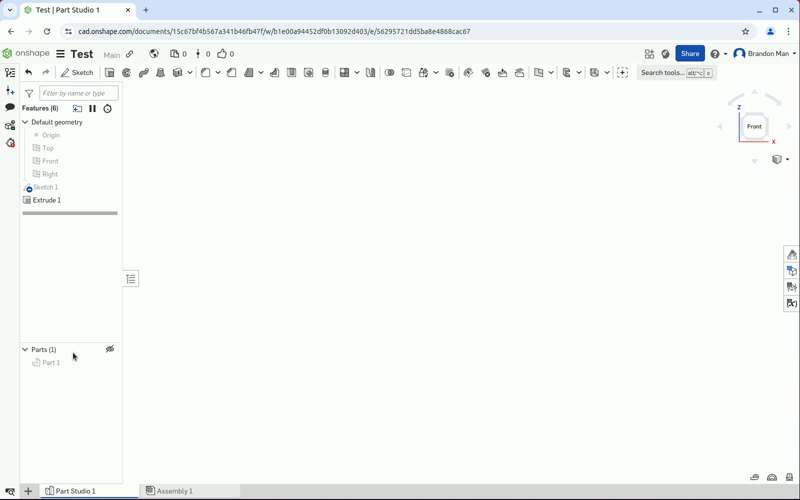
key(space)
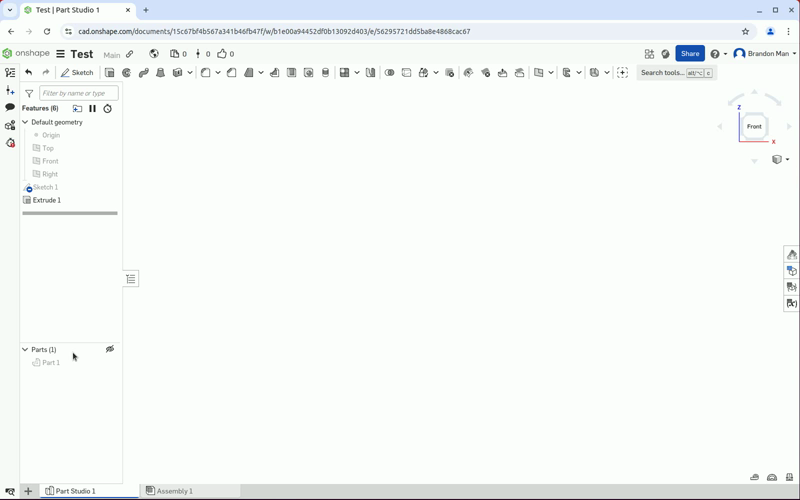
key_down(shift)
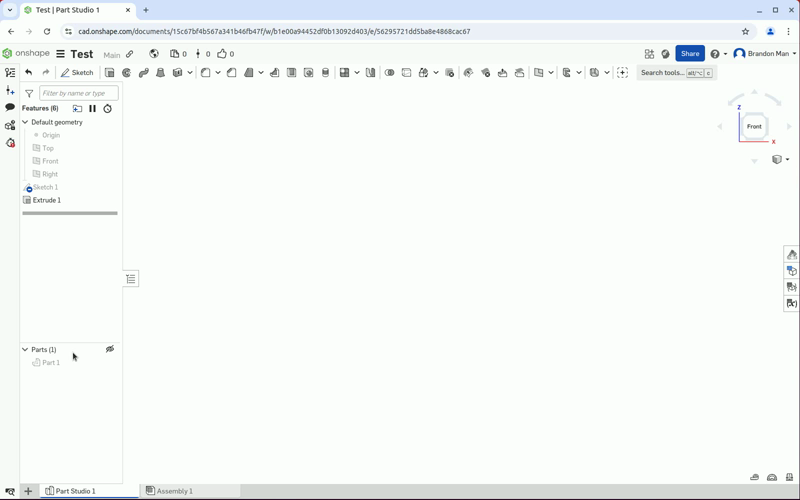
key(left)
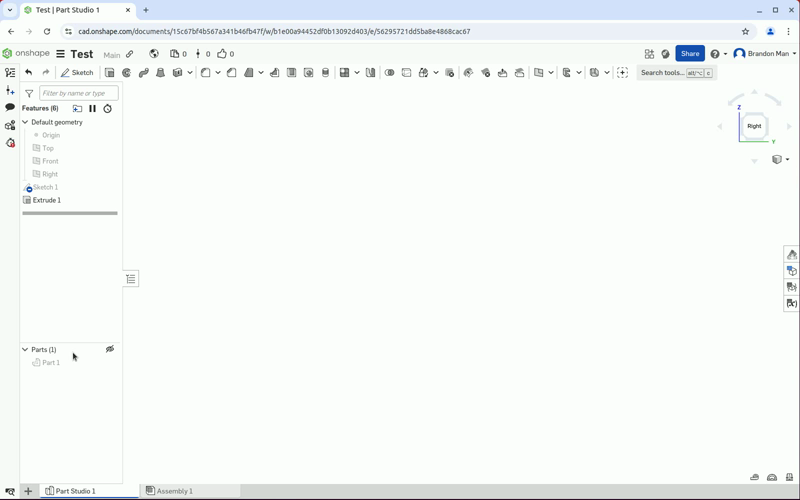
key_up(shift)
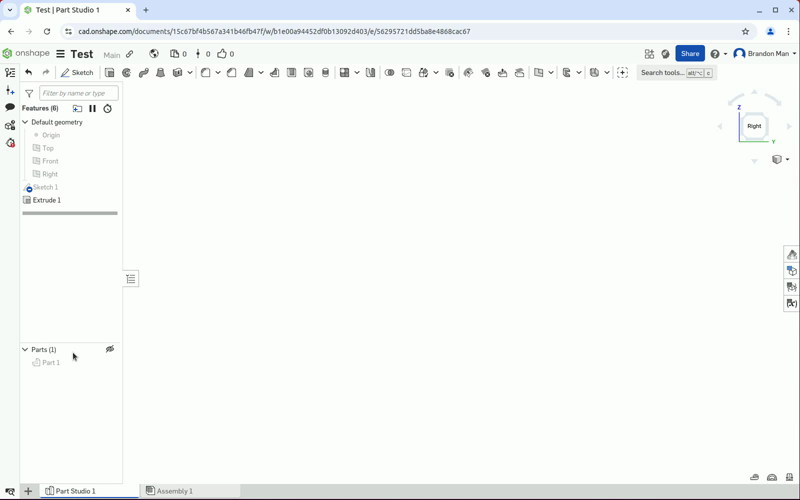
mouse_move(73, 352)
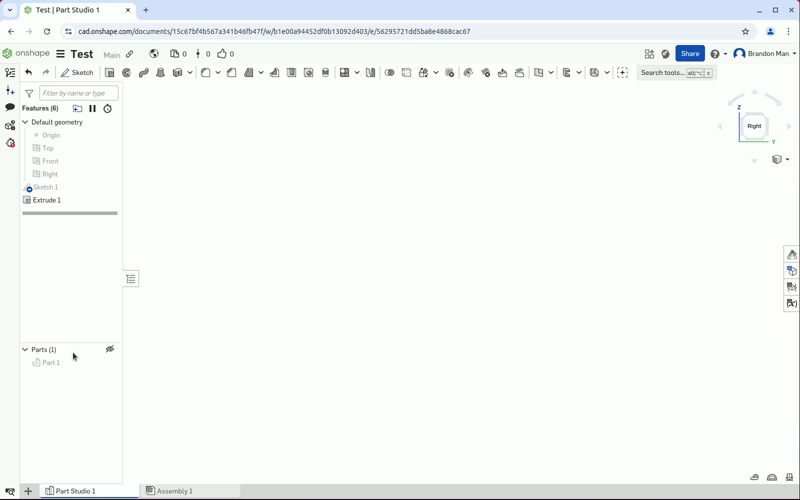
key(shift+y)
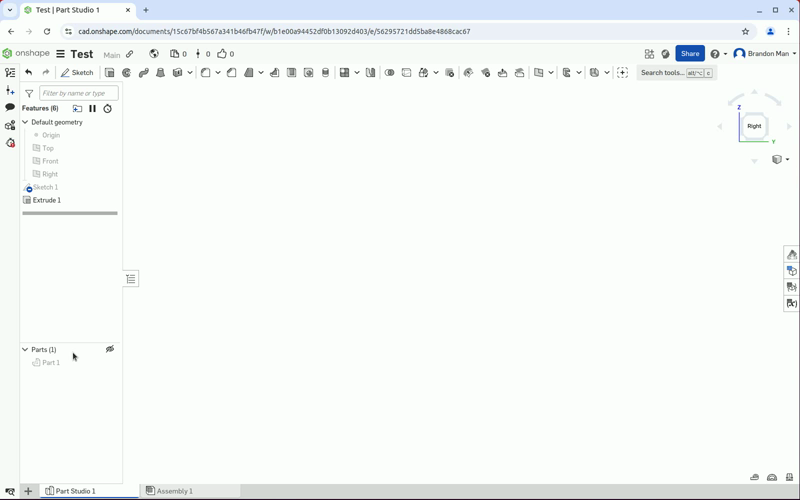
key(shift+s)
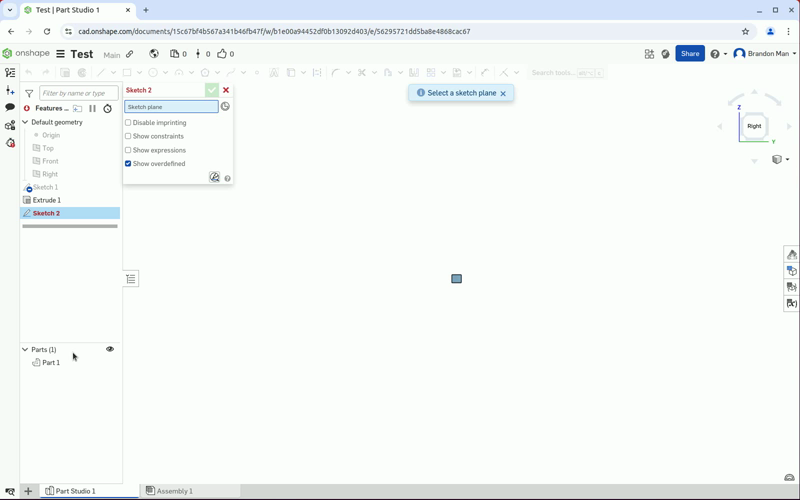
mouse_move(73, 176)
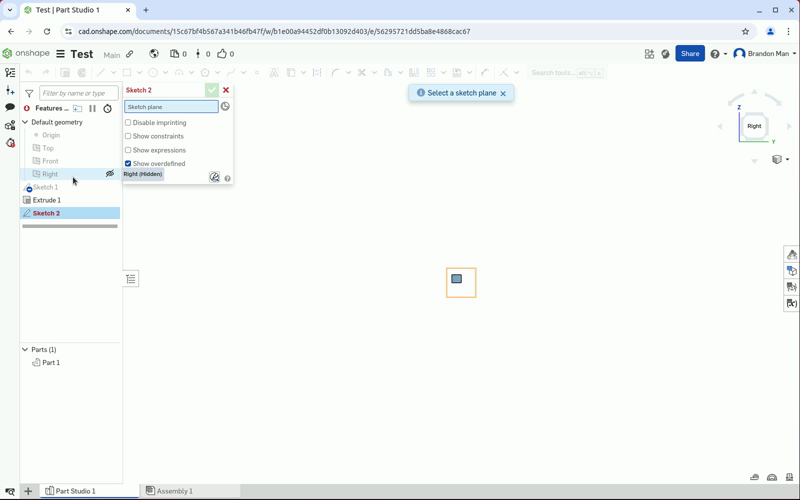
click(73, 176)
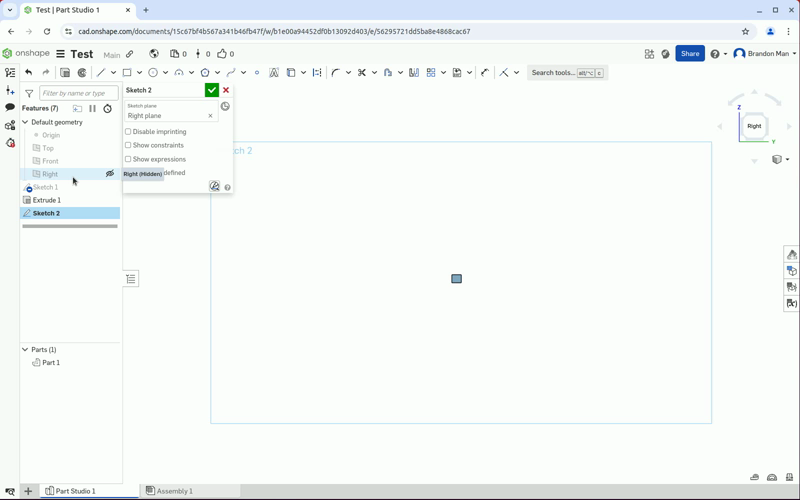
mouse_move(73, 352)
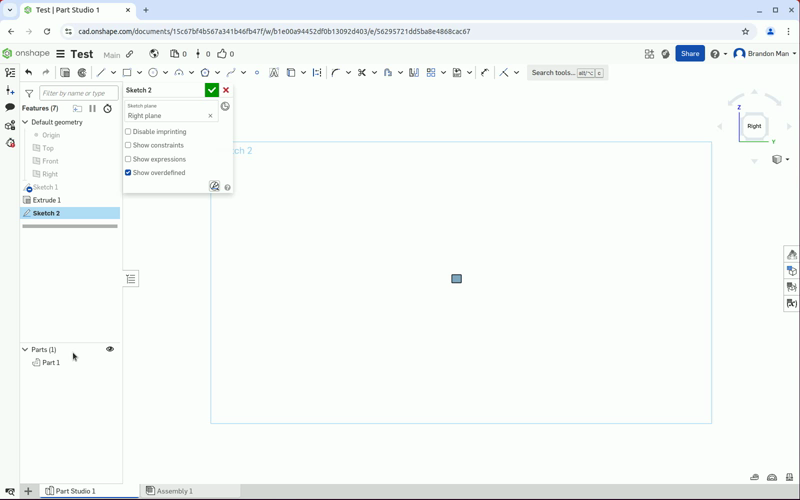
key(y)
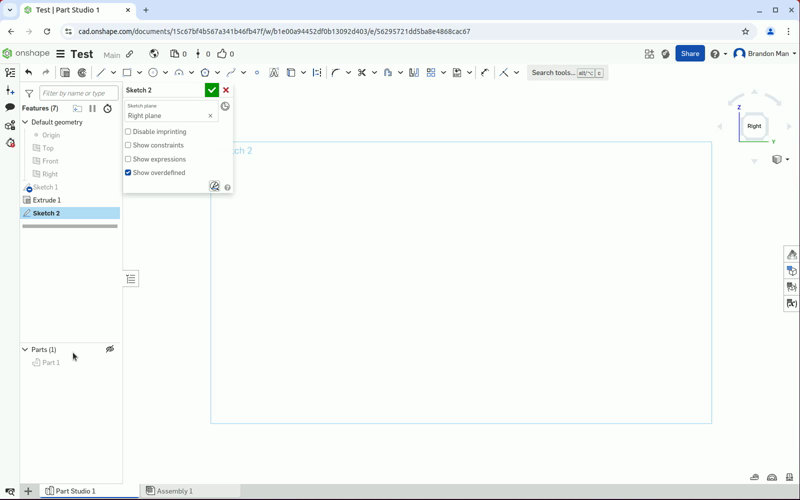
key(l)
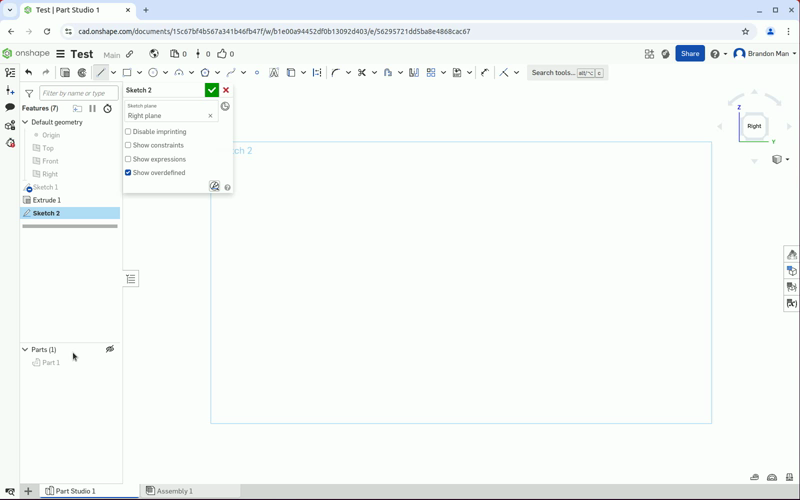
key_down(shift)
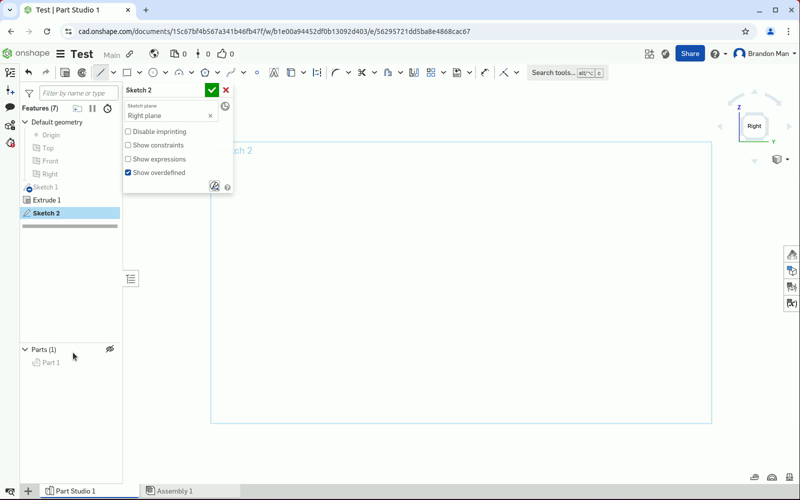
mouse_move(454, 279)
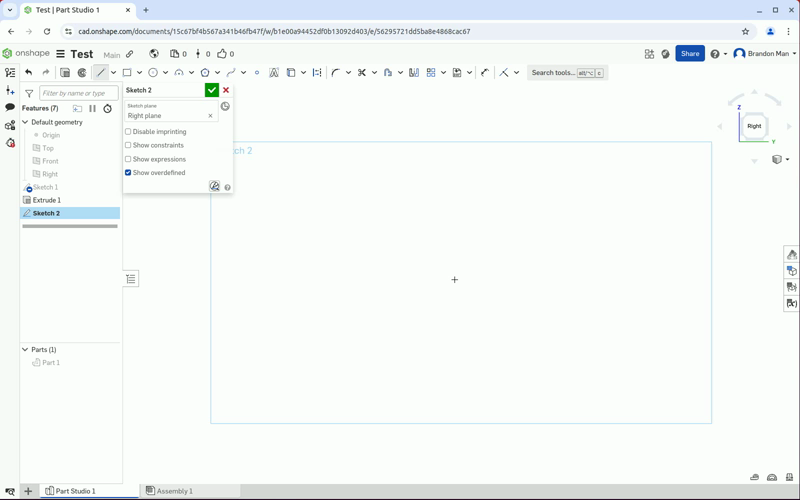
click(454, 279)
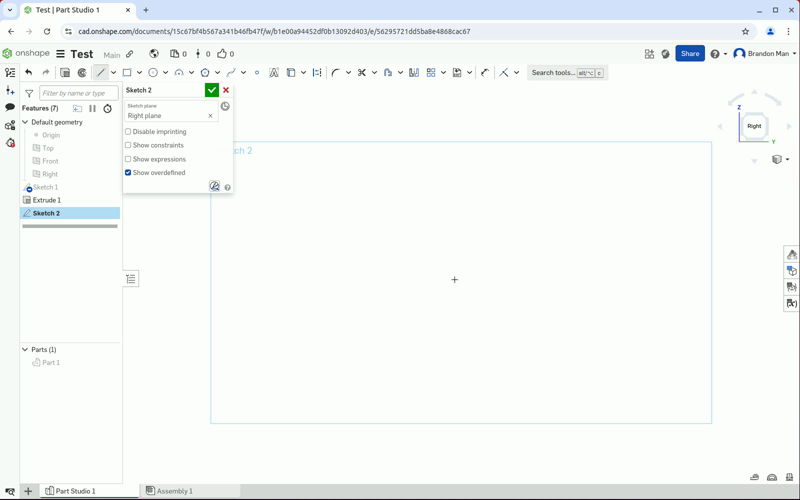
key_up(shift)
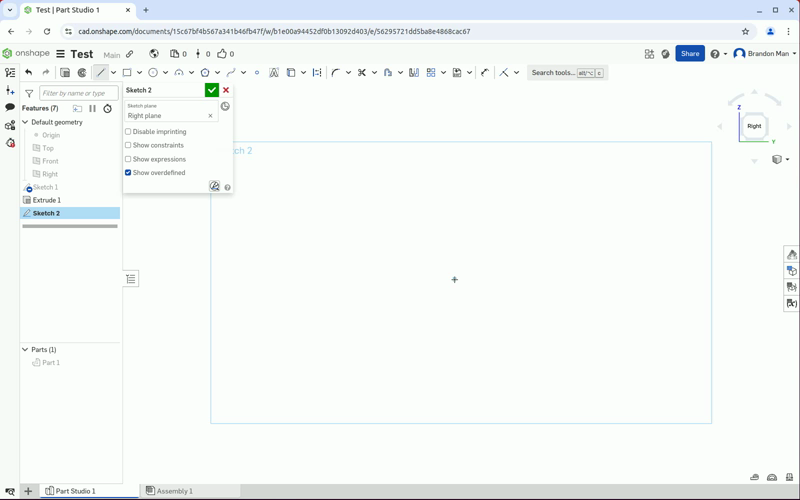
key_down(shift)
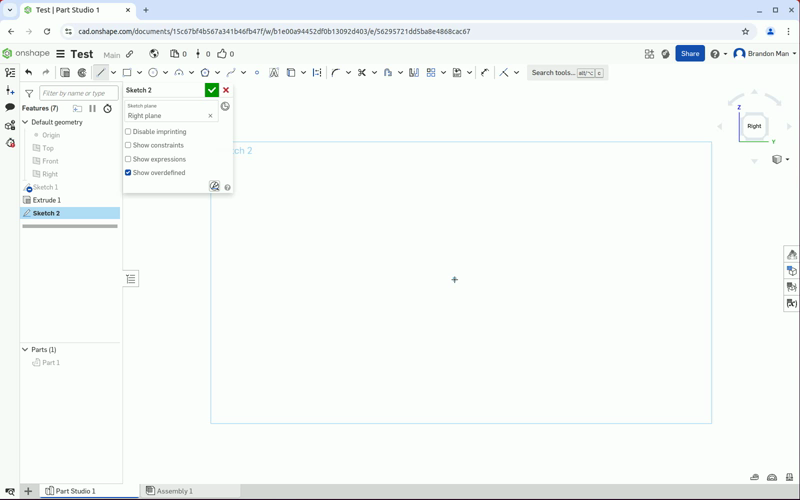
mouse_move(484, 279)
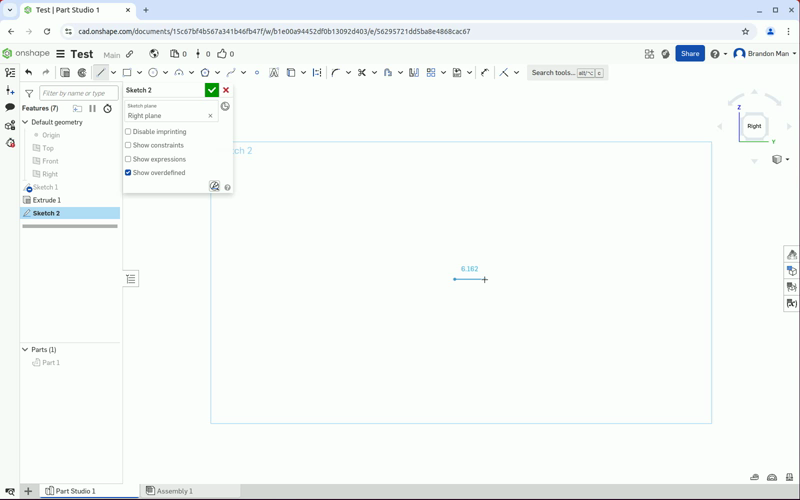
mouse_move(459, 279)
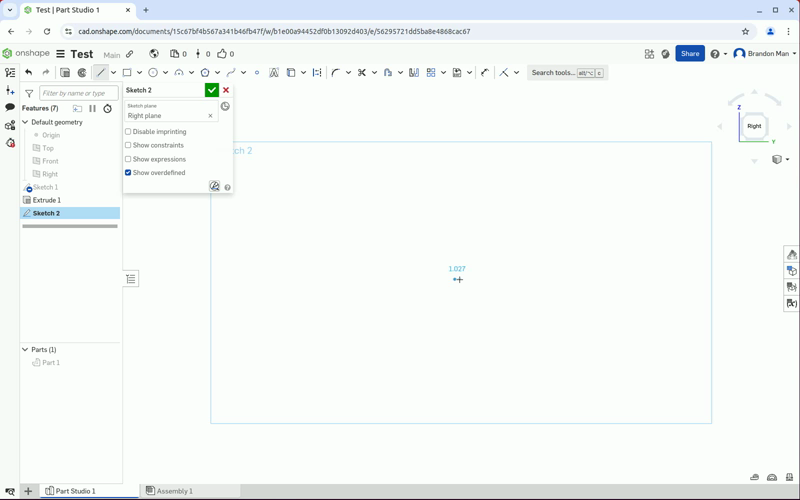
scroll(6)
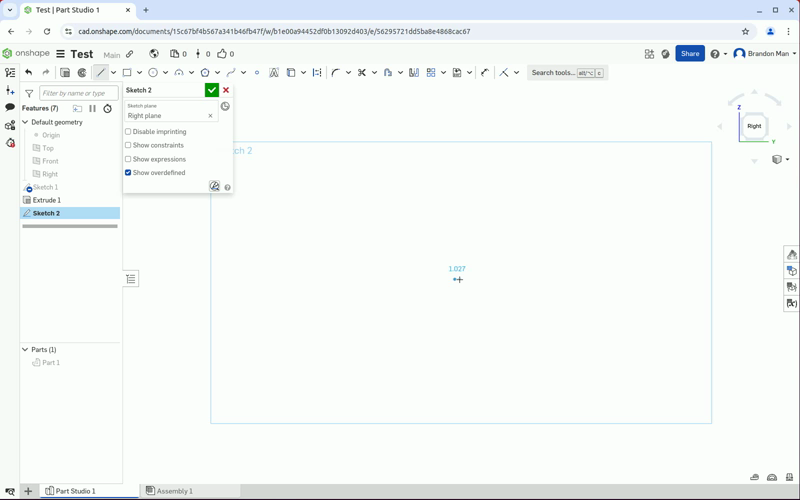
scroll(6)
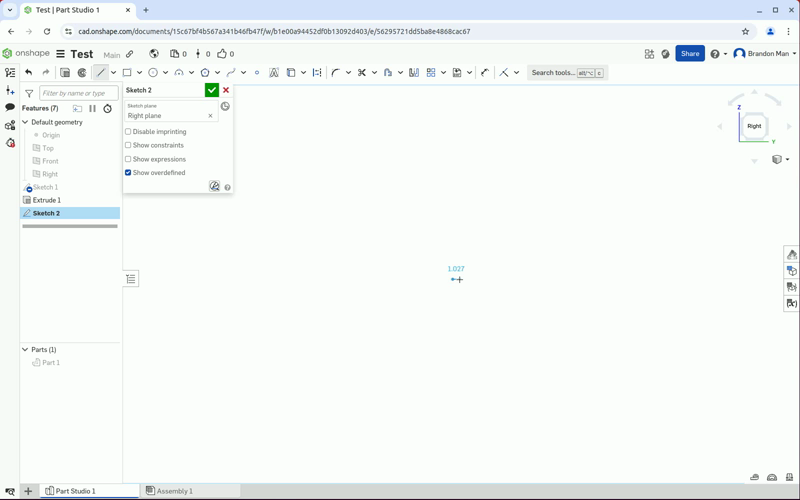
scroll(6)
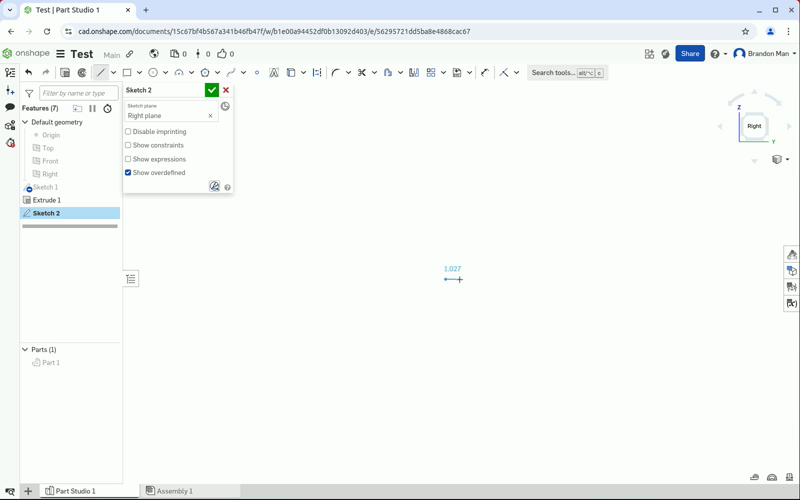
scroll(6)
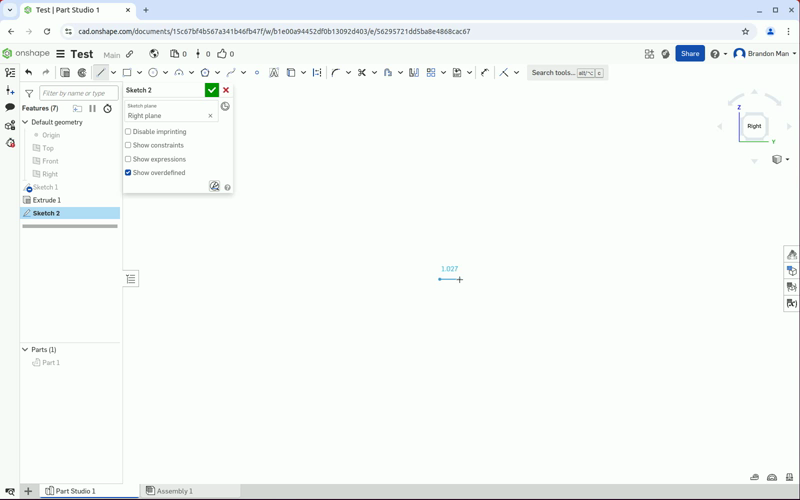
scroll(6)
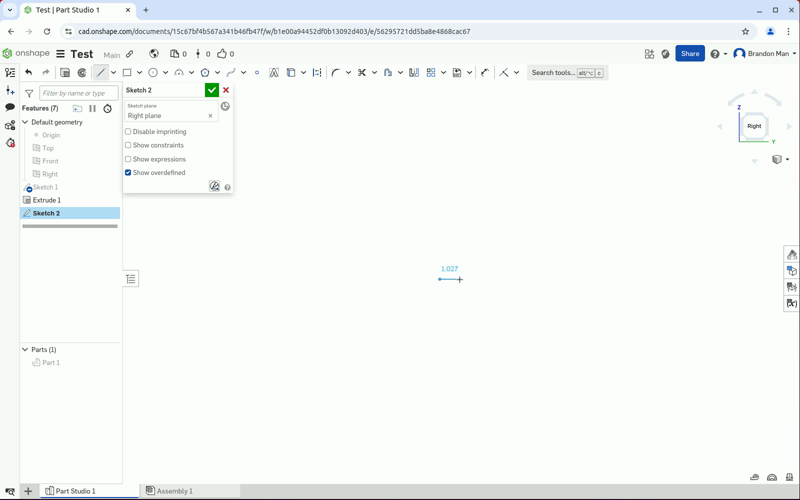
scroll(6)
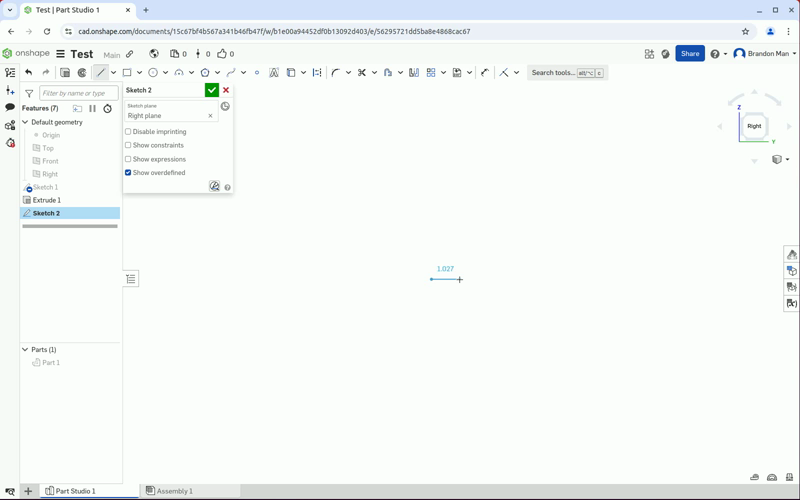
scroll(6)
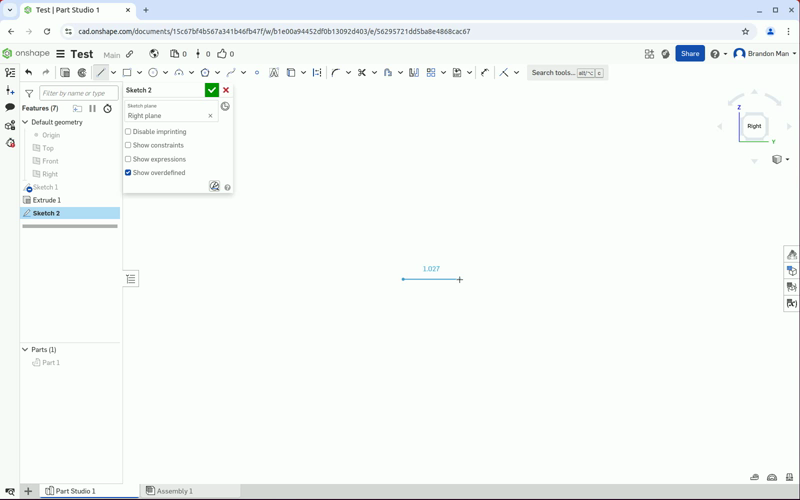
click(459, 279)
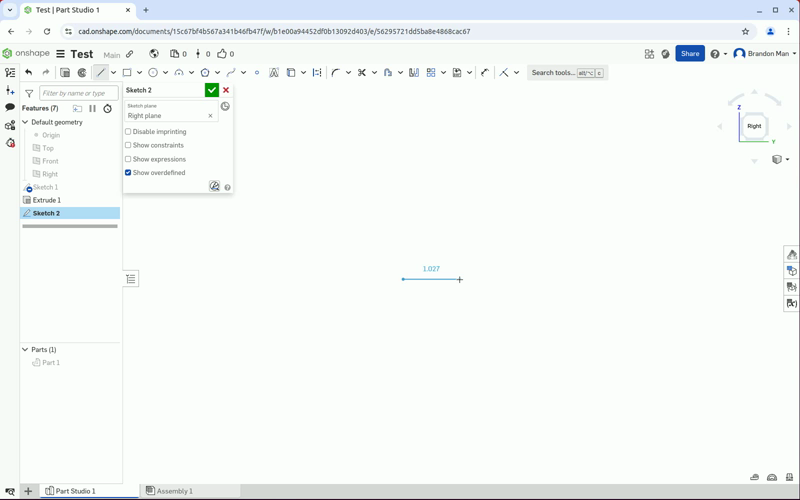
scroll(-6)
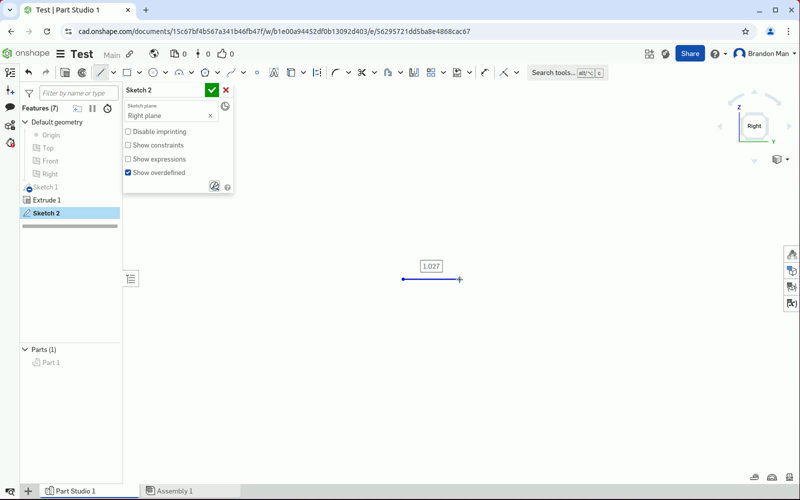
scroll(-6)
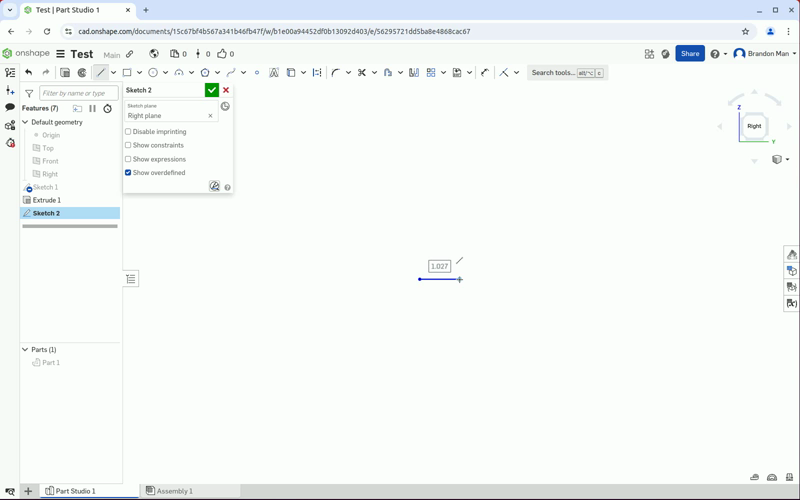
scroll(-6)
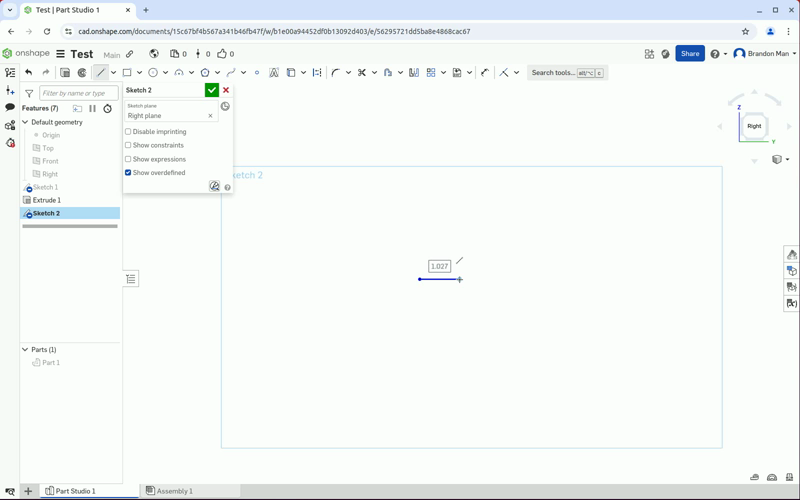
scroll(-6)
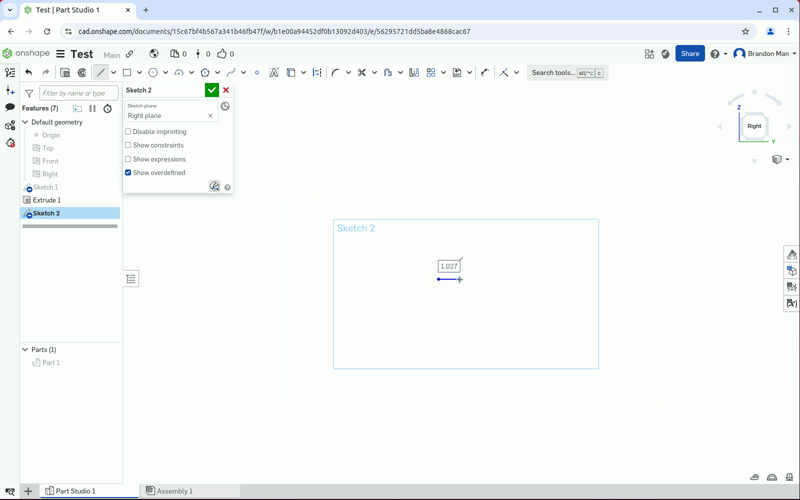
scroll(-6)
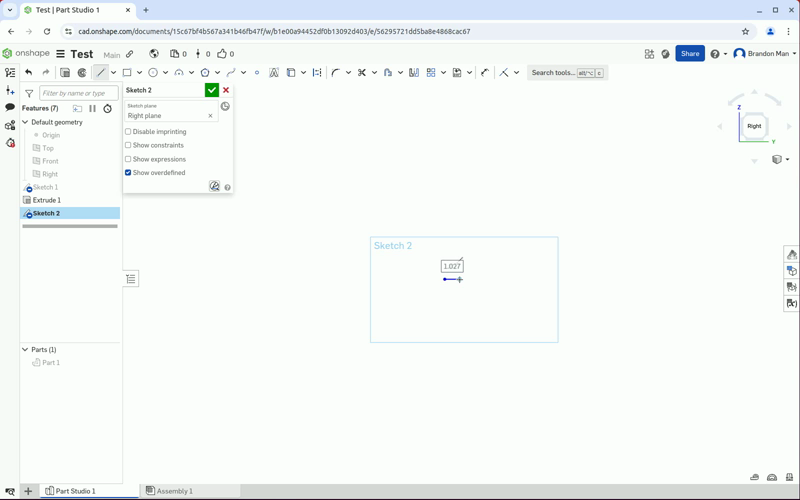
scroll(-6)
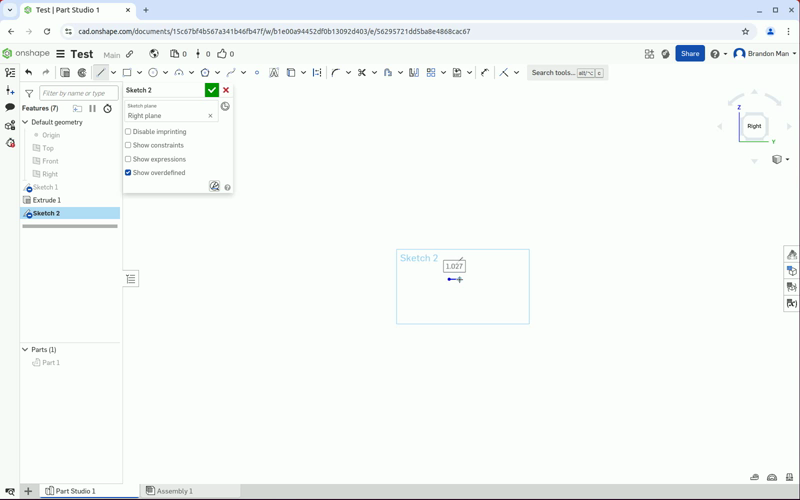
scroll(-6)
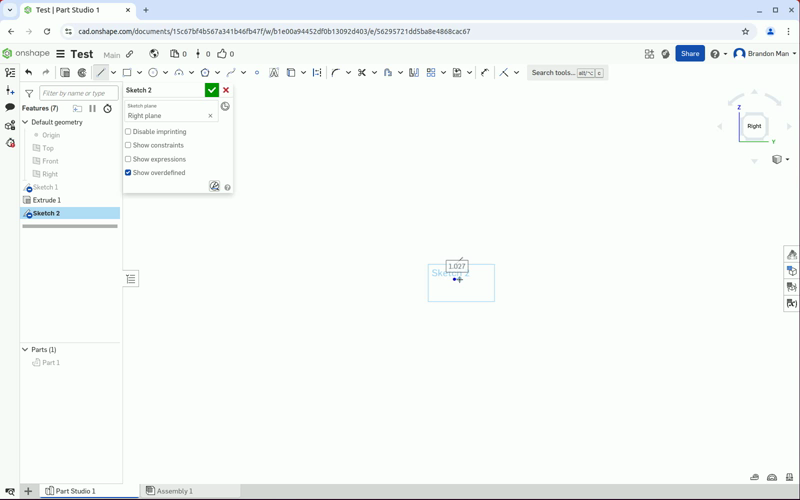
key_up(shift)
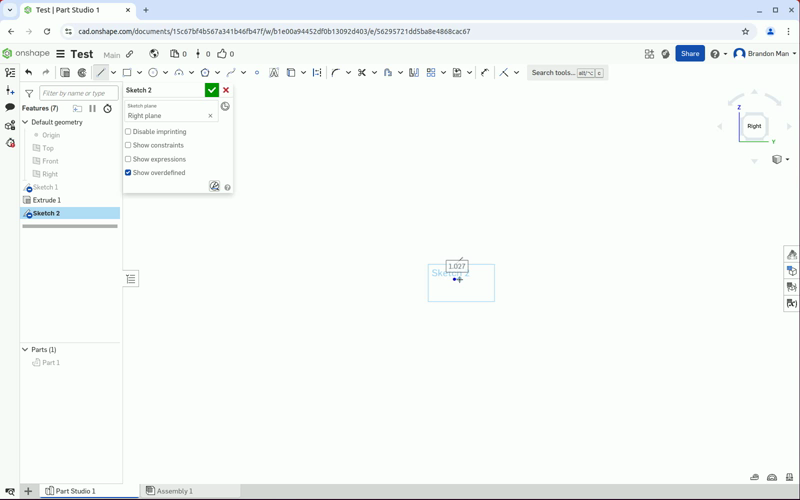
key_down(shift)
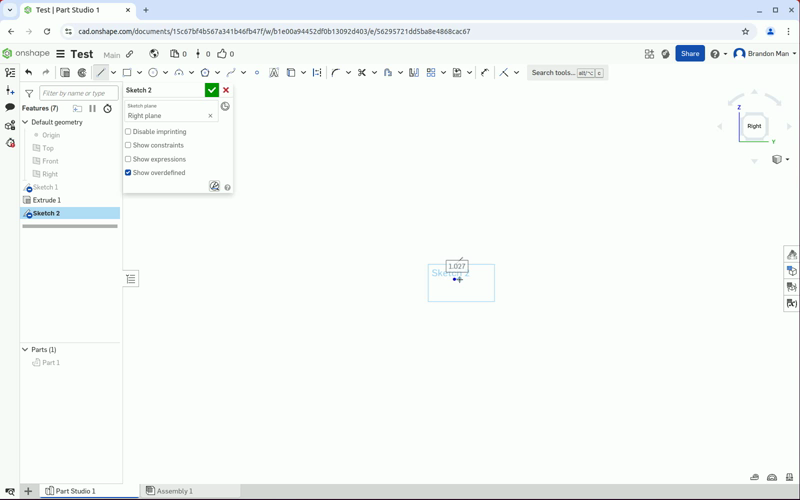
mouse_move(489, 279)
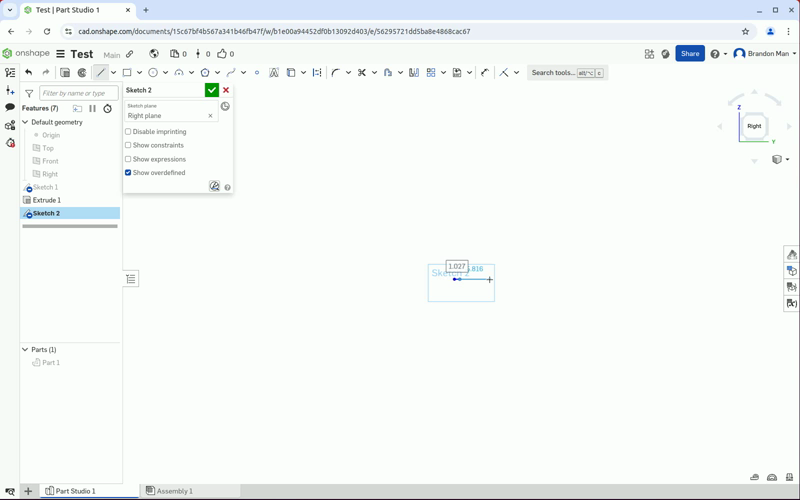
mouse_move(459, 274)
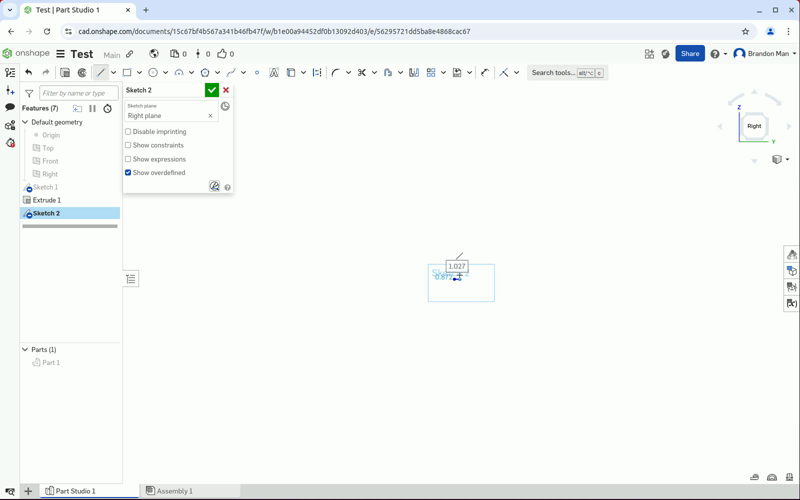
scroll(6)
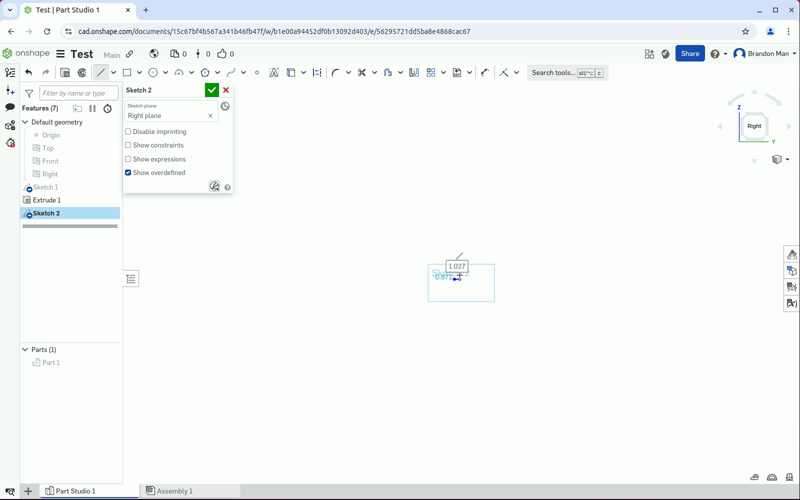
scroll(6)
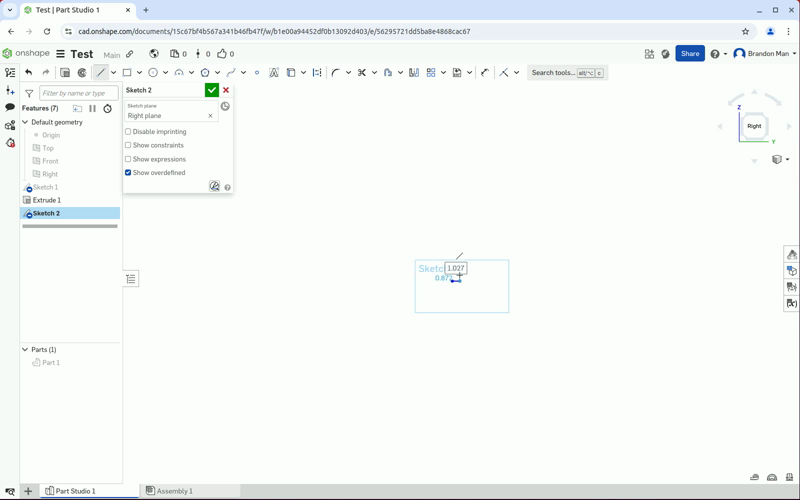
scroll(6)
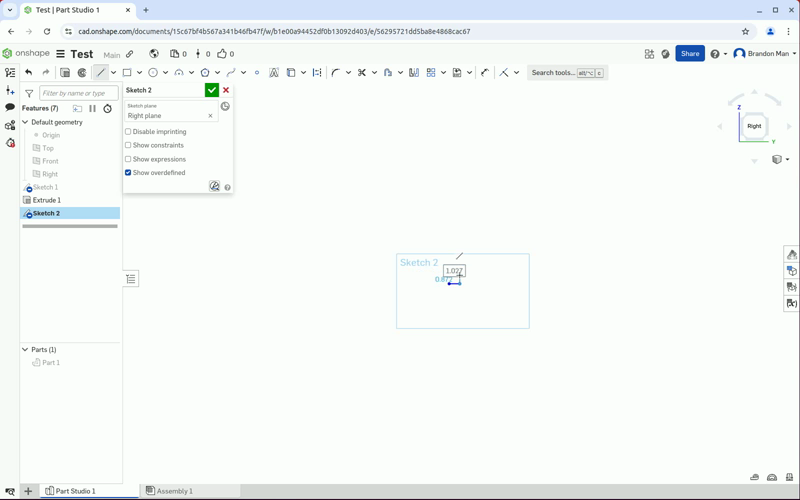
scroll(6)
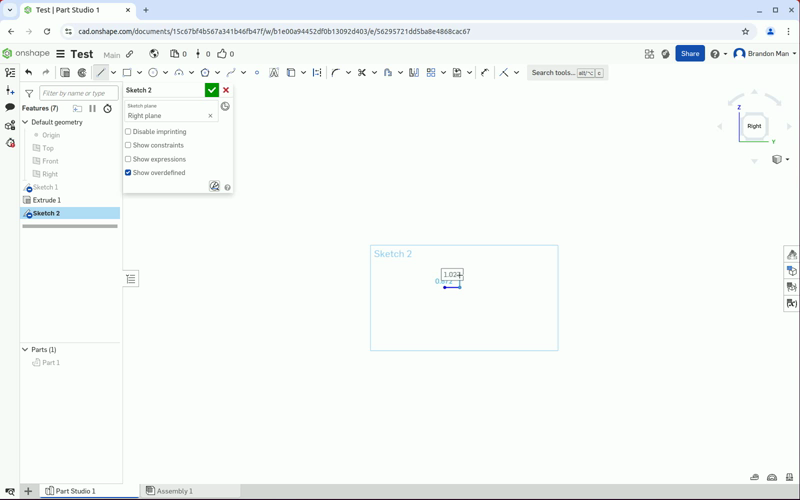
scroll(6)
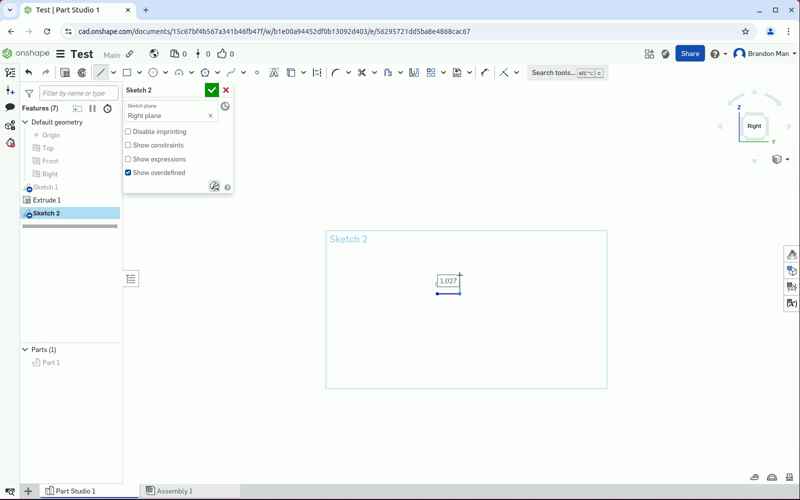
scroll(6)
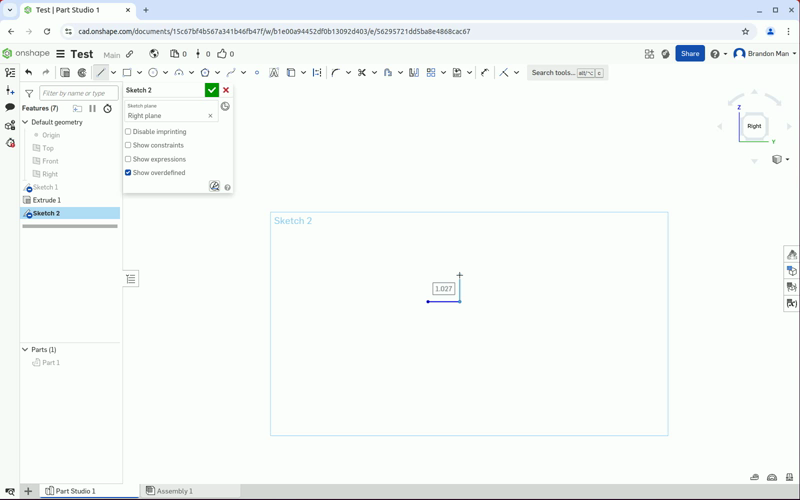
scroll(6)
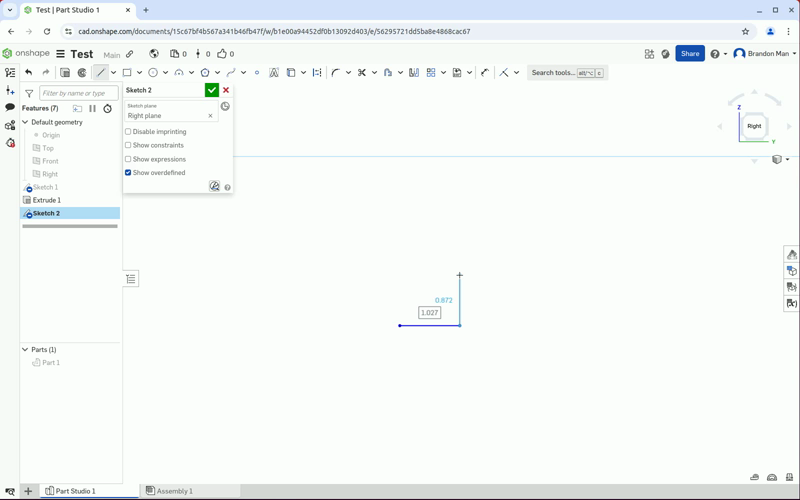
click(459, 274)
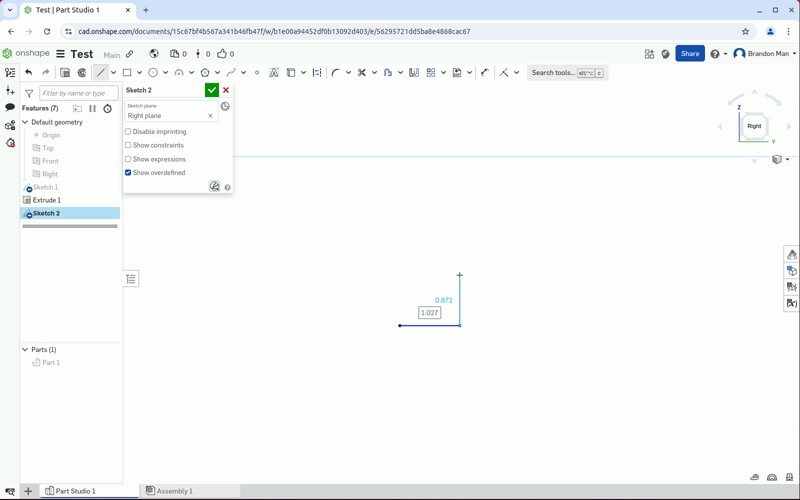
scroll(-6)
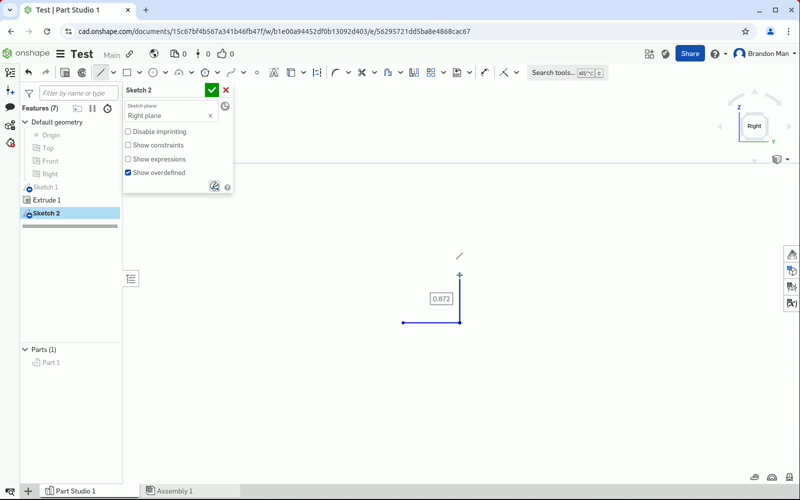
scroll(-6)
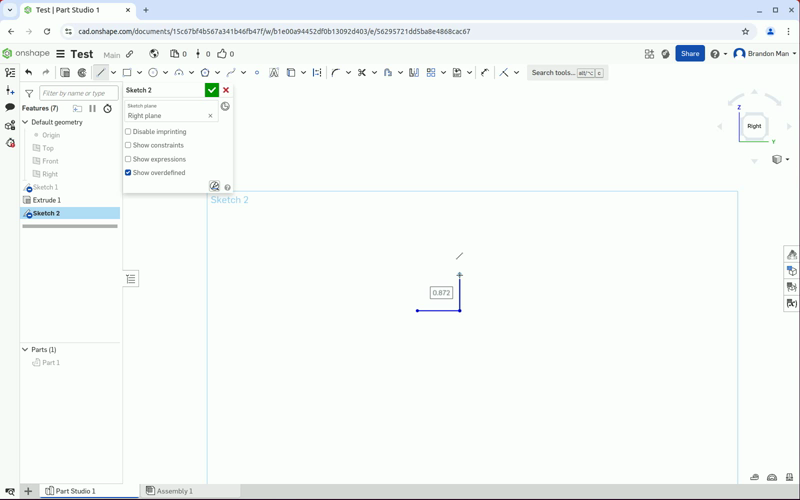
scroll(-6)
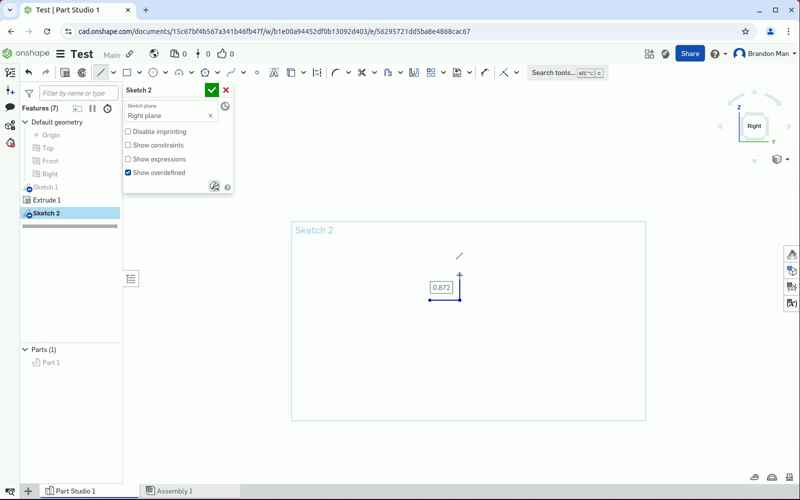
scroll(-6)
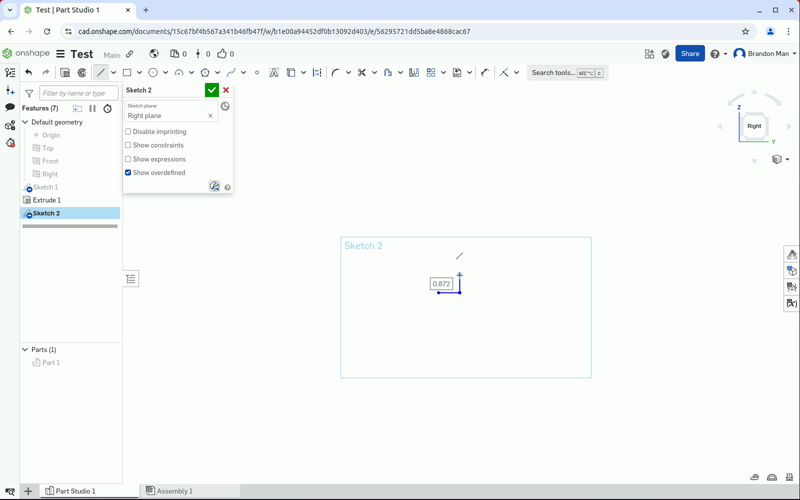
scroll(-6)
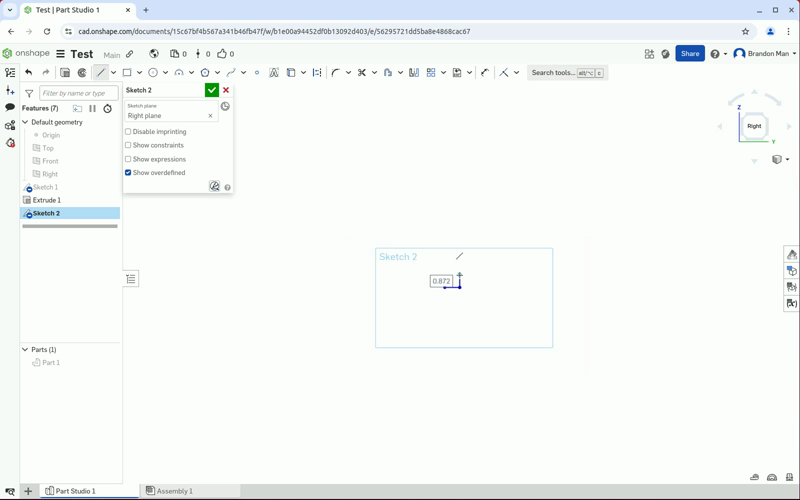
scroll(-6)
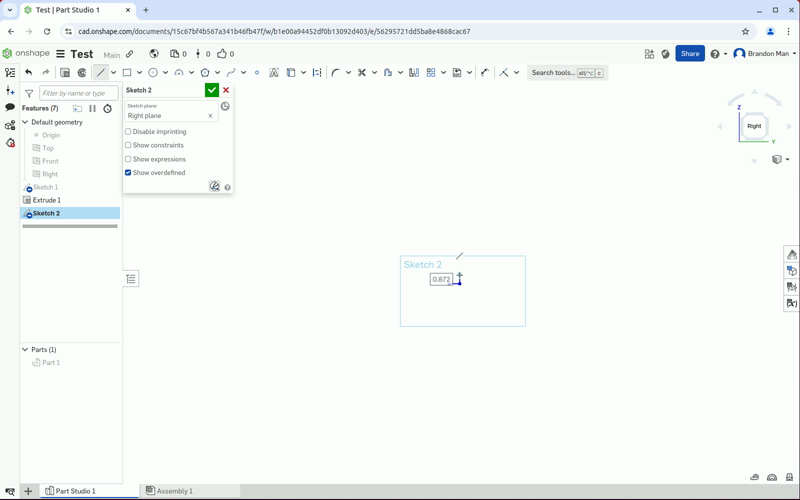
scroll(-6)
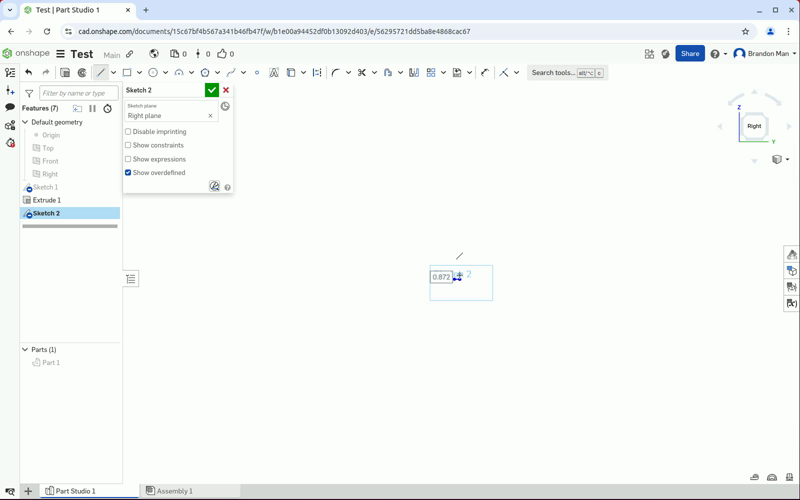
key_up(shift)
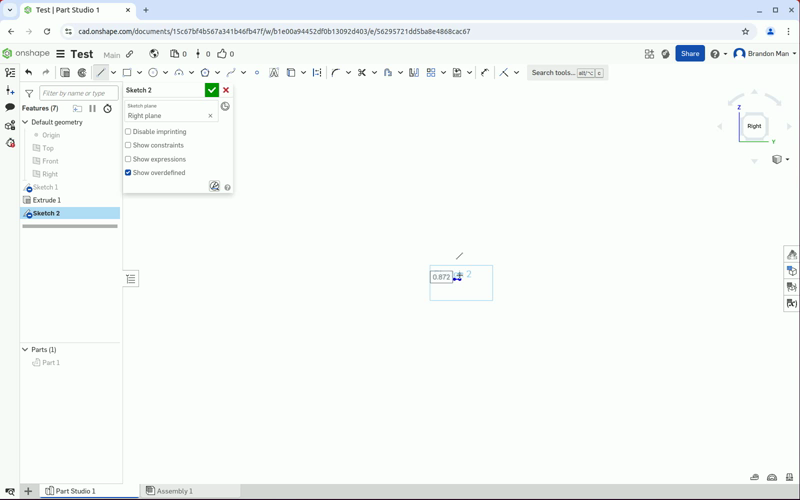
key_down(shift)
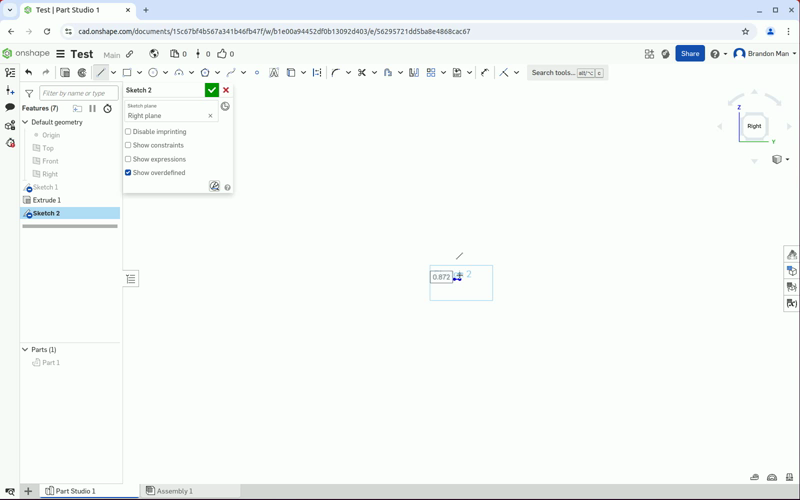
mouse_move(489, 274)
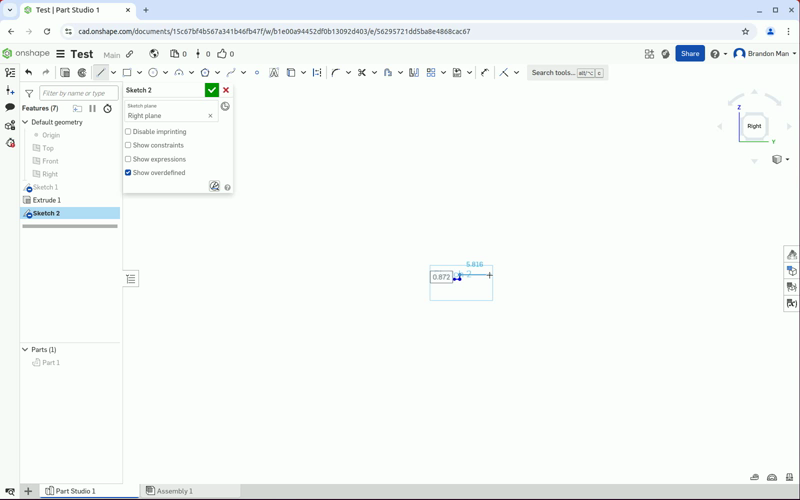
mouse_move(454, 274)
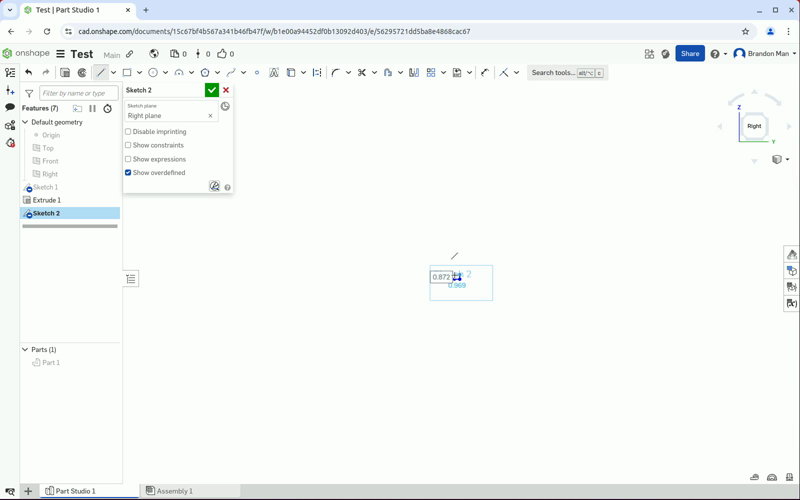
scroll(6)
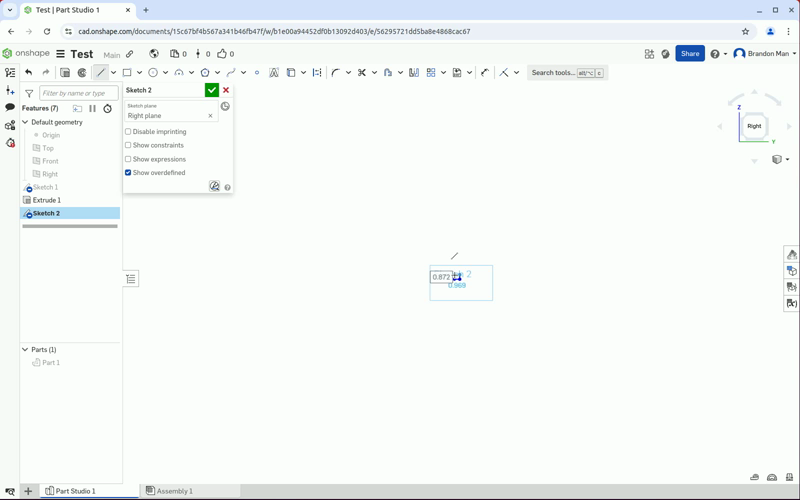
scroll(6)
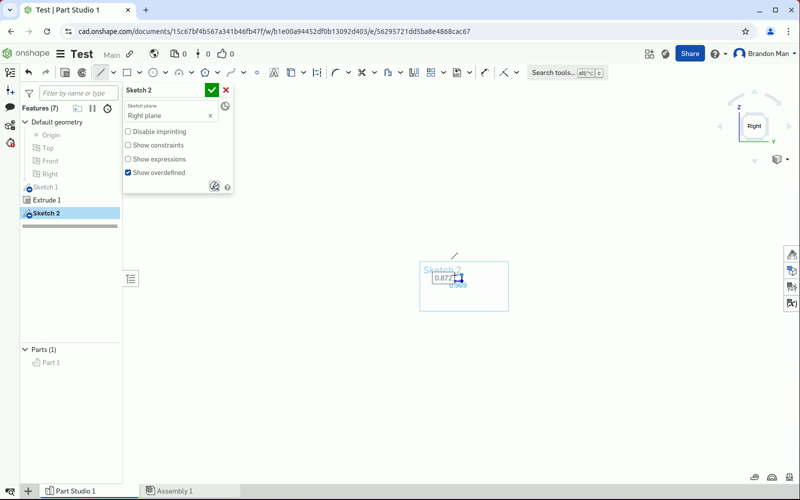
scroll(6)
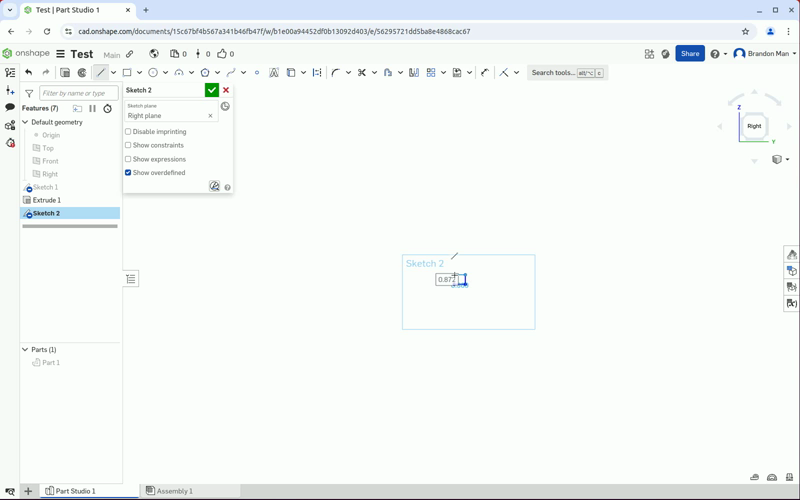
scroll(6)
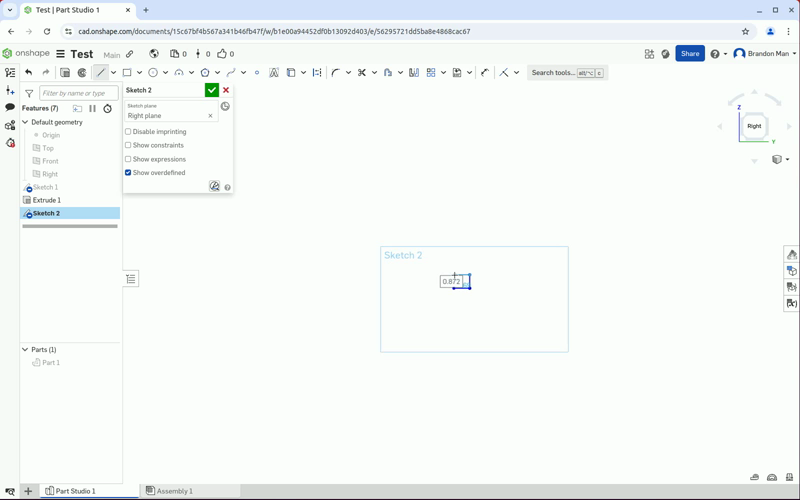
scroll(6)
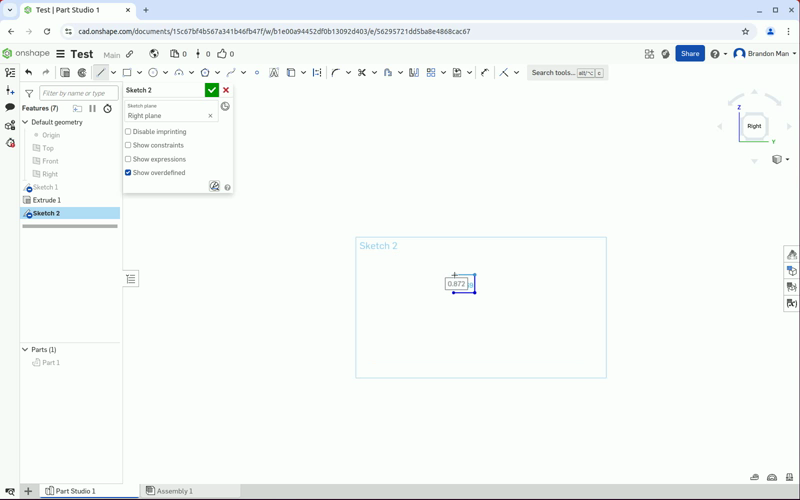
scroll(6)
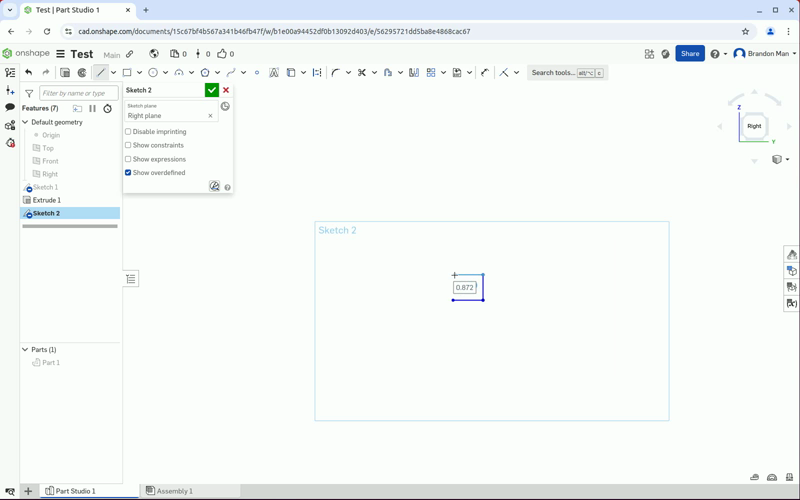
scroll(6)
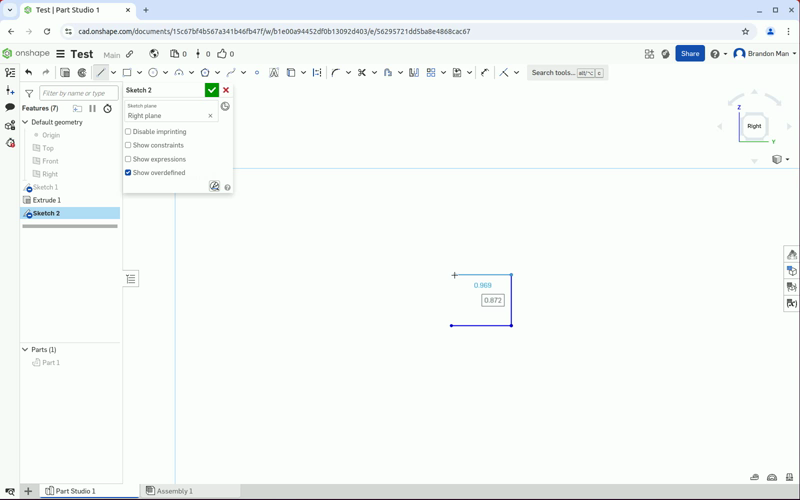
click(454, 274)
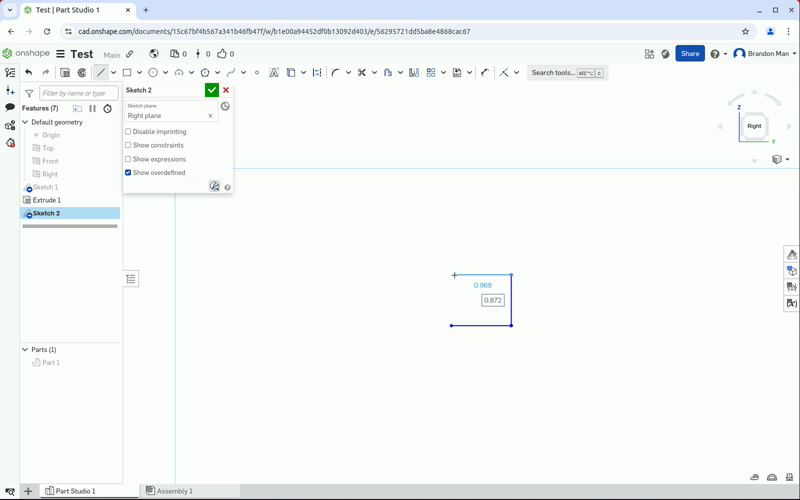
scroll(-6)
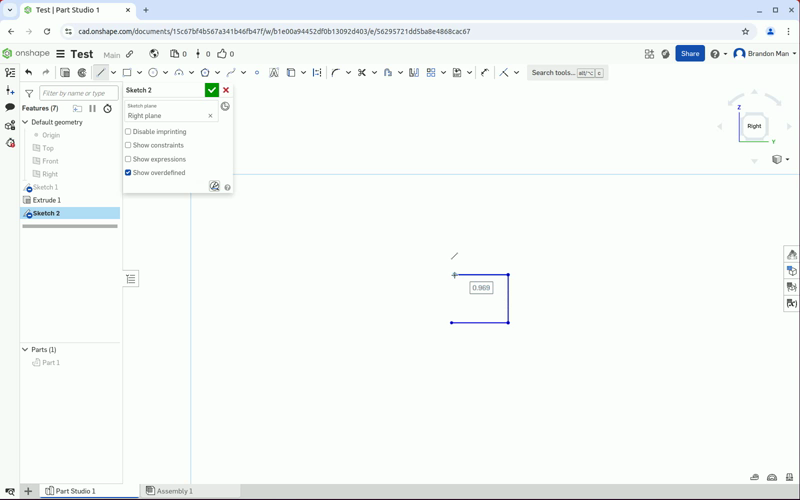
scroll(-6)
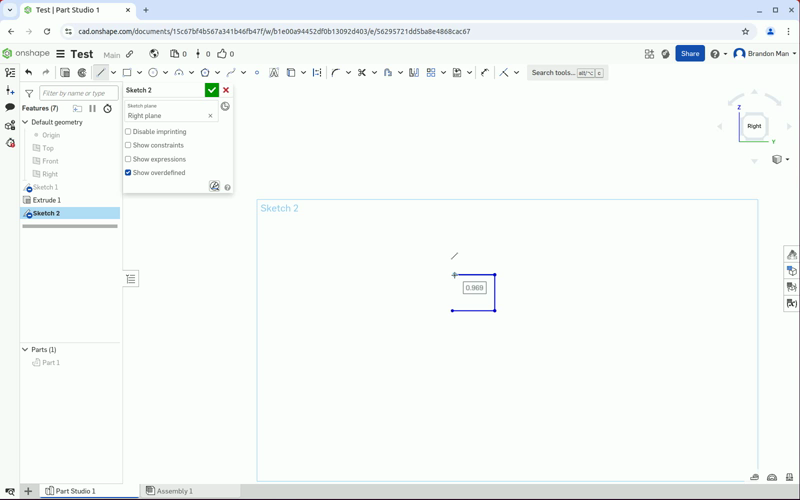
scroll(-6)
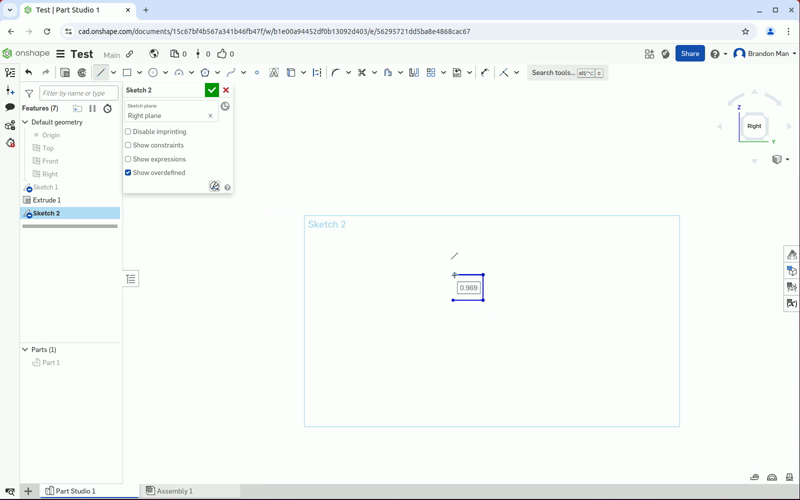
scroll(-6)
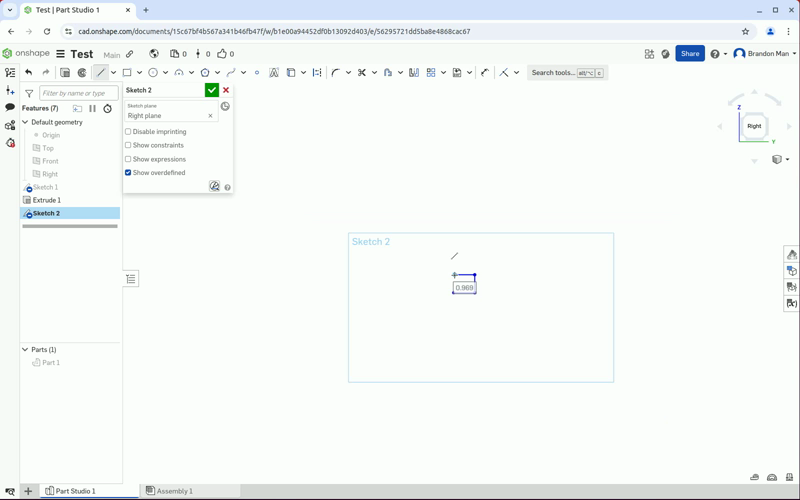
scroll(-6)
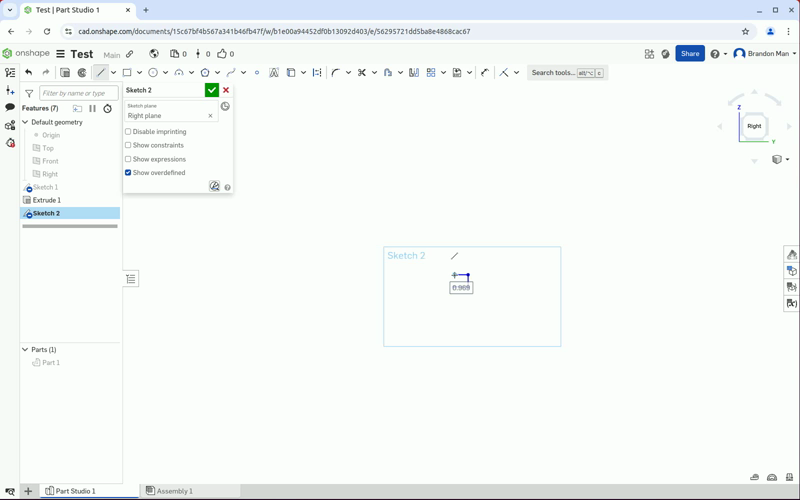
scroll(-6)
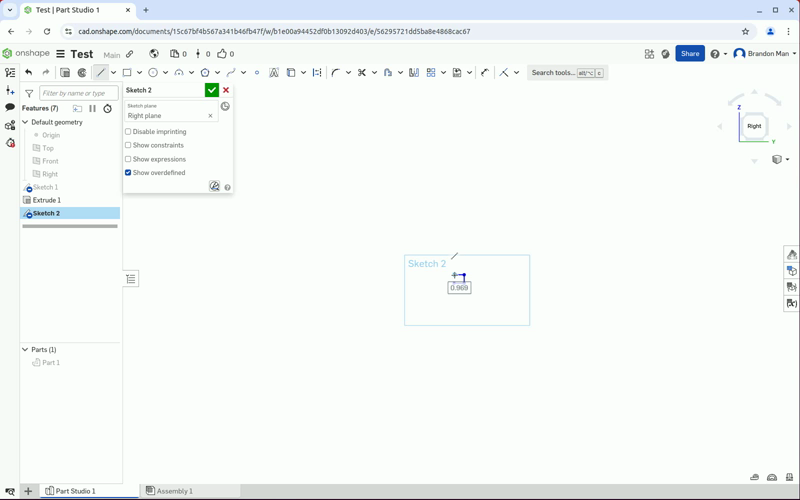
scroll(-6)
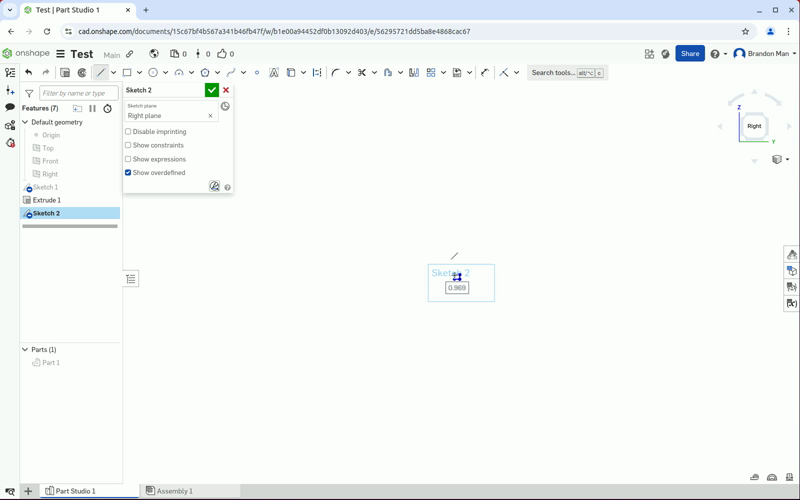
key_up(shift)
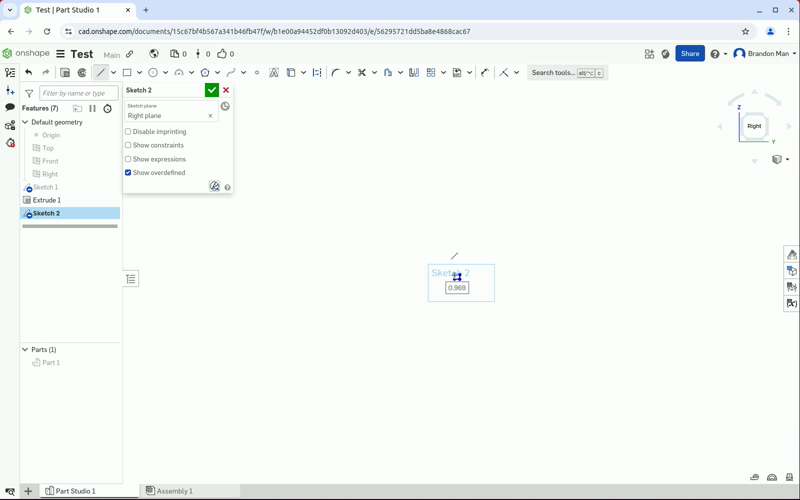
mouse_move(484, 274)
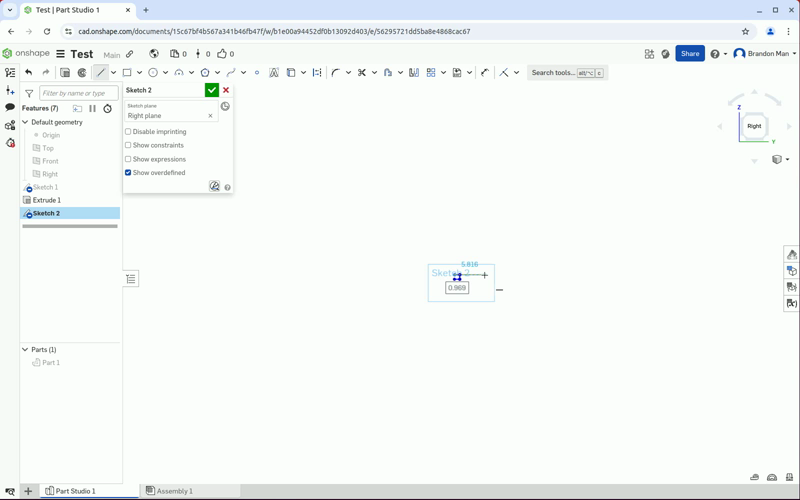
key_down(shift)
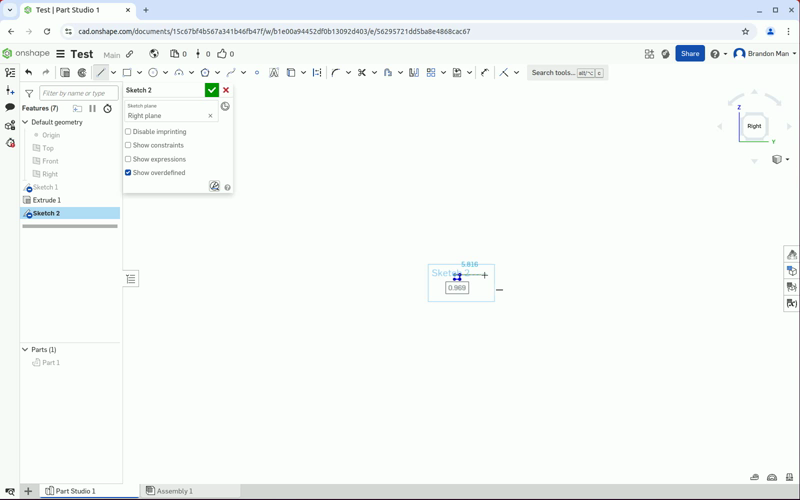
mouse_move(454, 279)
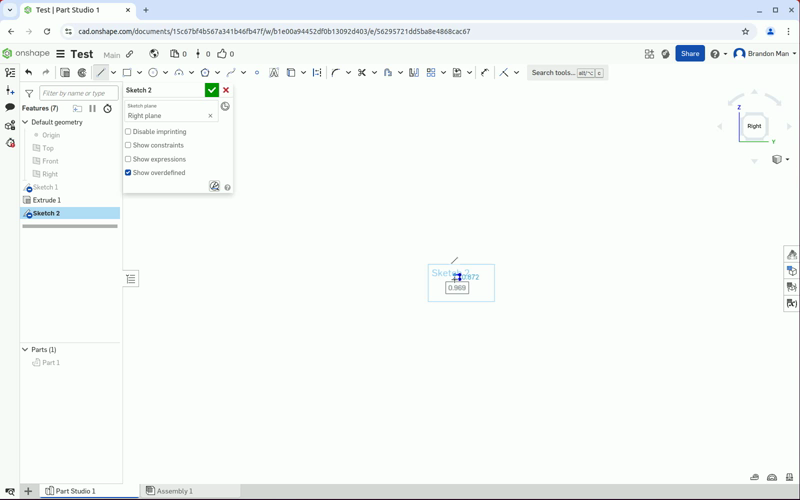
scroll(6)
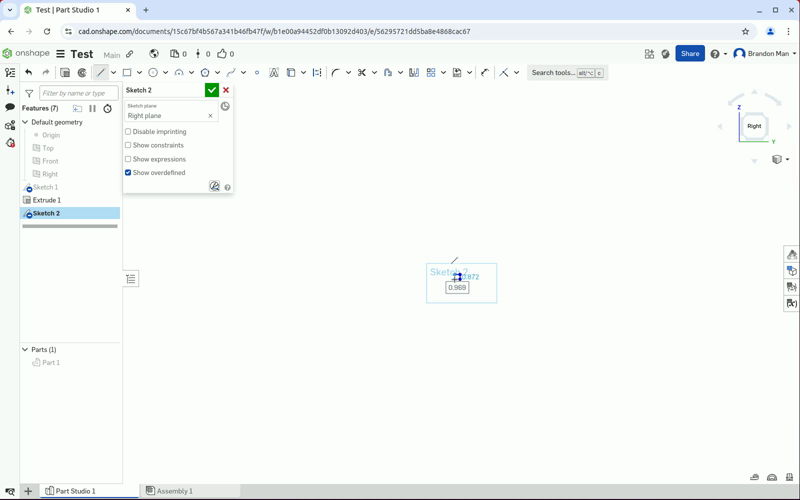
scroll(6)
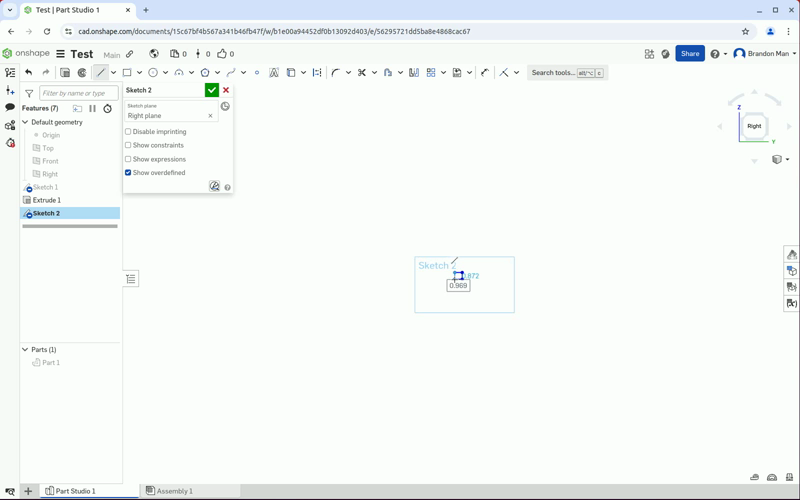
scroll(6)
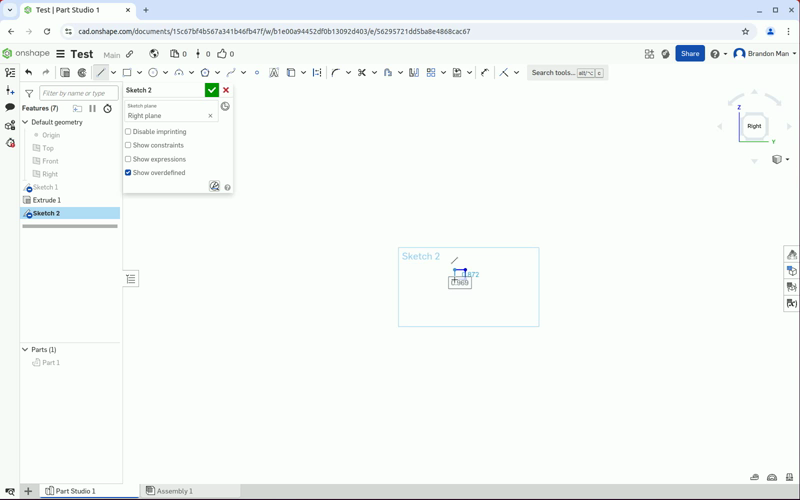
scroll(6)
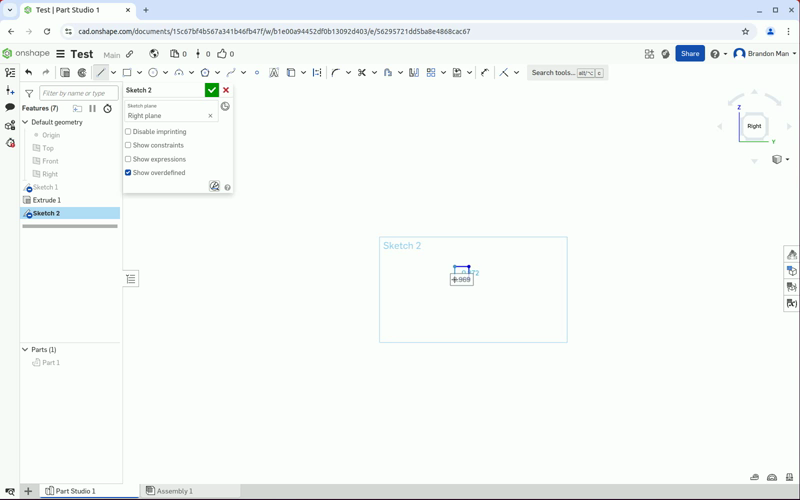
scroll(6)
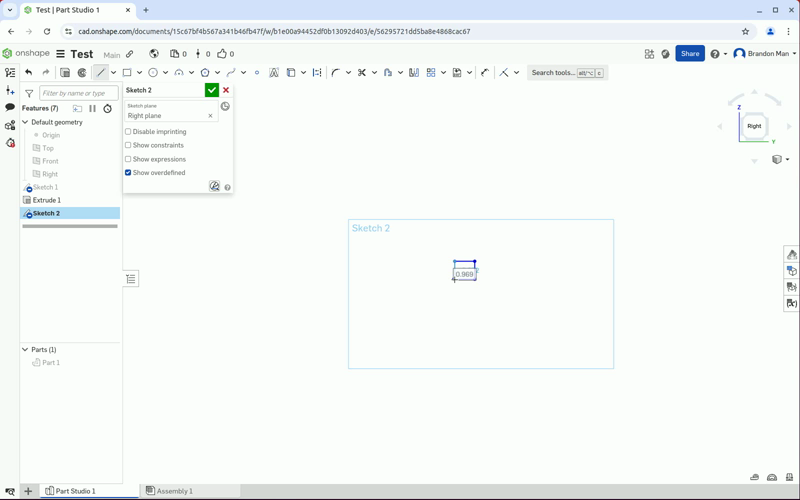
scroll(6)
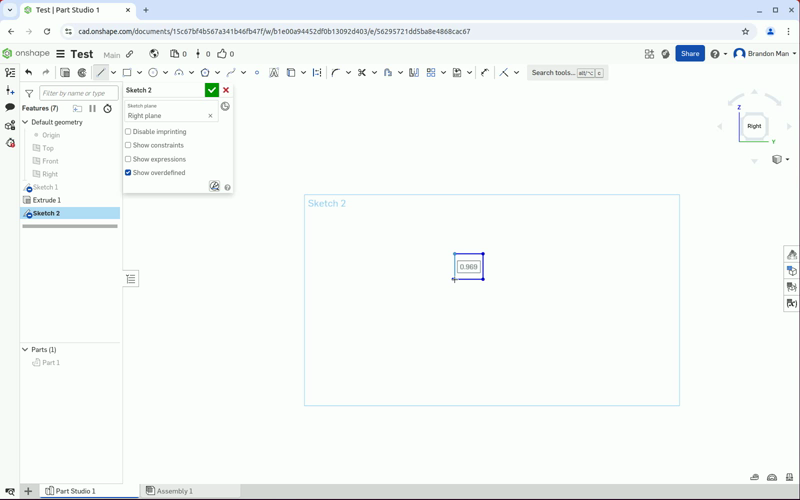
scroll(6)
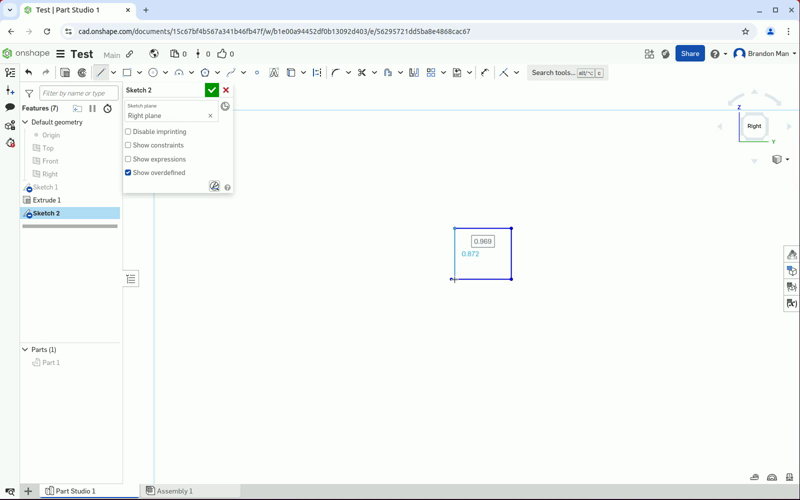
key_up(shift)
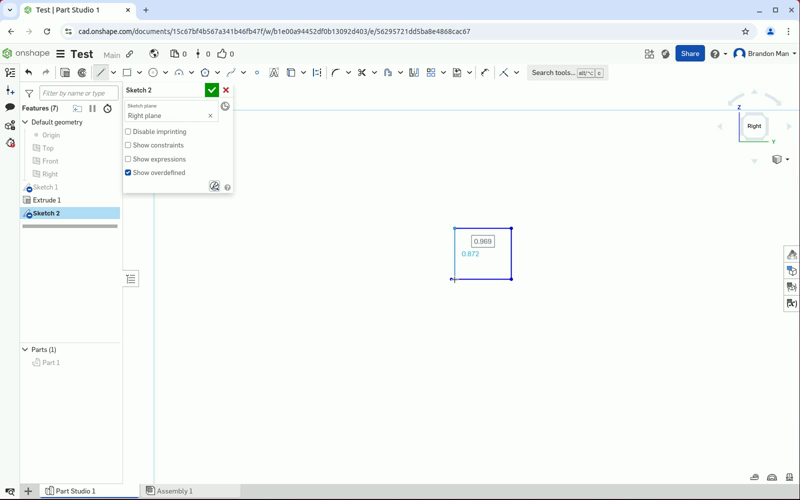
click(454, 279)
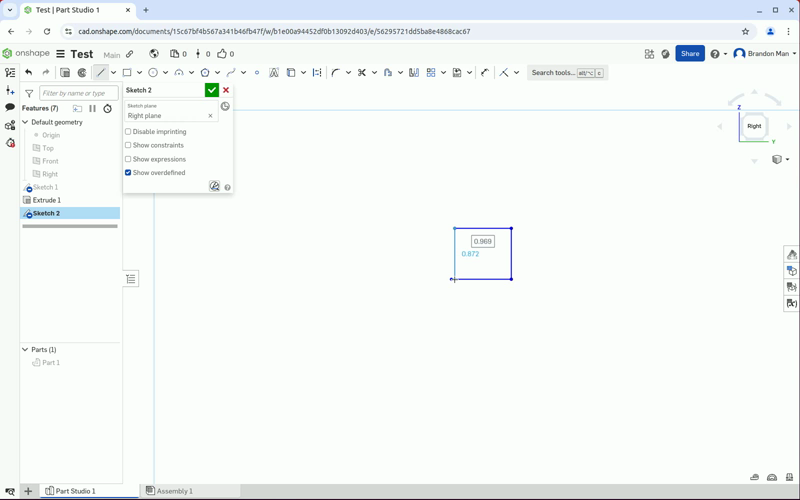
scroll(-6)
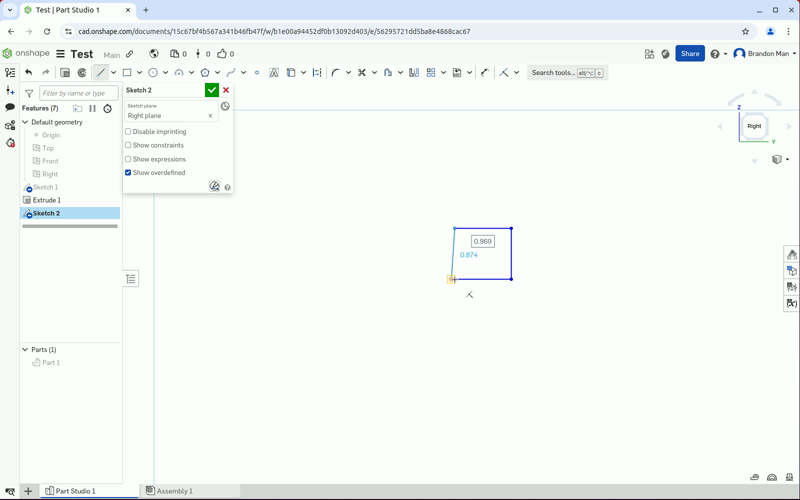
scroll(-6)
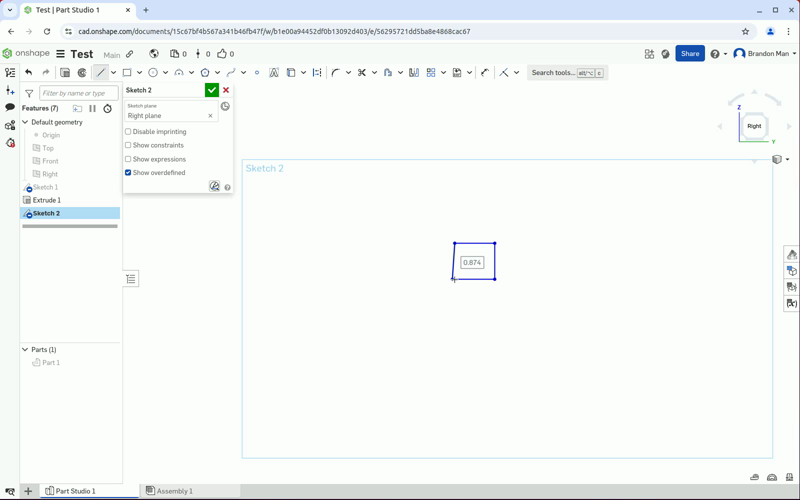
scroll(-6)
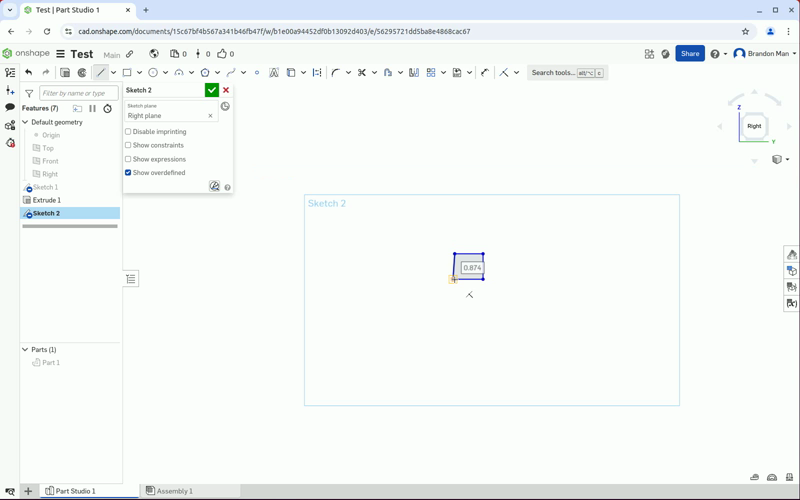
scroll(-6)
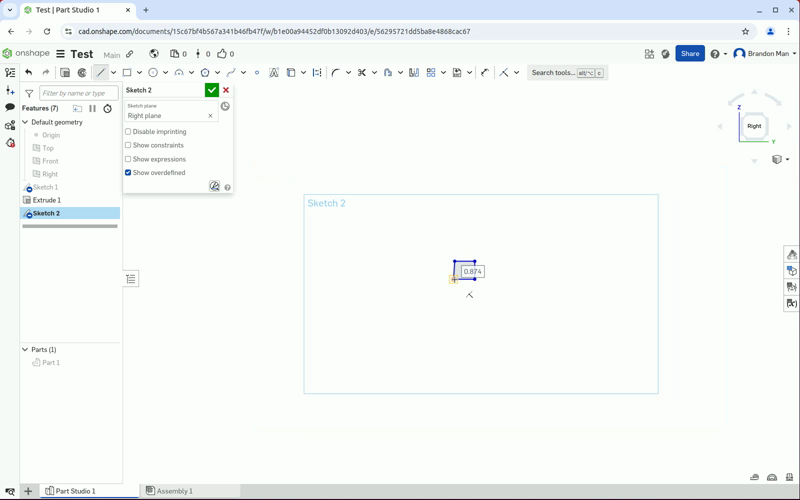
scroll(-6)
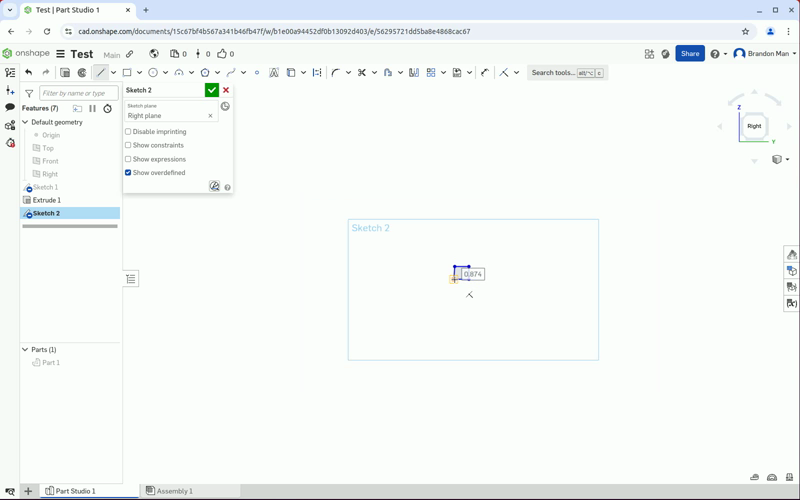
scroll(-6)
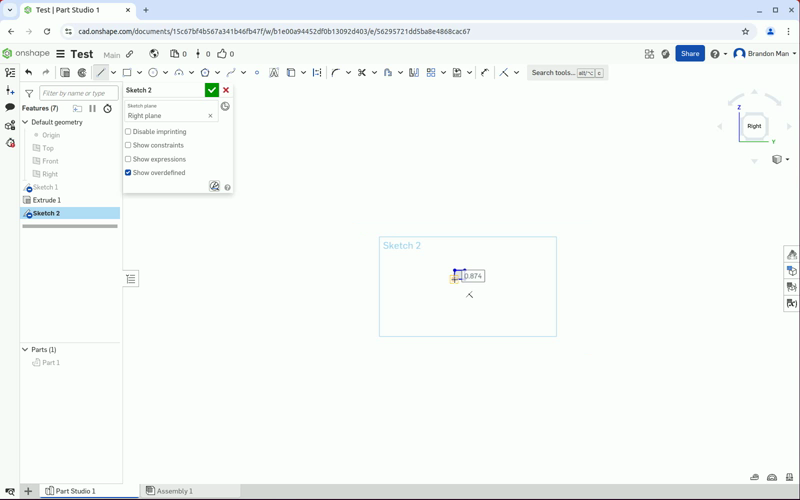
scroll(-6)
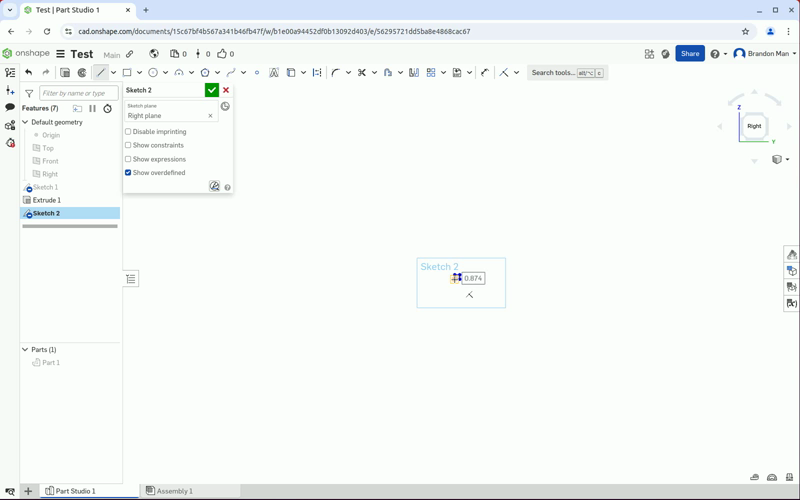
key(esc)
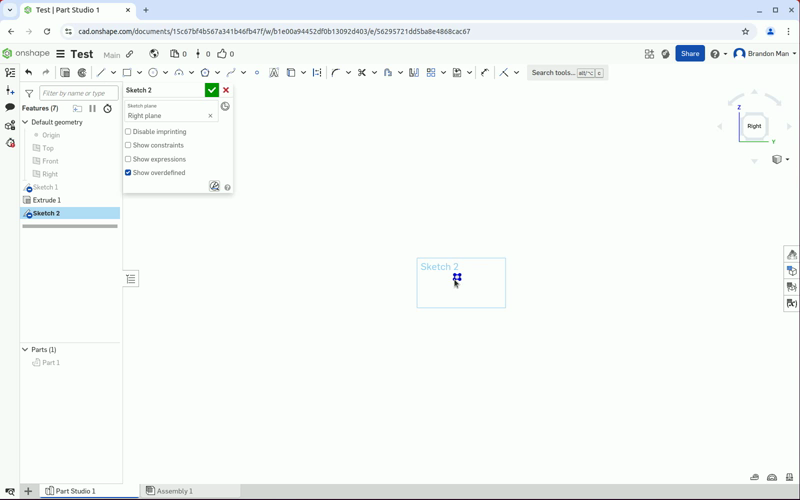
mouse_move(458, 275)
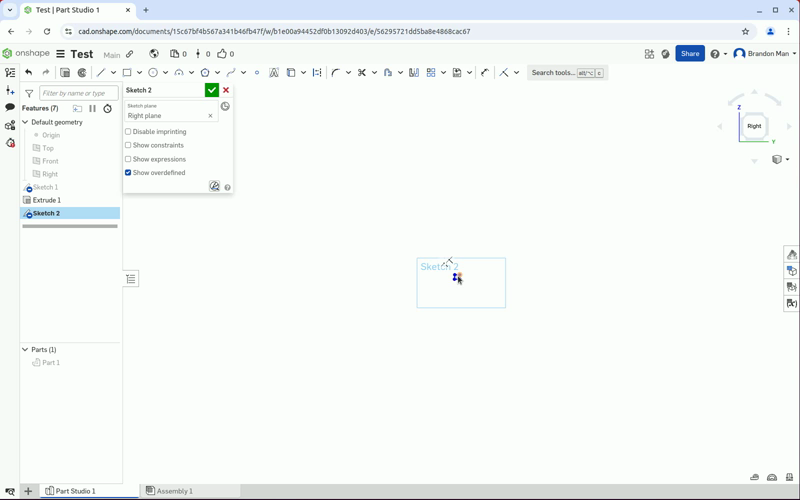
scroll(6)
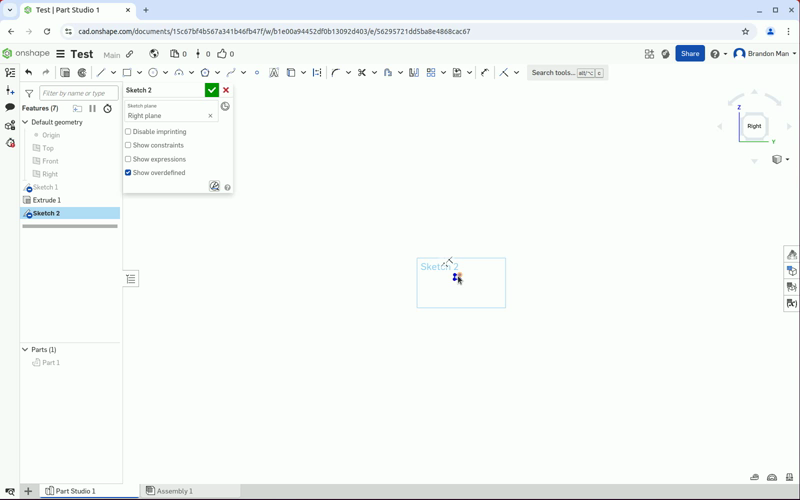
scroll(6)
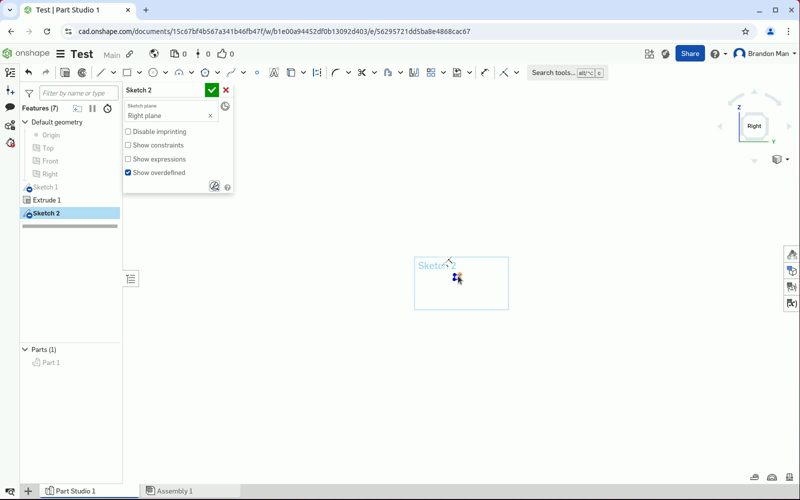
scroll(6)
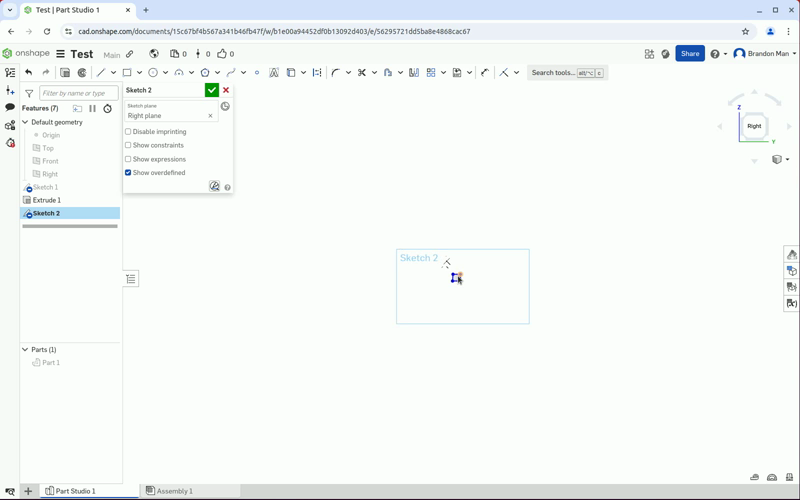
scroll(6)
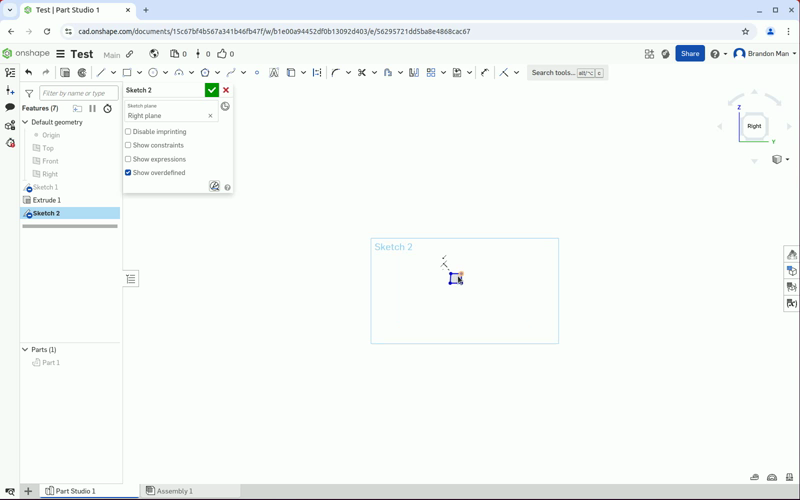
scroll(6)
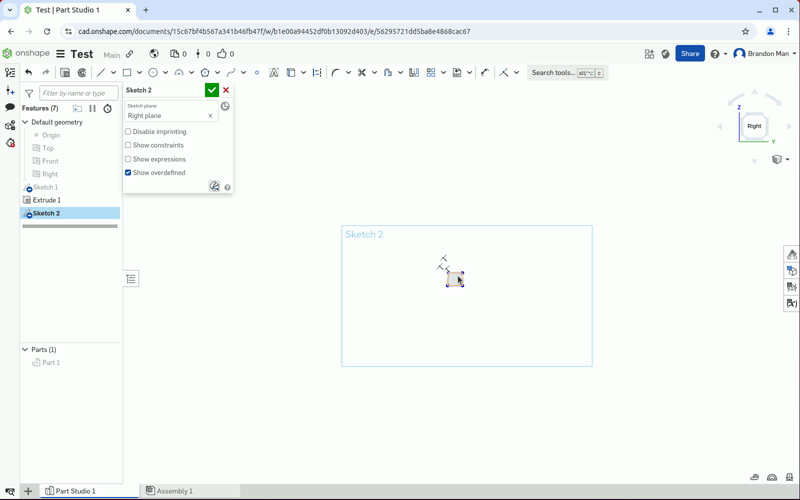
scroll(6)
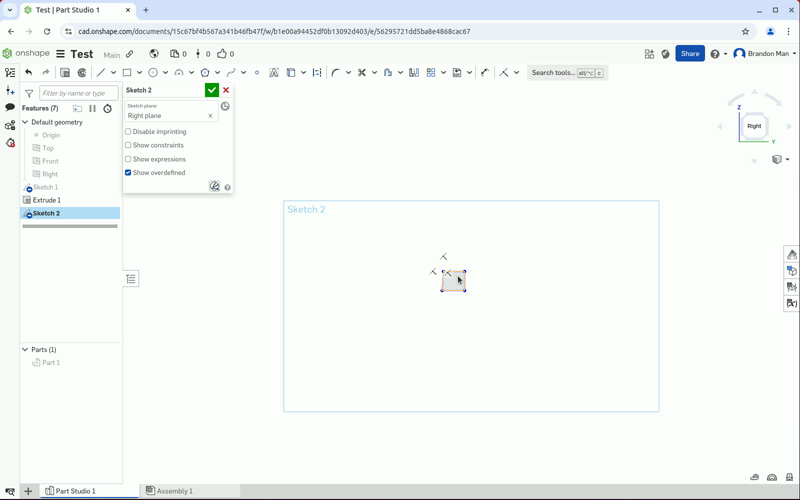
scroll(6)
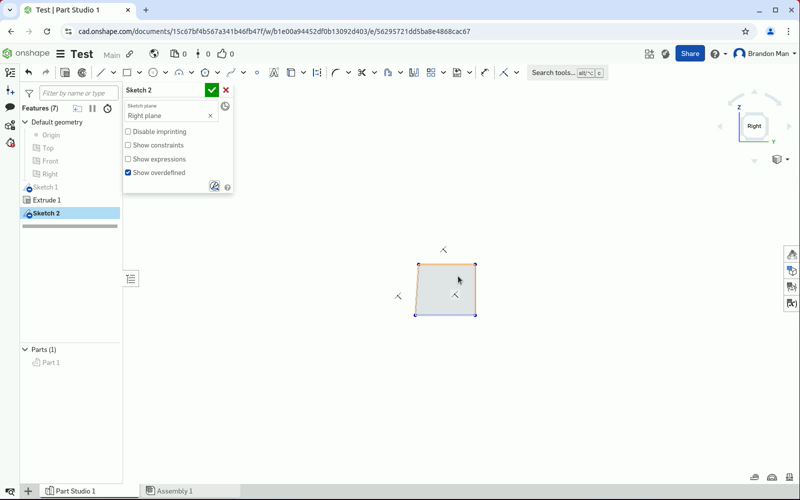
click(458, 275)
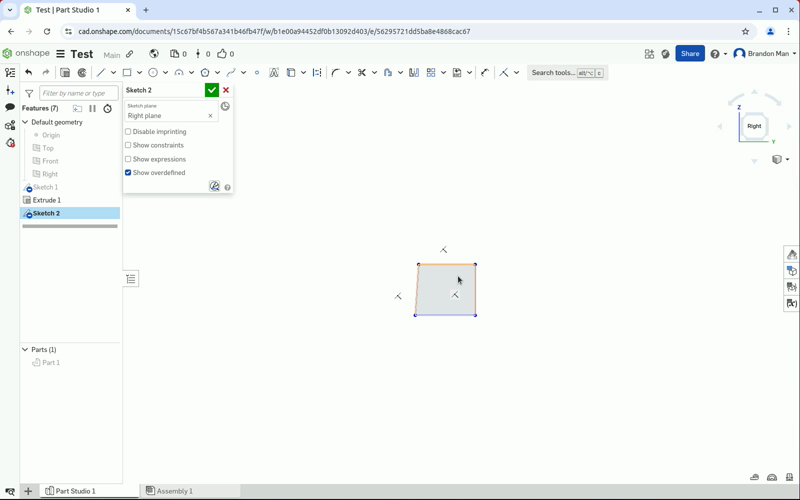
scroll(-6)
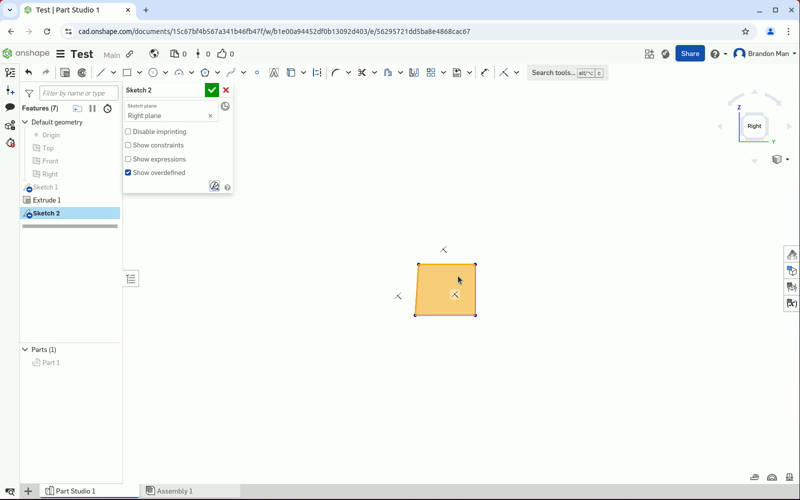
scroll(-6)
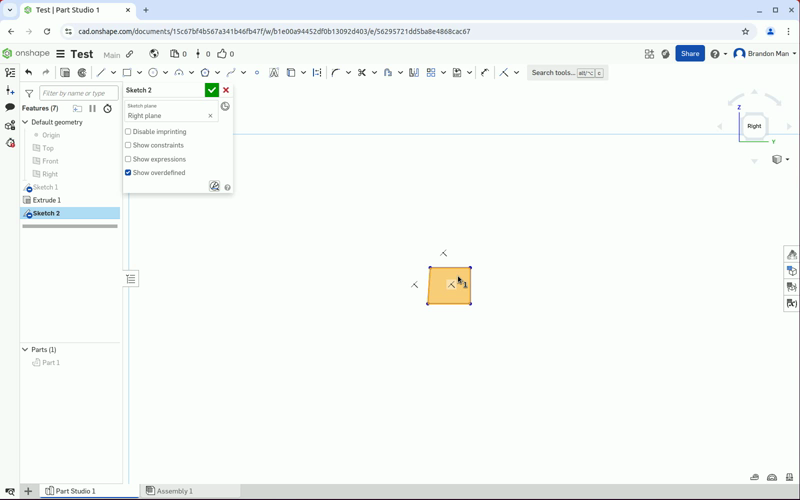
scroll(-6)
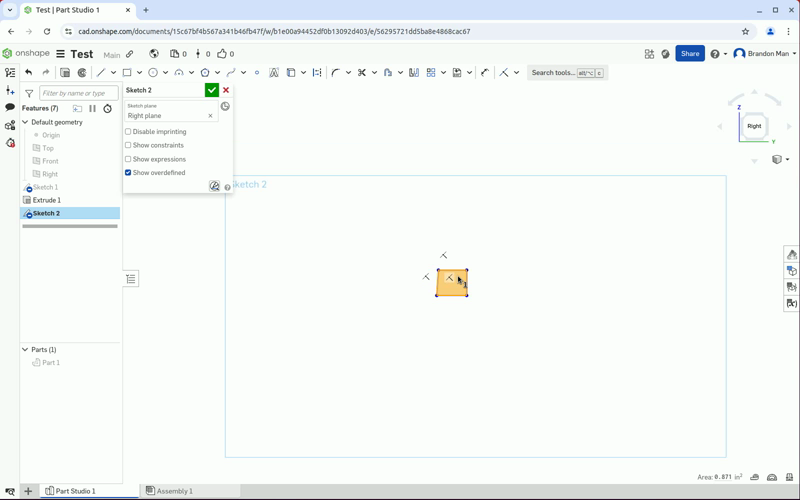
scroll(-6)
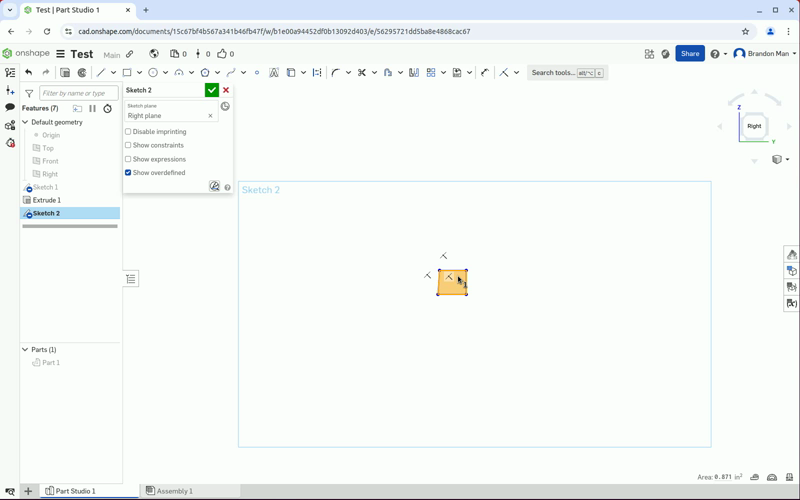
scroll(-6)
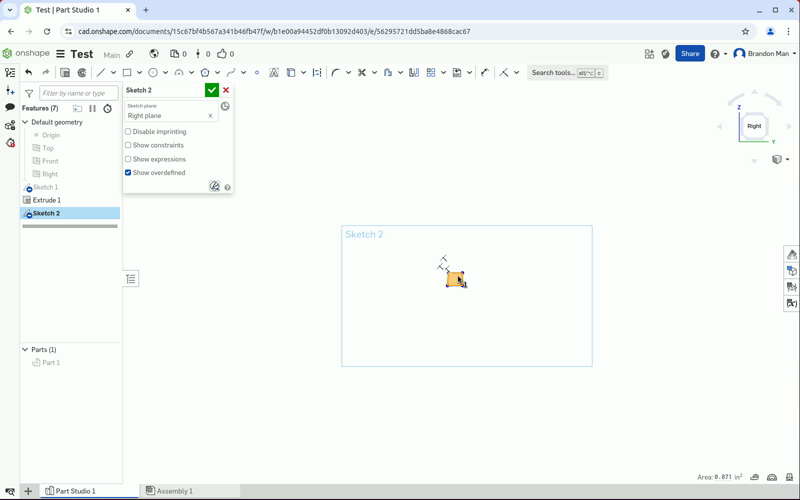
scroll(-6)
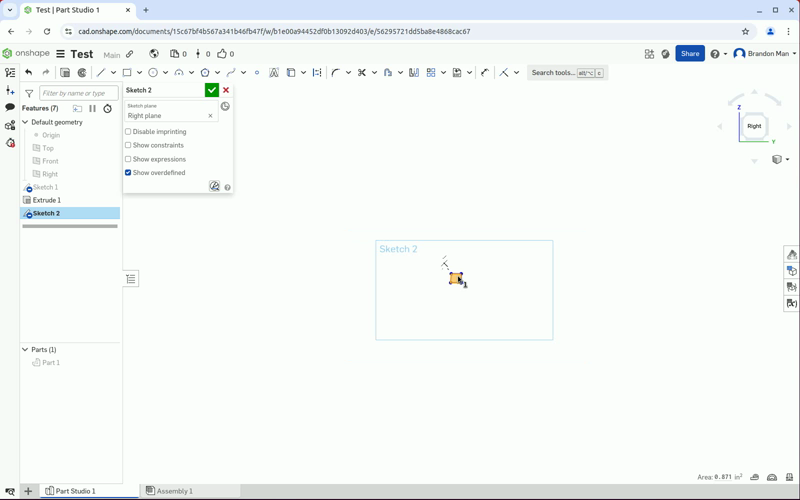
scroll(-6)
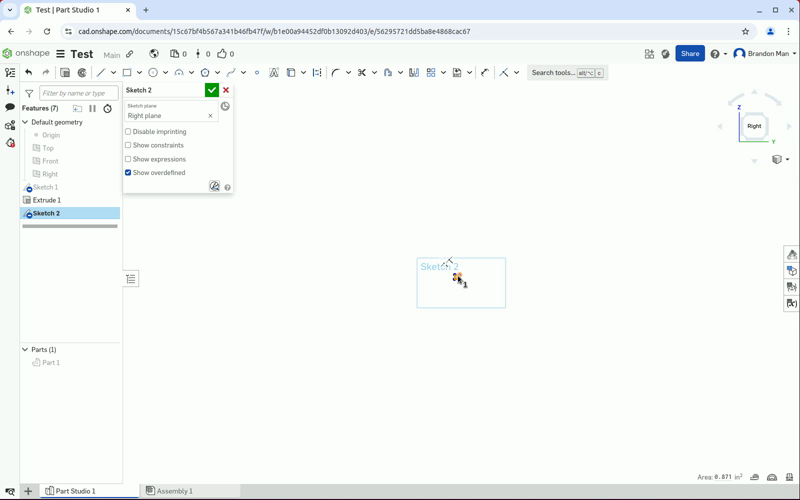
mouse_move(73, 352)
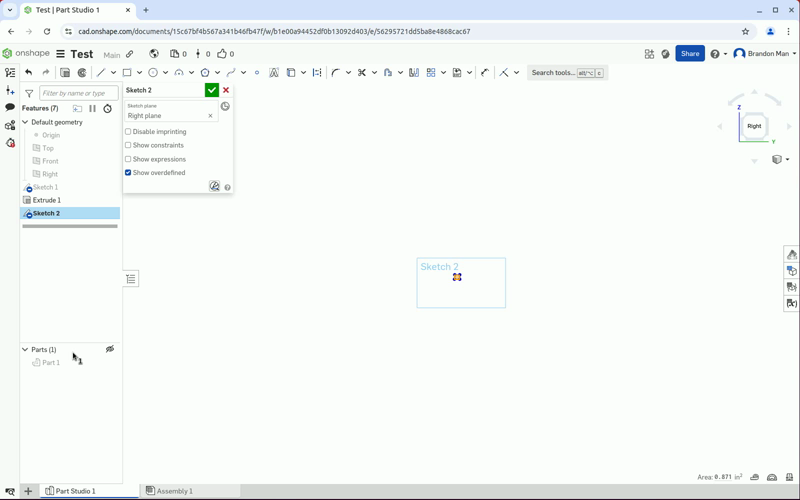
key(shift+y)
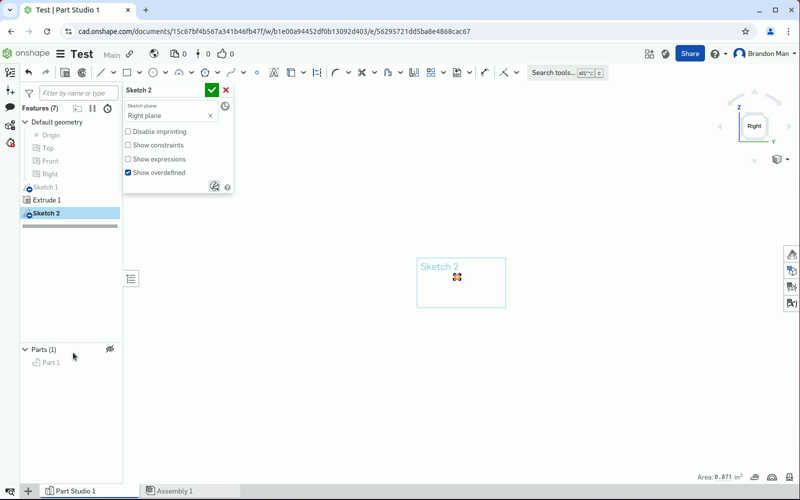
key(shift+e)
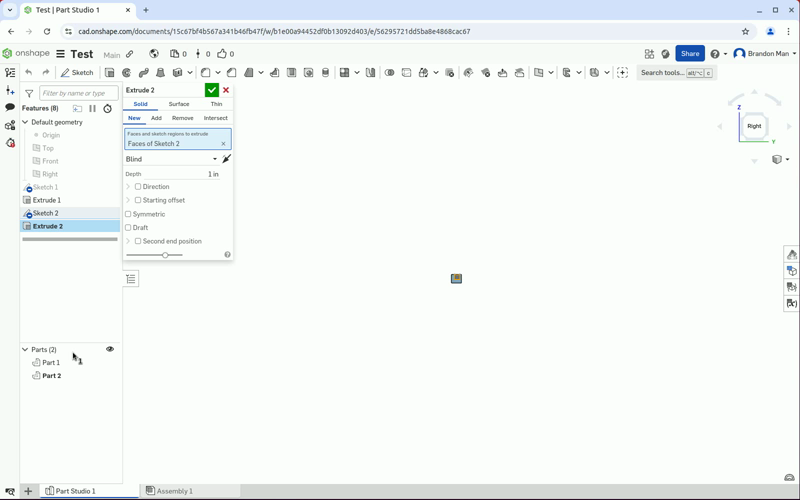
mouse_move(143, 106)
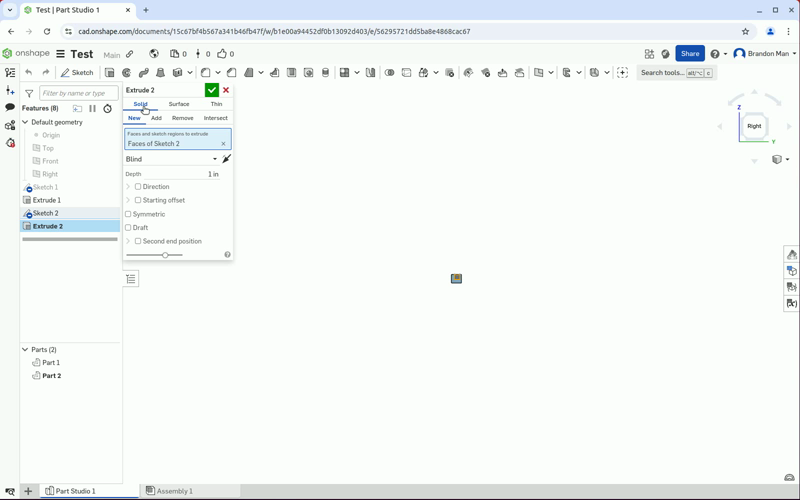
click(143, 106)
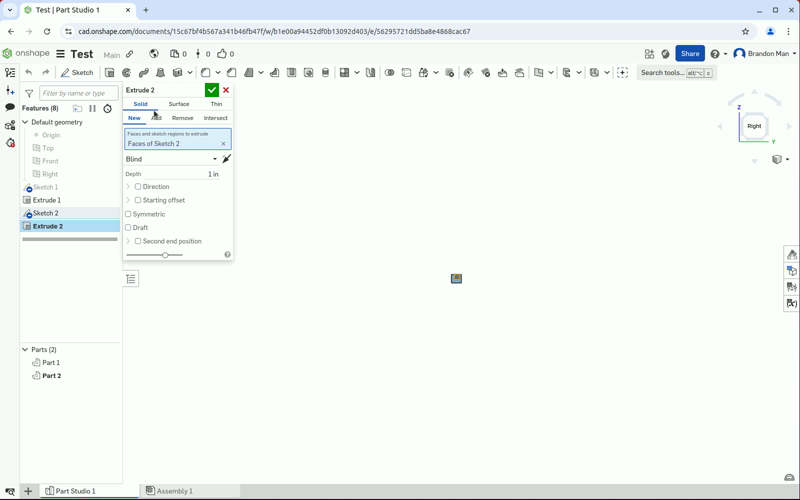
mouse_move(186, 120)
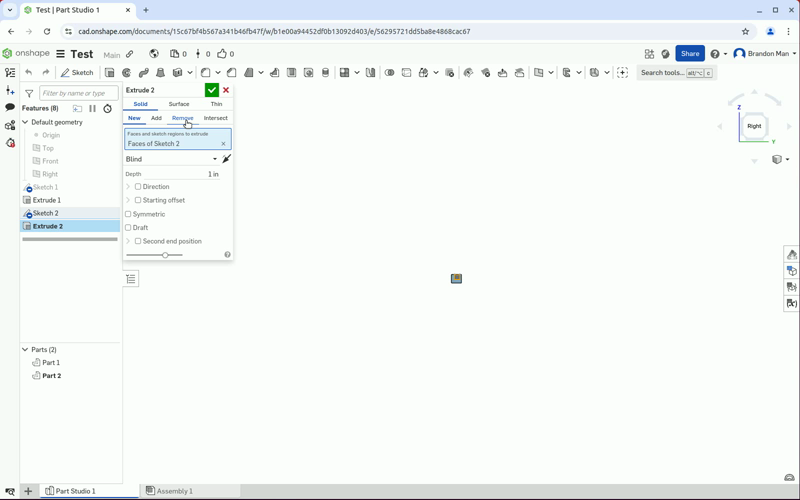
click(186, 120)
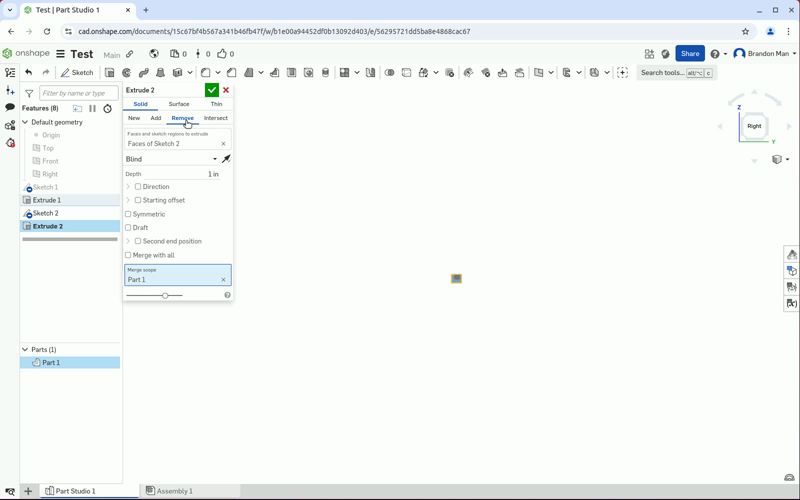
key(tab, 4)
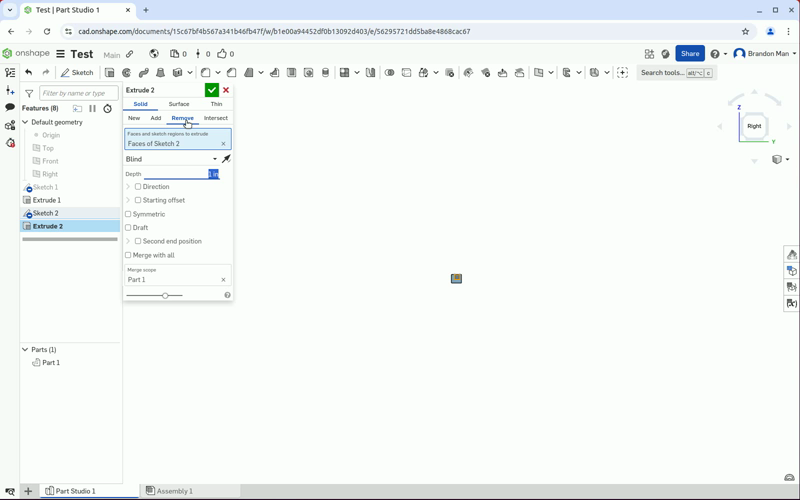
text(24.312)
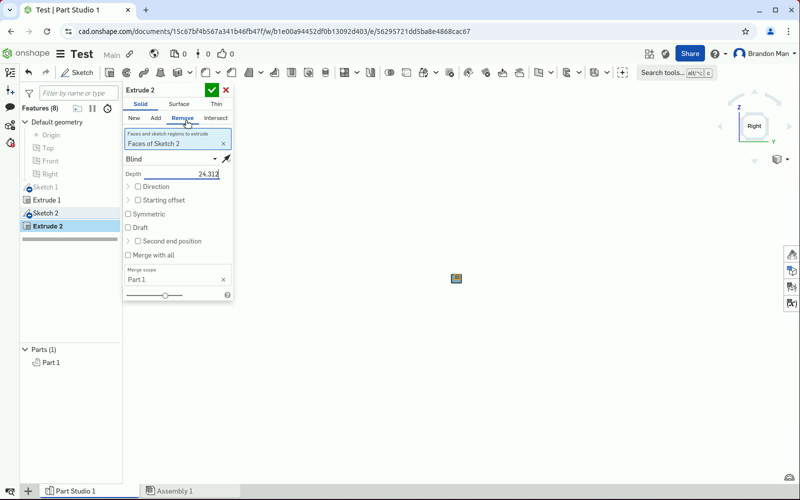
key(tab, 6)
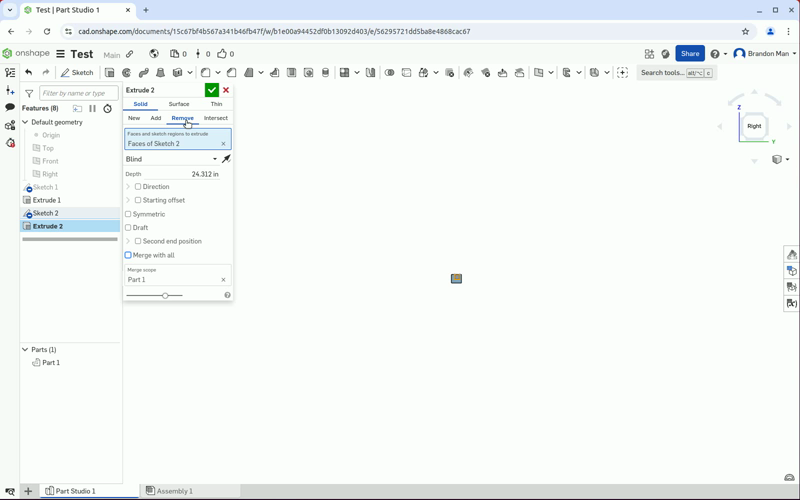
key(space)
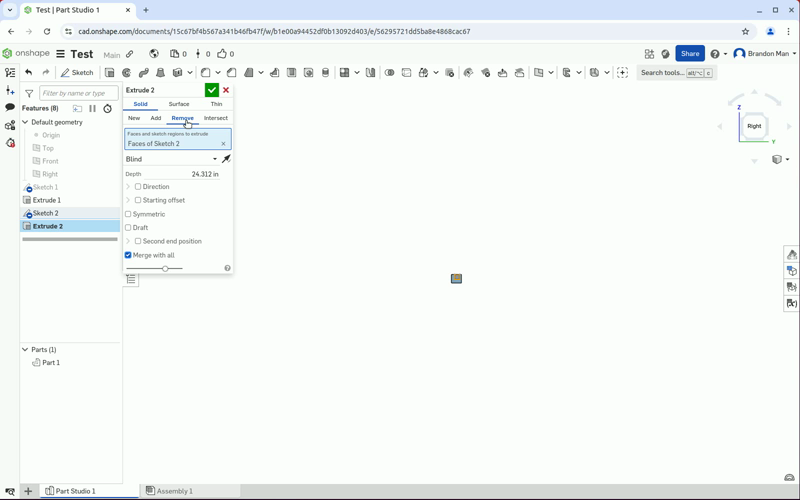
key(enter)
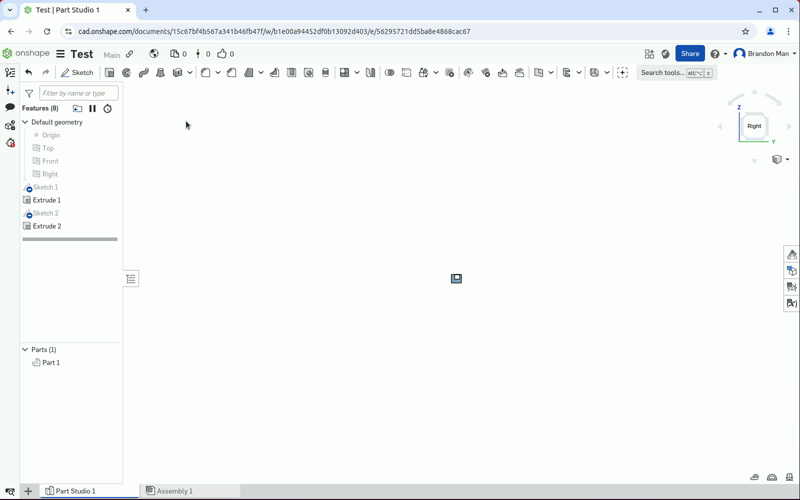
key(shift+h)
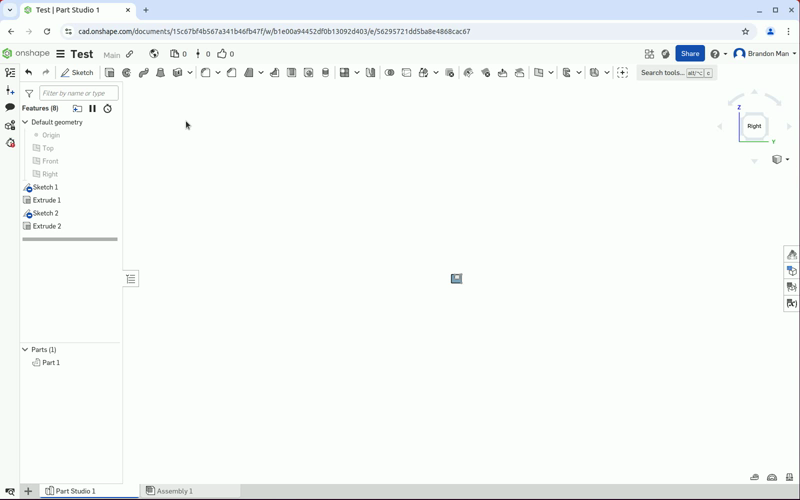
key(shift+h)
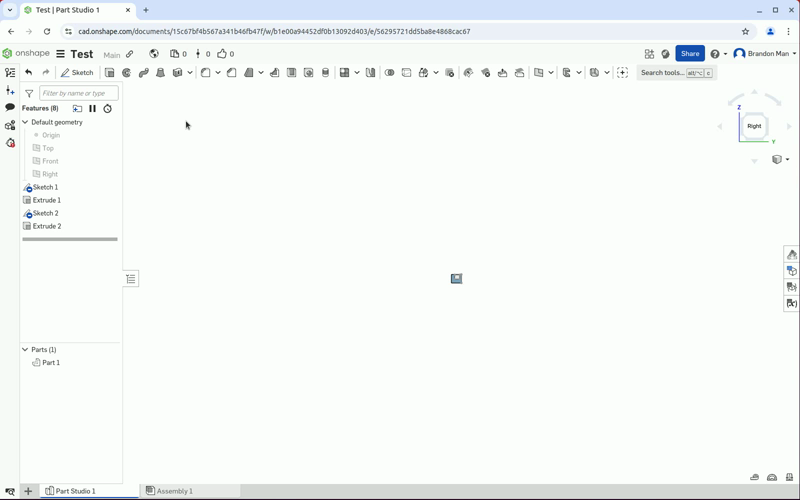
key(shift+7)
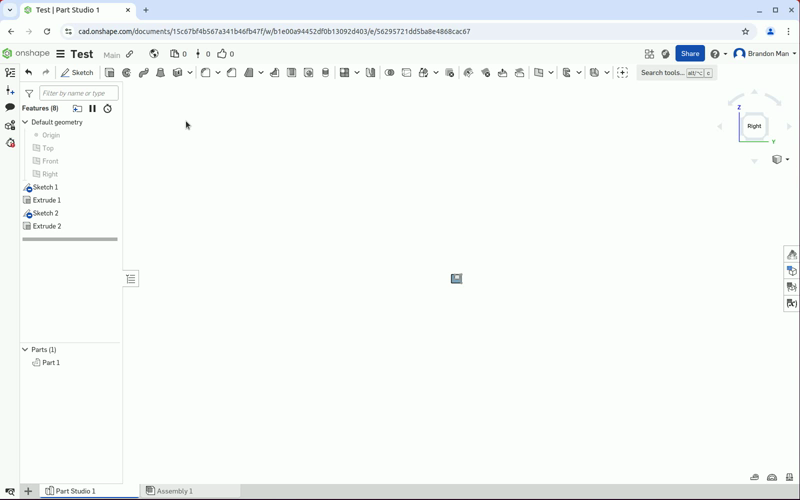
key(right, 2)
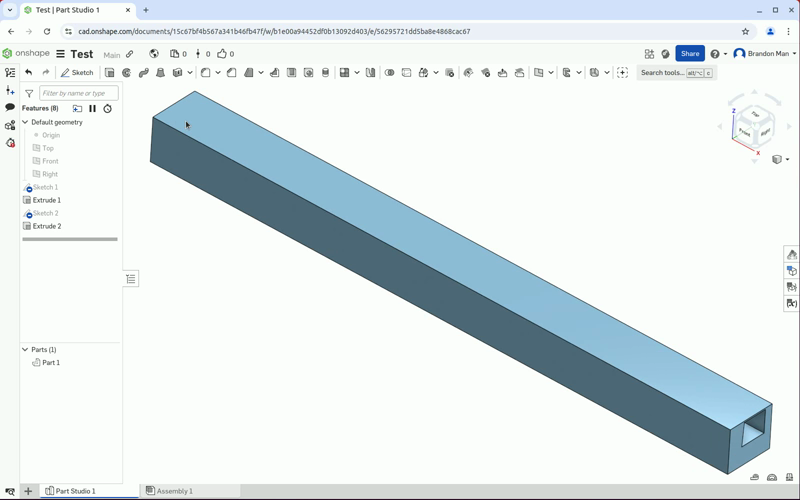
key(down, 2)
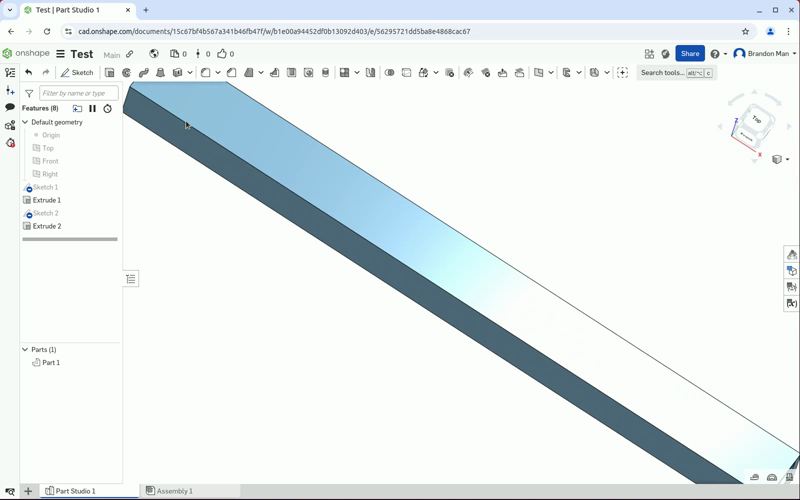
key(up, 2)
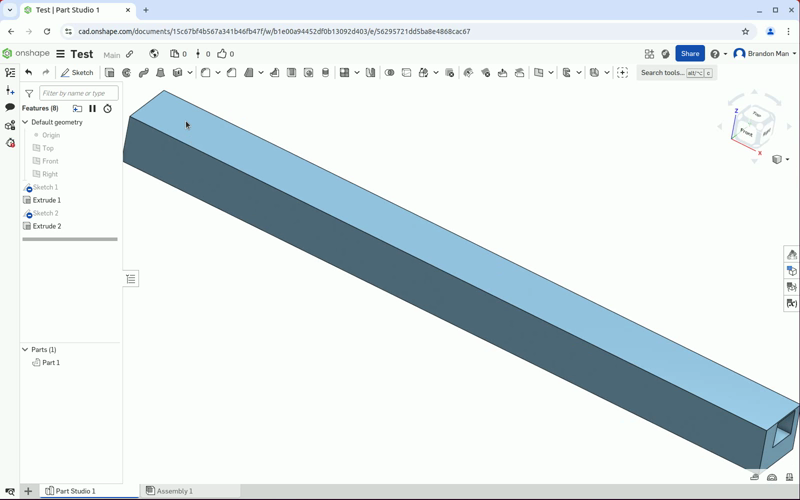
key(left, 2)
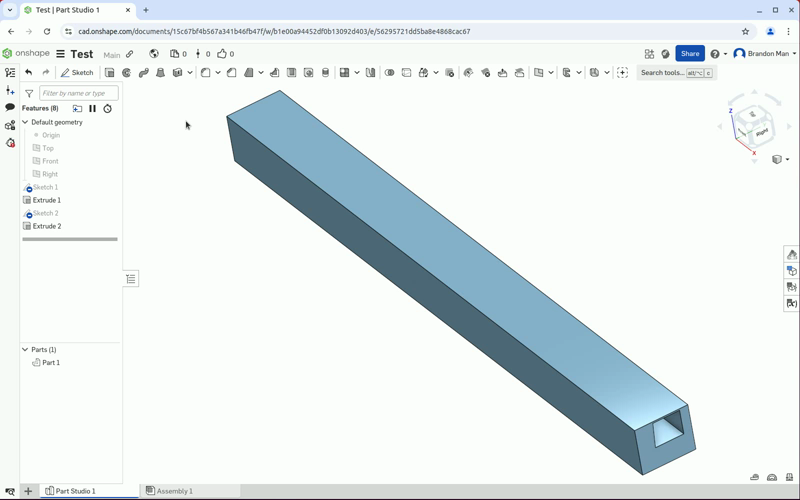
mouse_move(73, 189)
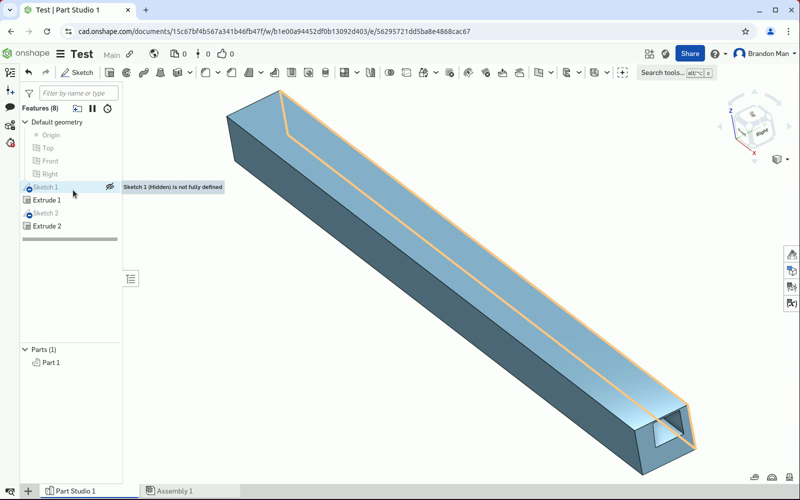
click(73, 189)